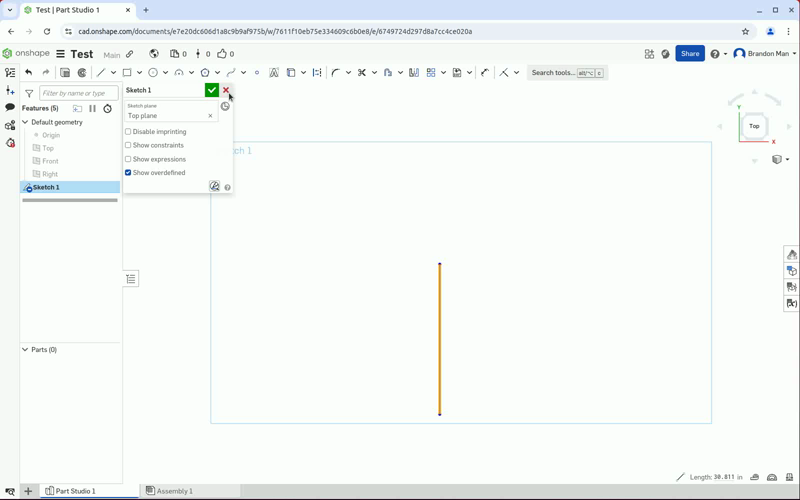
key(shift+h)
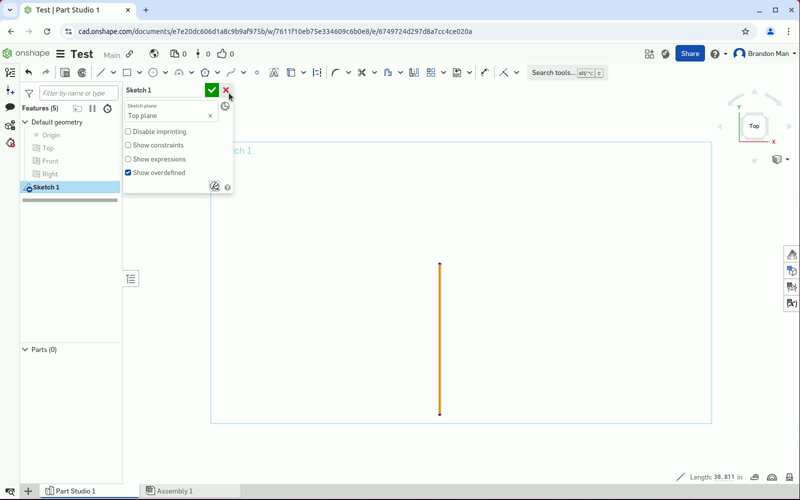
key(shift+s)
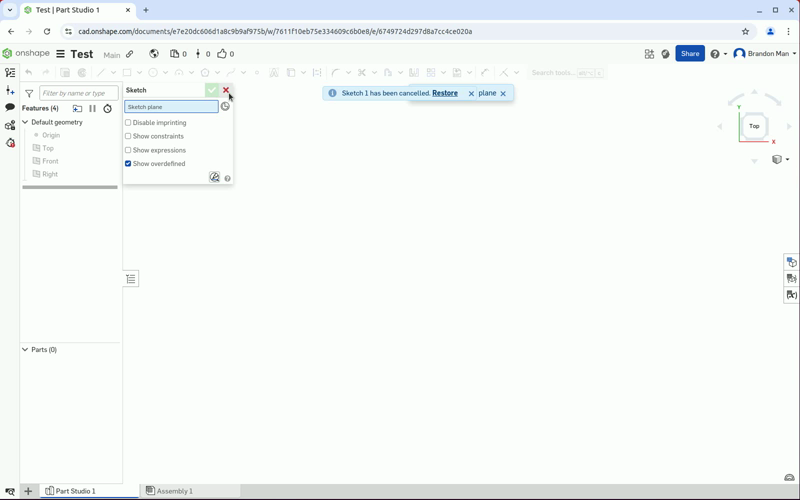
mouse_move(73, 150)
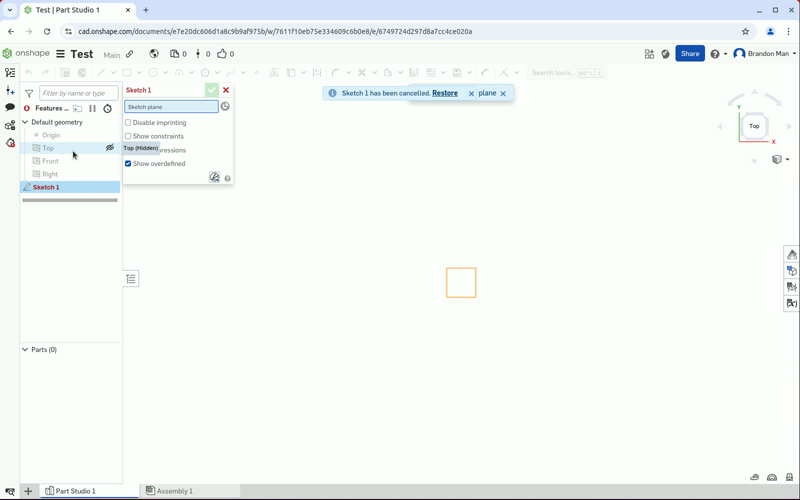
click(73, 150)
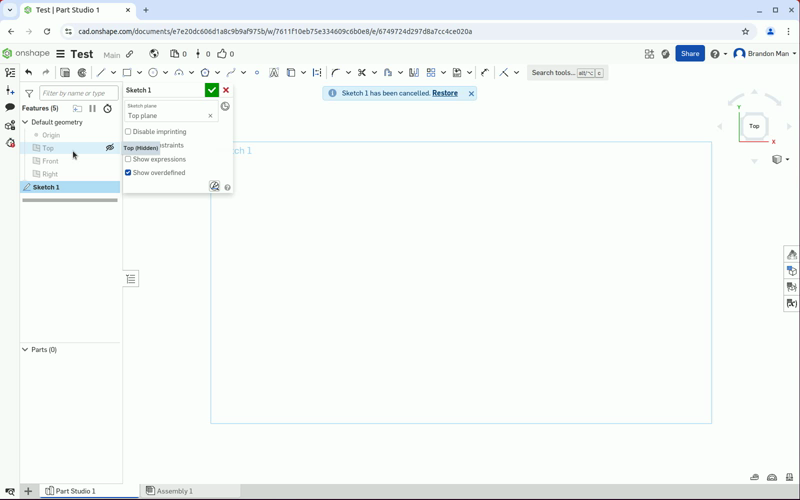
mouse_move(73, 352)
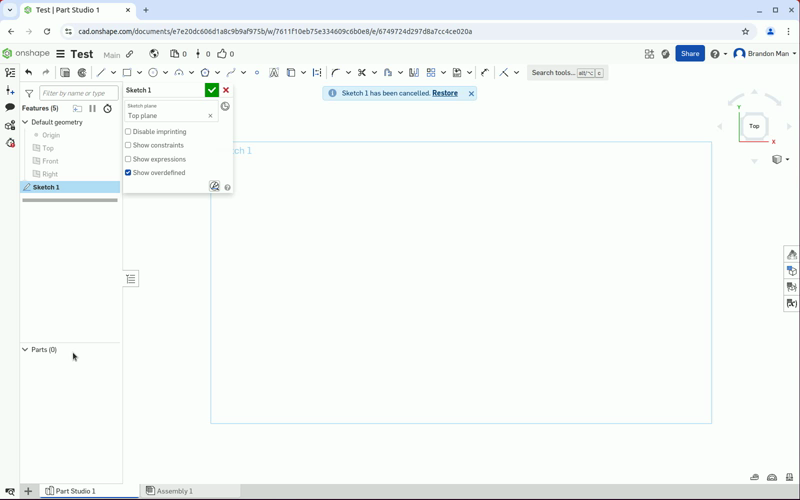
key(y)
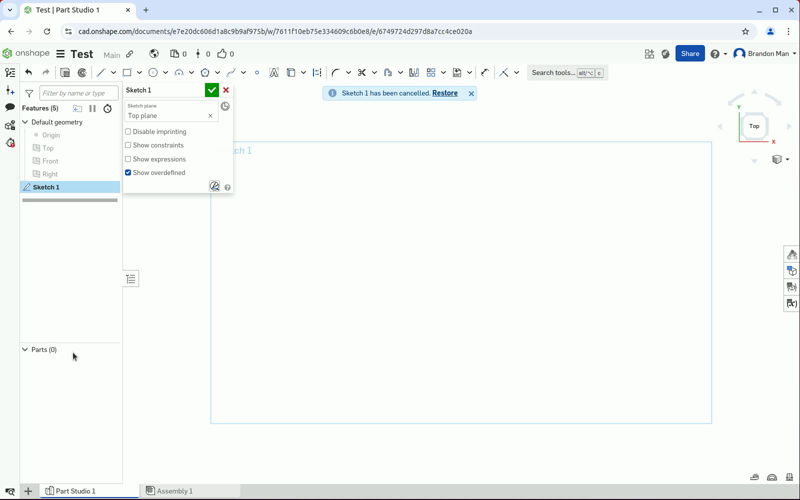
key(l)
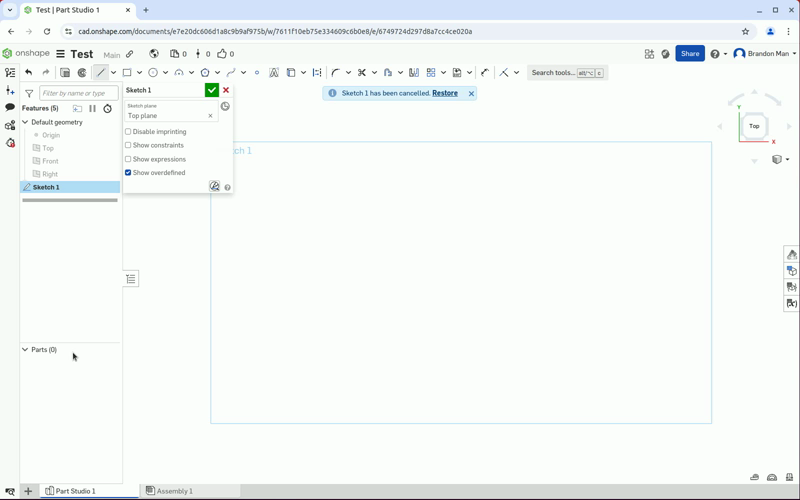
key_down(shift)
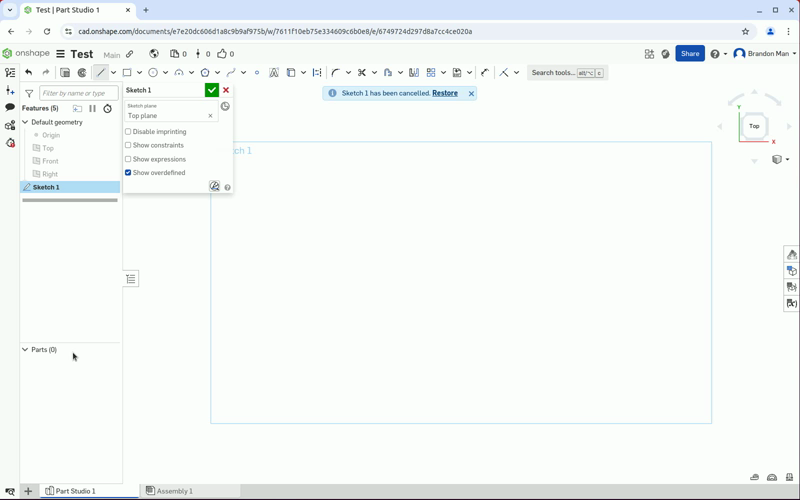
mouse_move(426, 395)
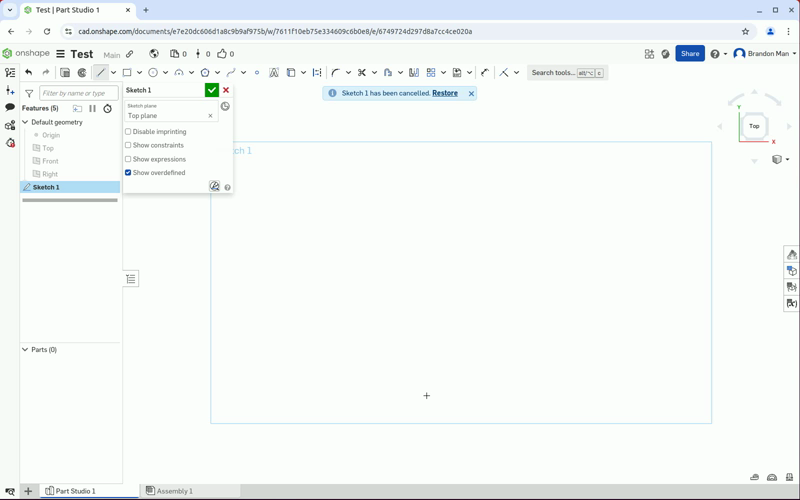
click(426, 395)
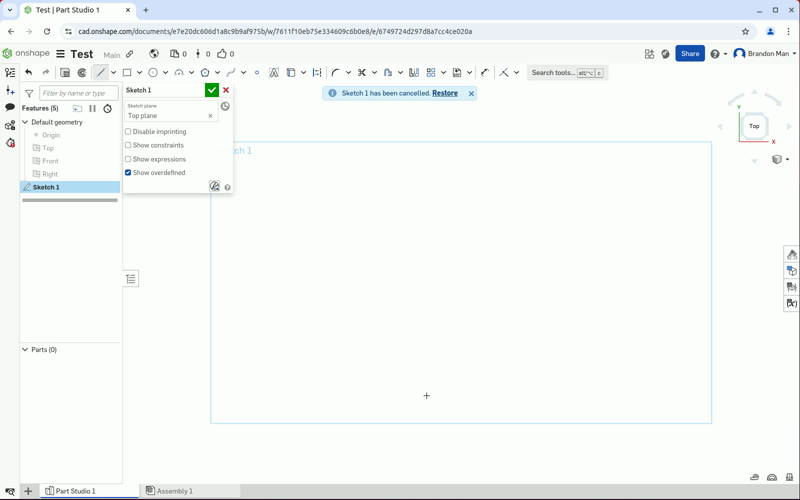
key_up(shift)
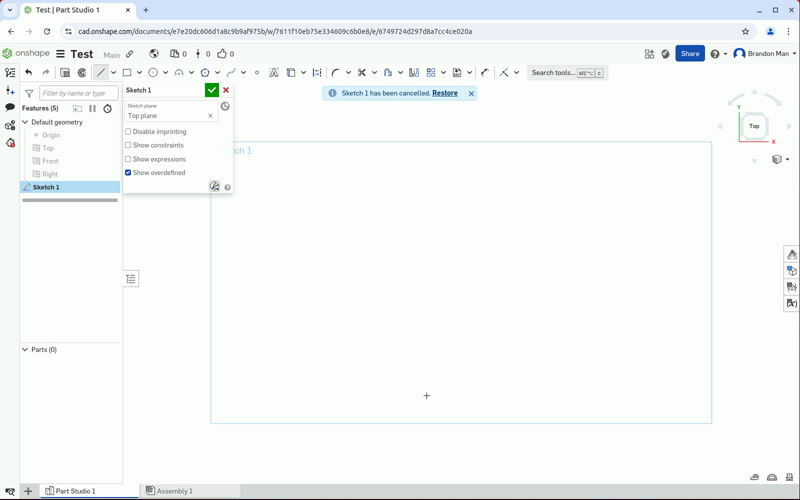
key_down(shift)
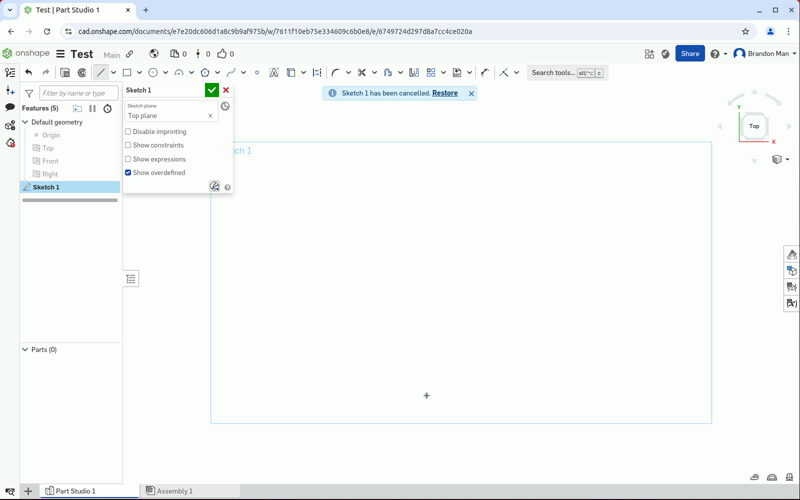
mouse_move(496, 395)
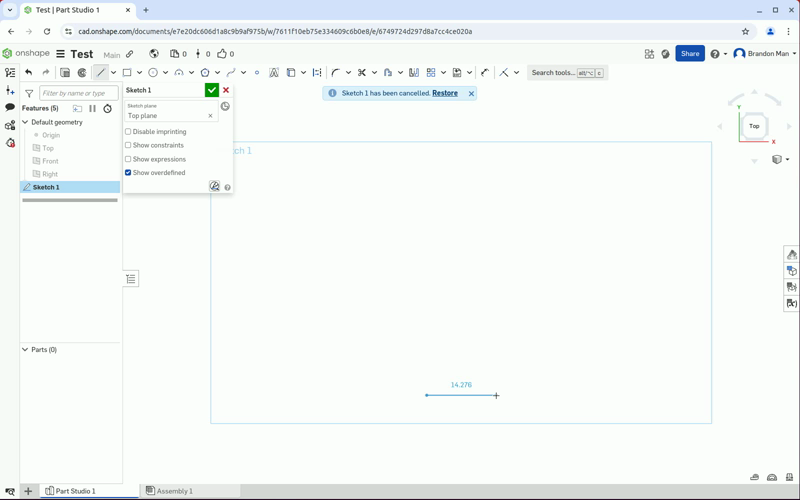
click(496, 395)
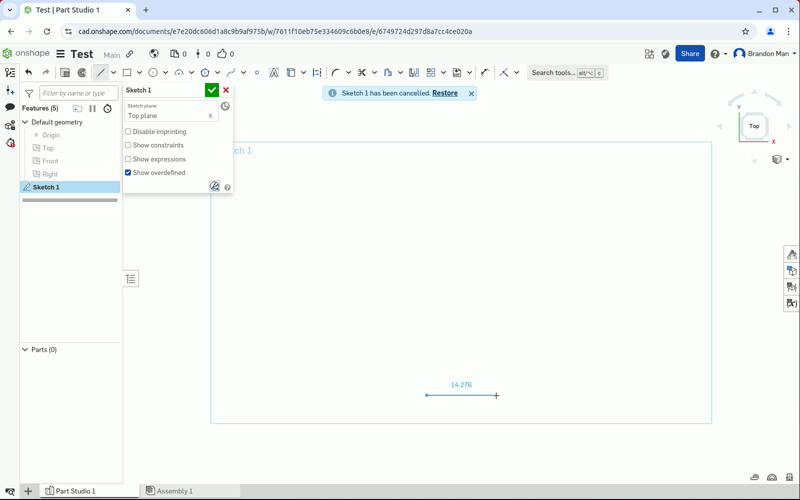
key_up(shift)
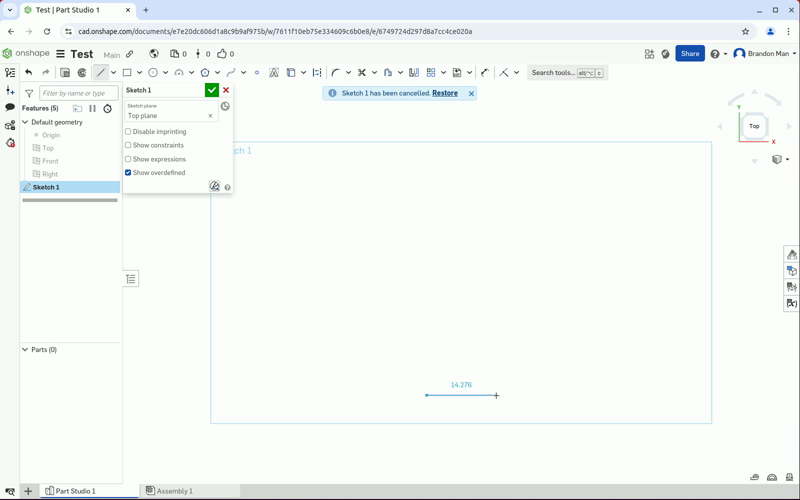
key_down(shift)
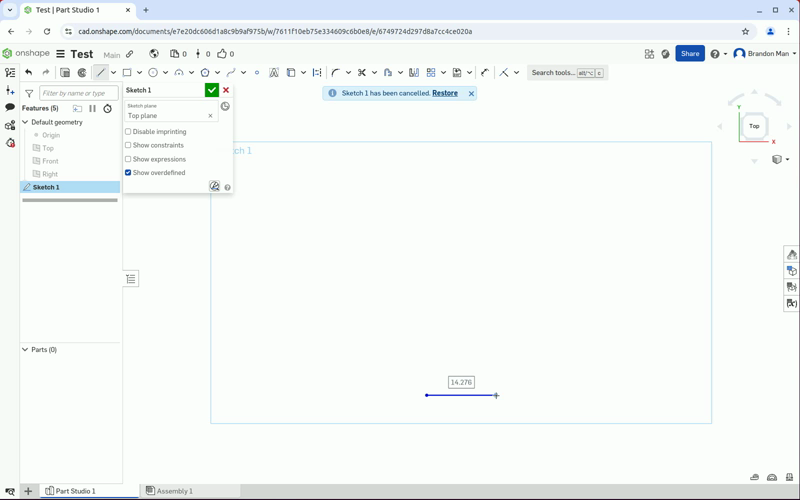
mouse_move(526, 395)
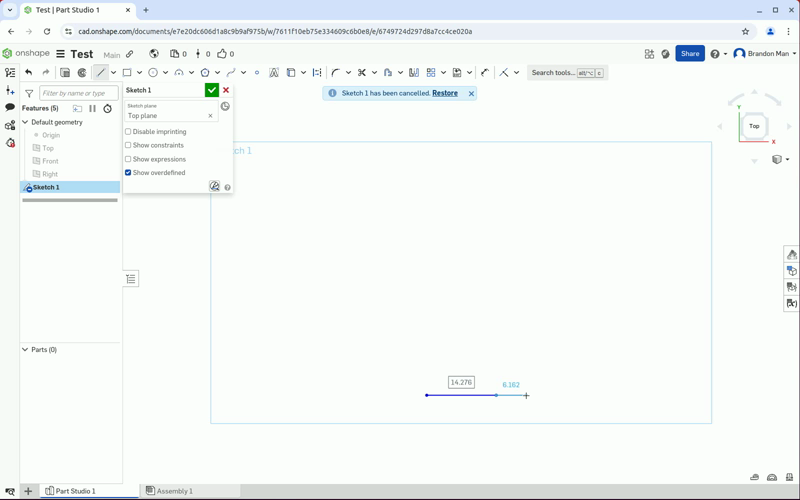
mouse_move(496, 361)
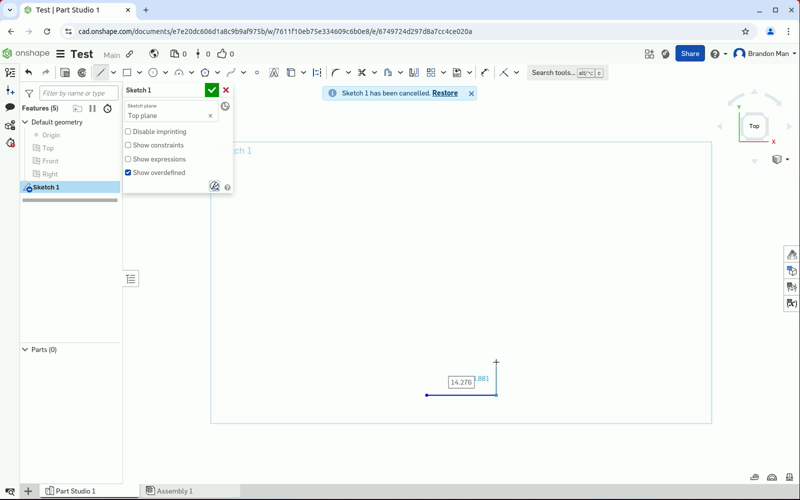
click(496, 361)
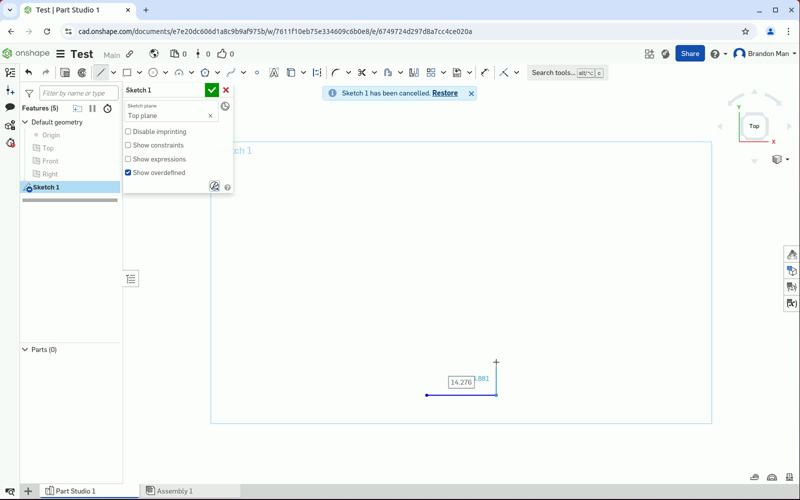
key_up(shift)
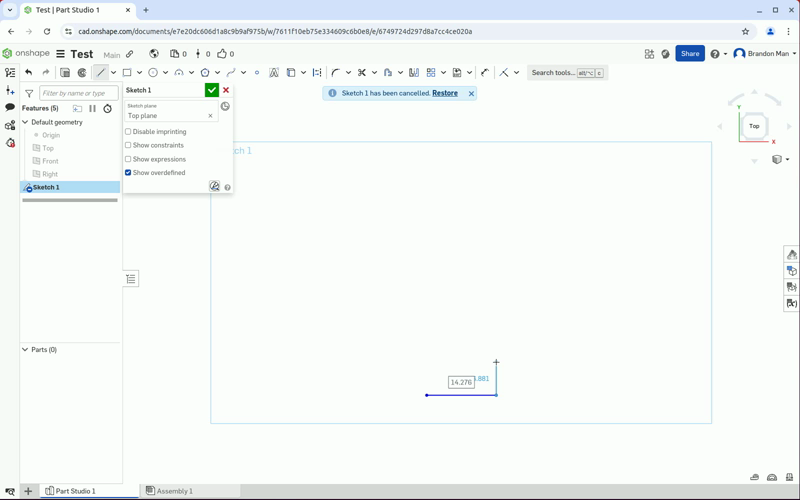
key_down(shift)
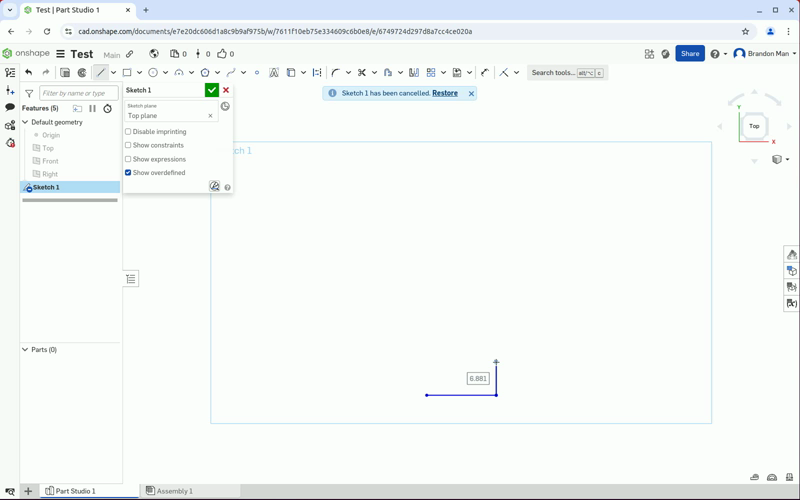
mouse_move(426, 361)
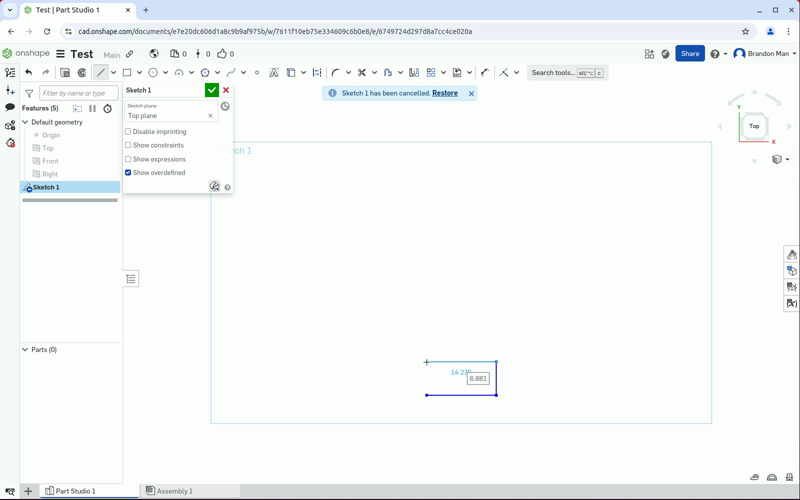
click(426, 361)
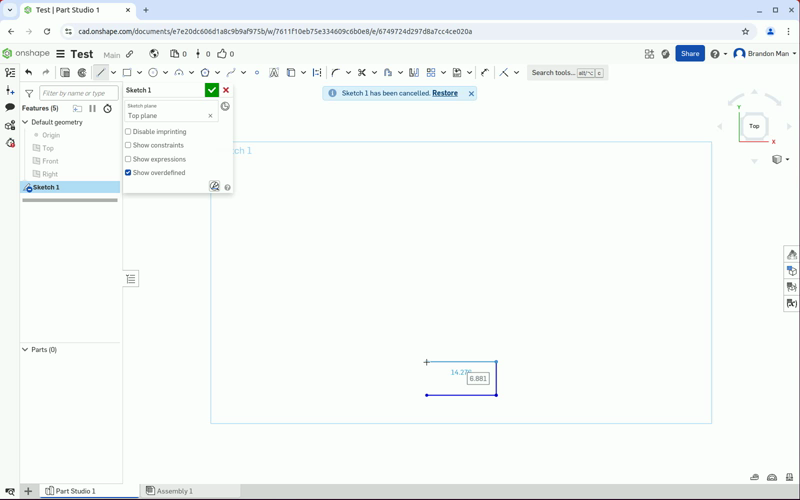
key_up(shift)
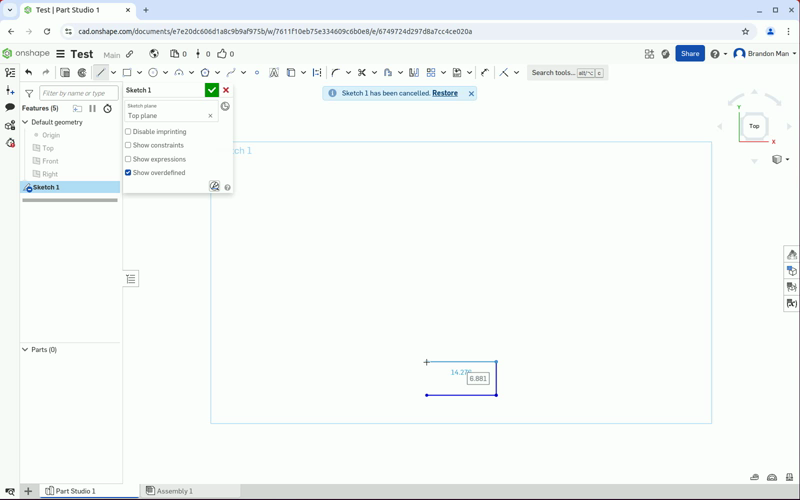
mouse_move(456, 361)
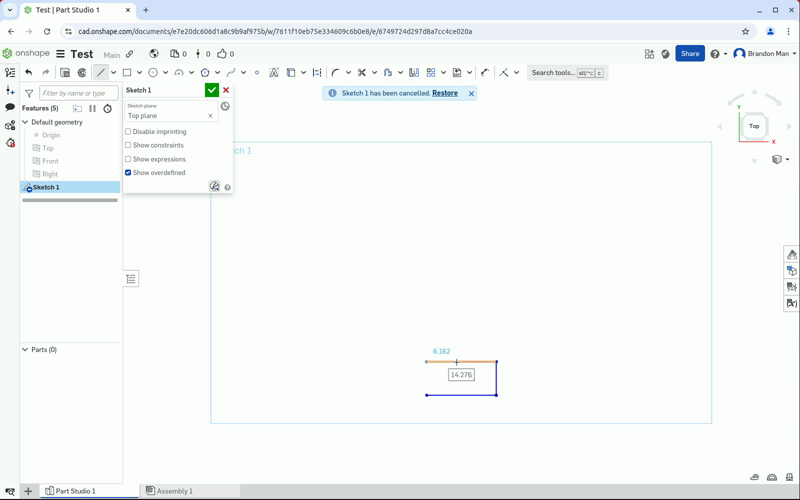
key_down(shift)
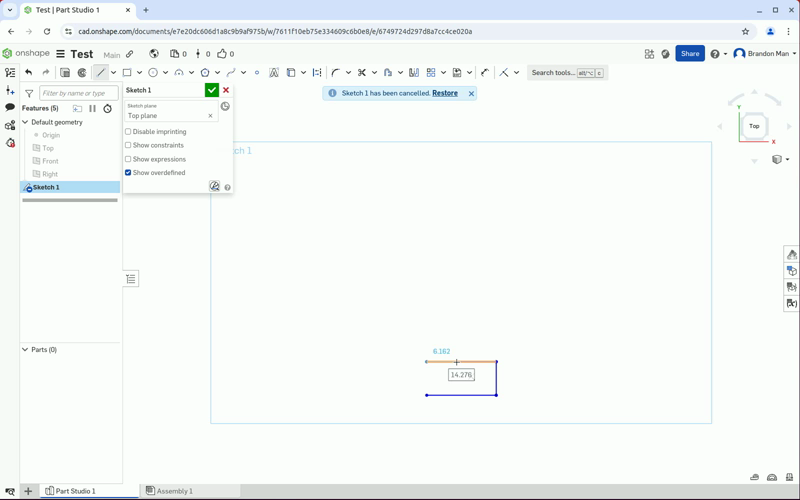
mouse_move(426, 395)
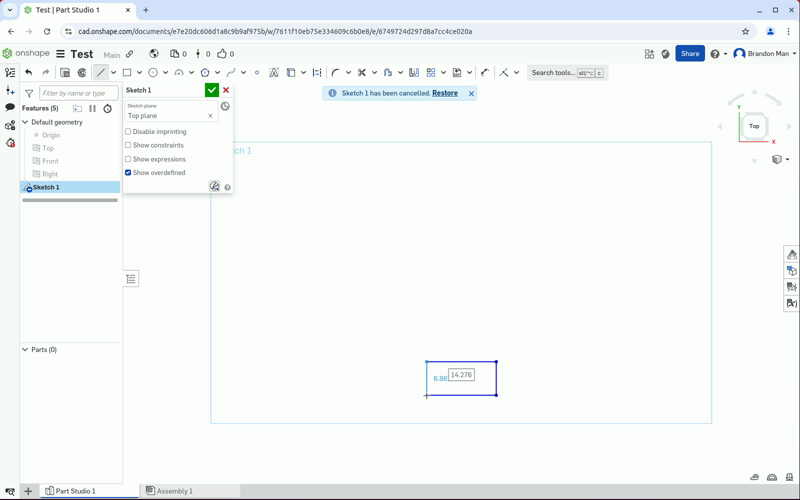
key_up(shift)
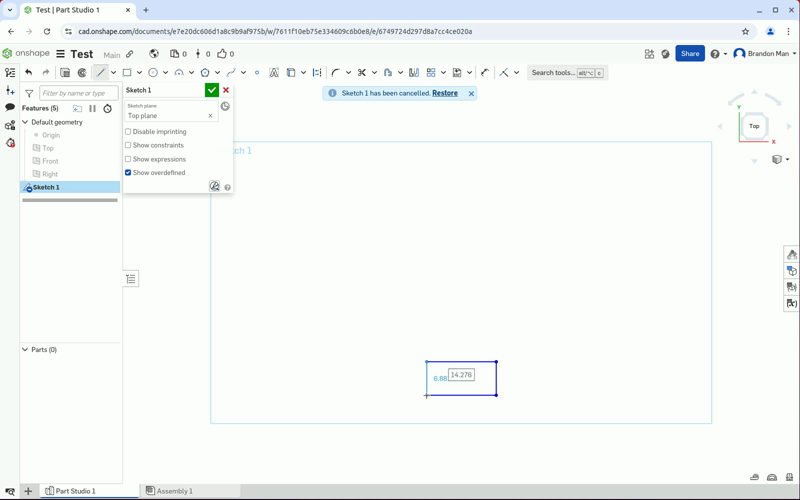
click(426, 395)
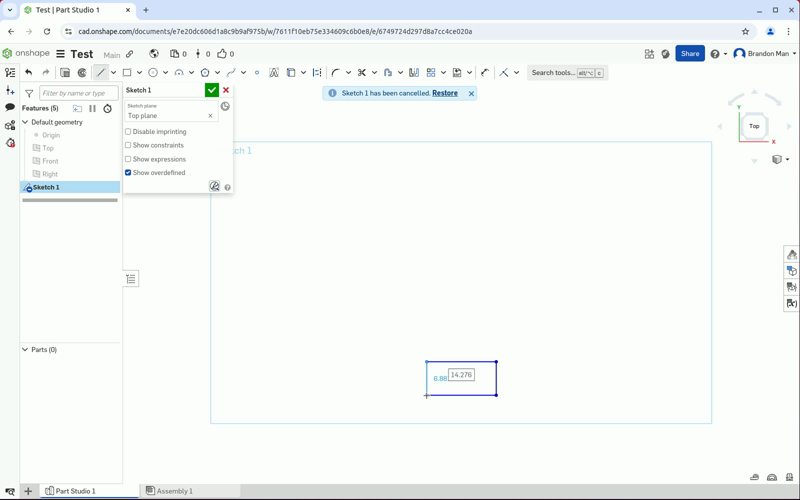
key(esc)
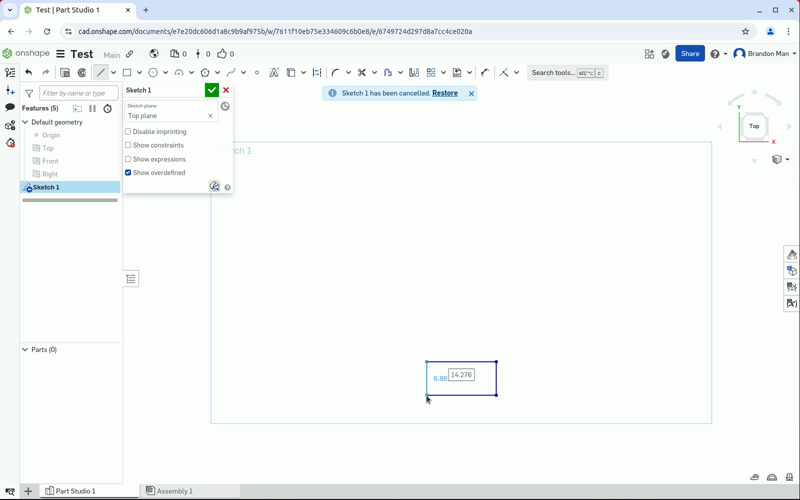
key(c)
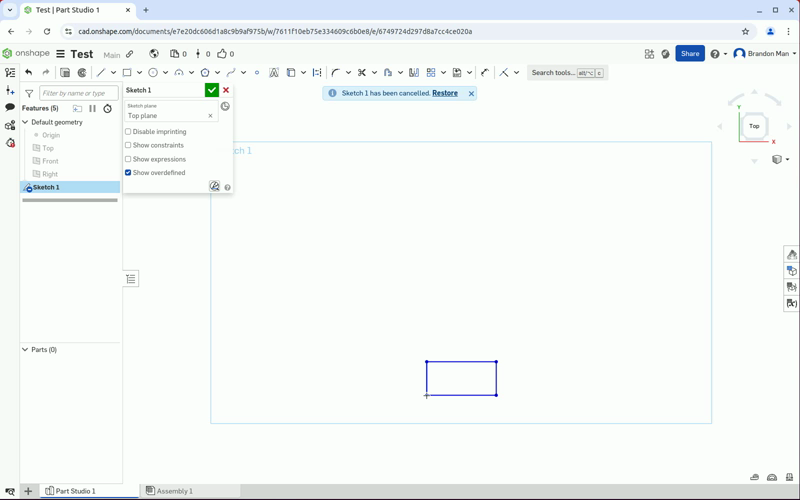
key_down(shift)
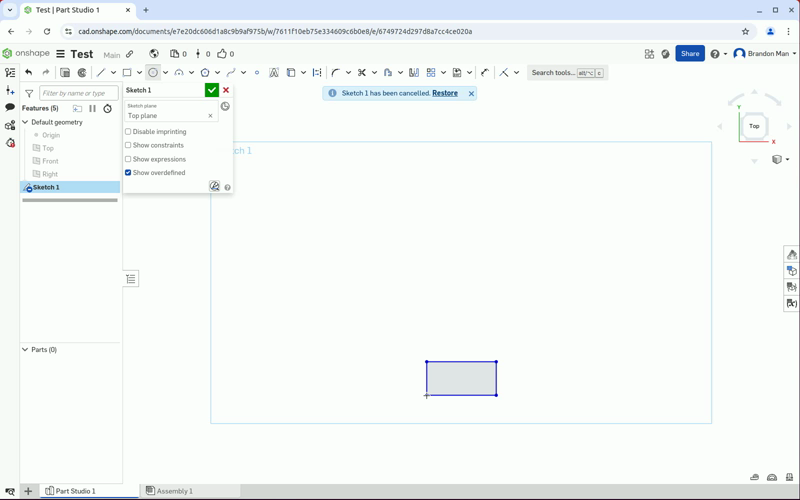
mouse_move(435, 363)
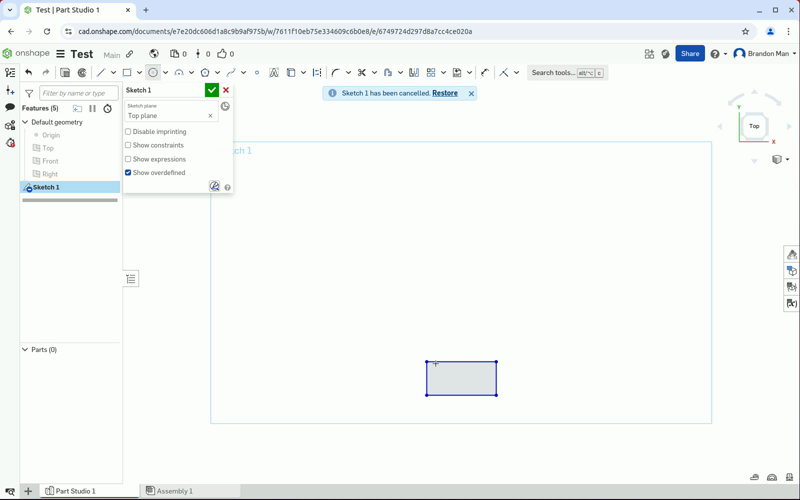
click(435, 363)
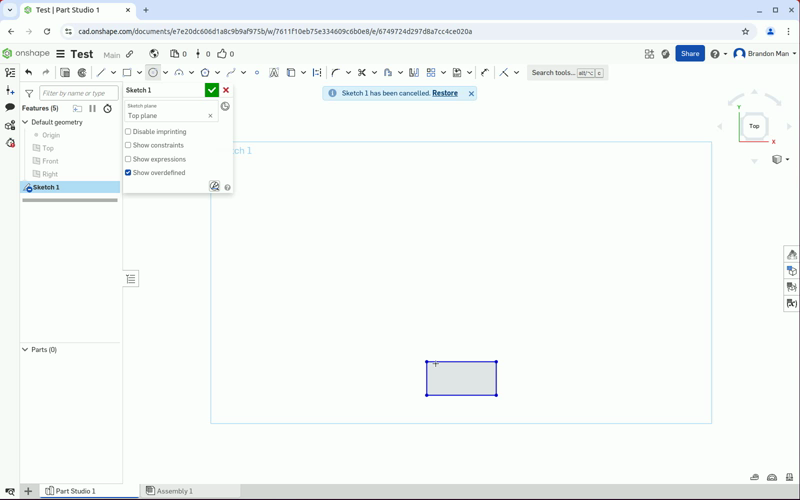
key_up(shift)
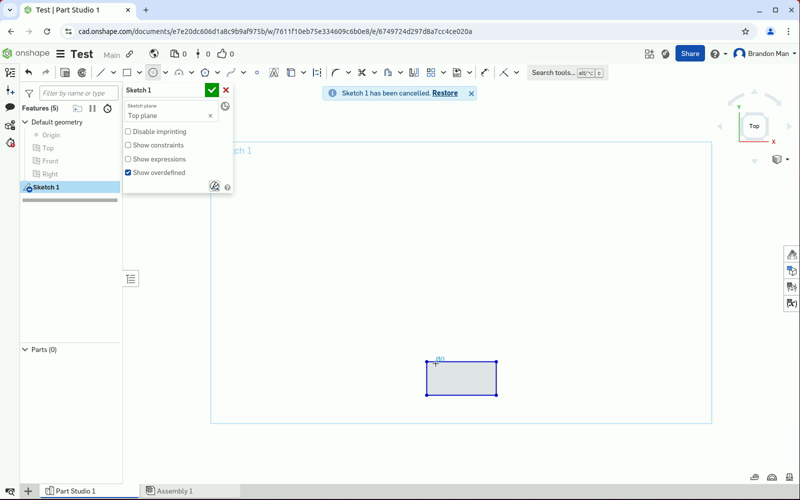
mouse_move(436, 363)
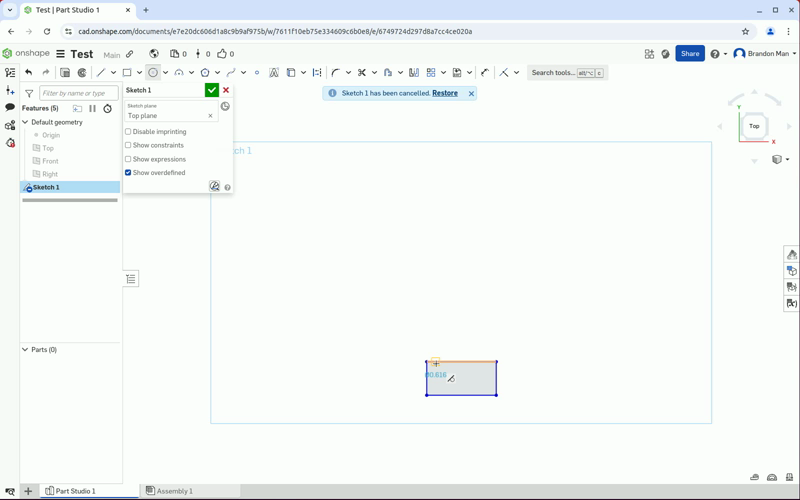
scroll(6)
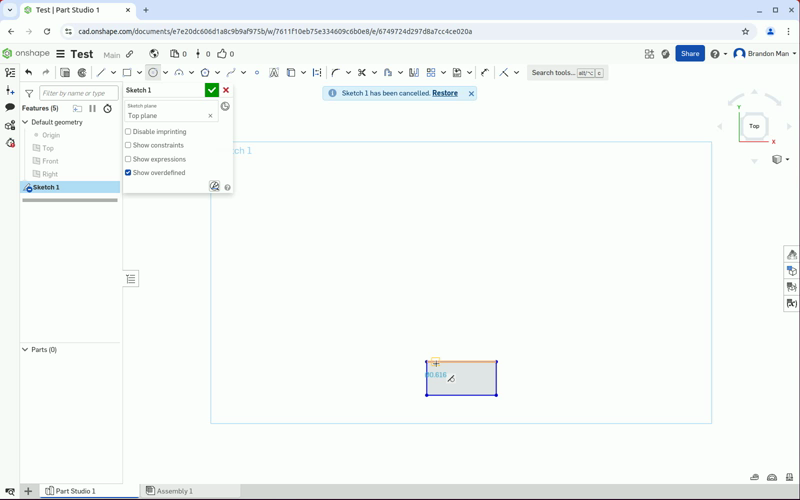
scroll(6)
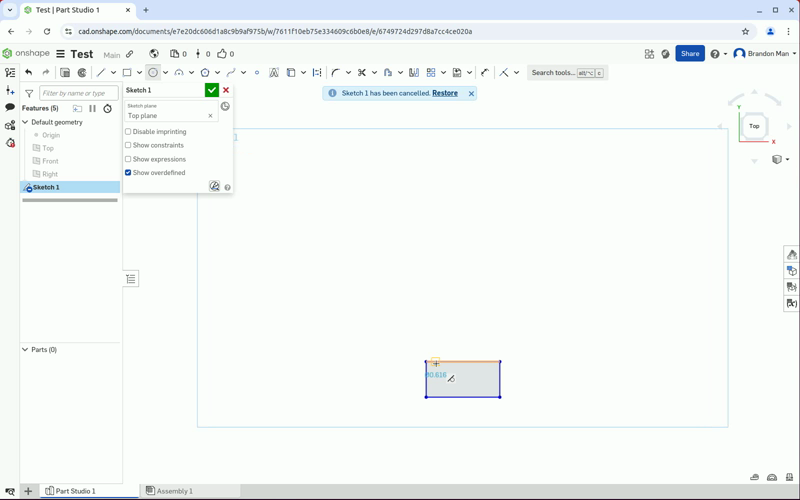
scroll(6)
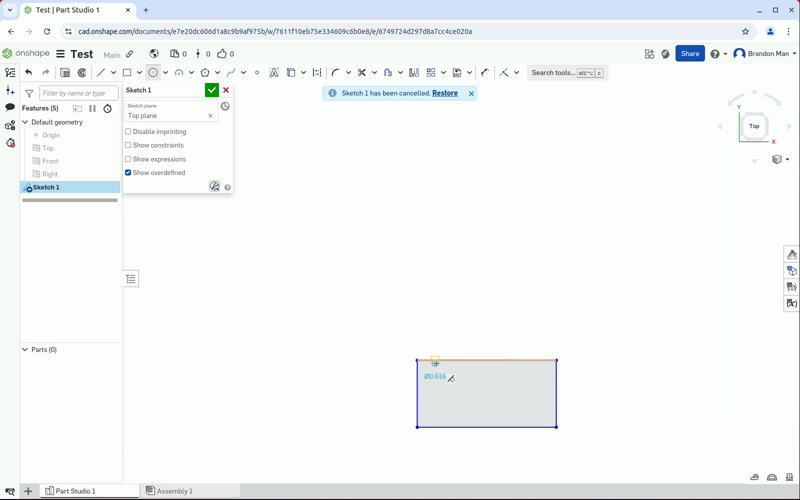
scroll(6)
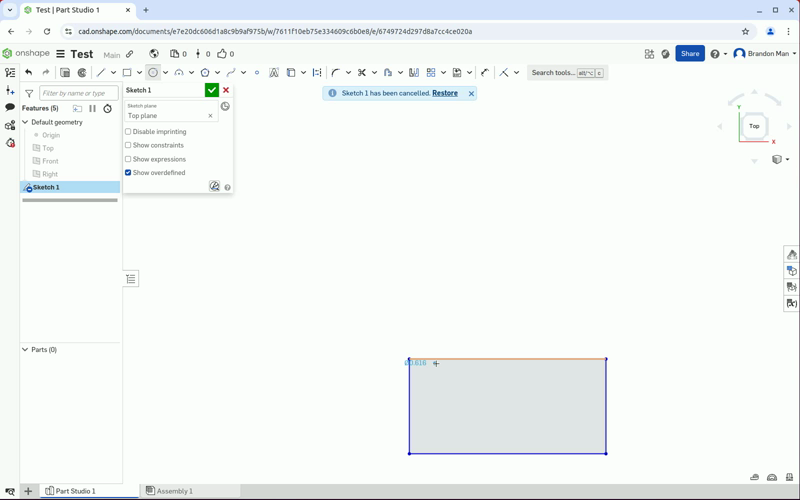
scroll(6)
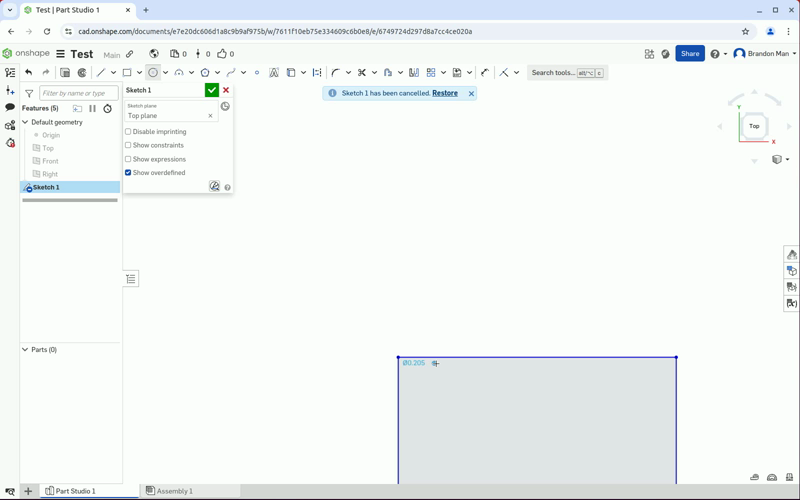
scroll(6)
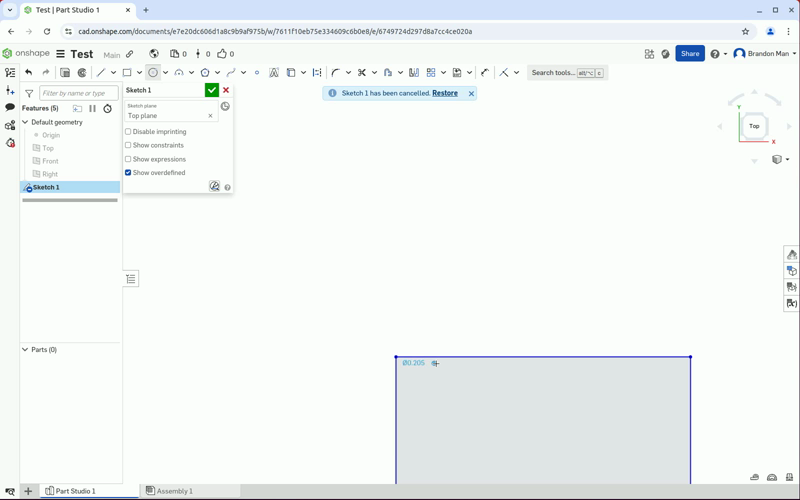
scroll(6)
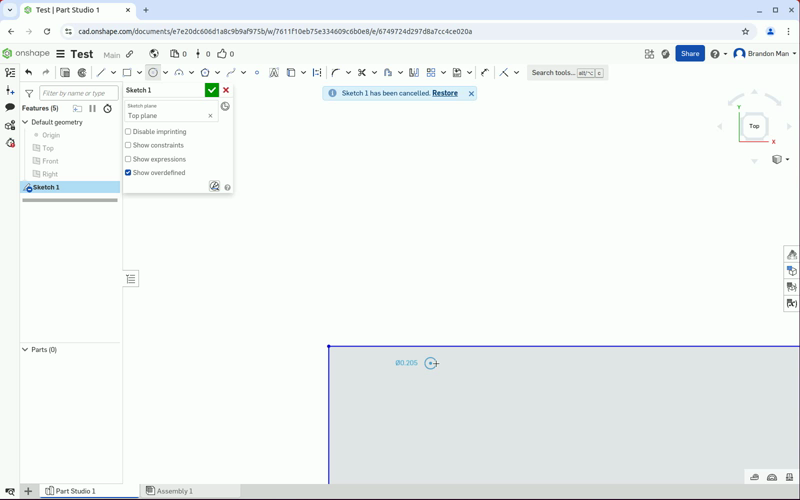
click(436, 363)
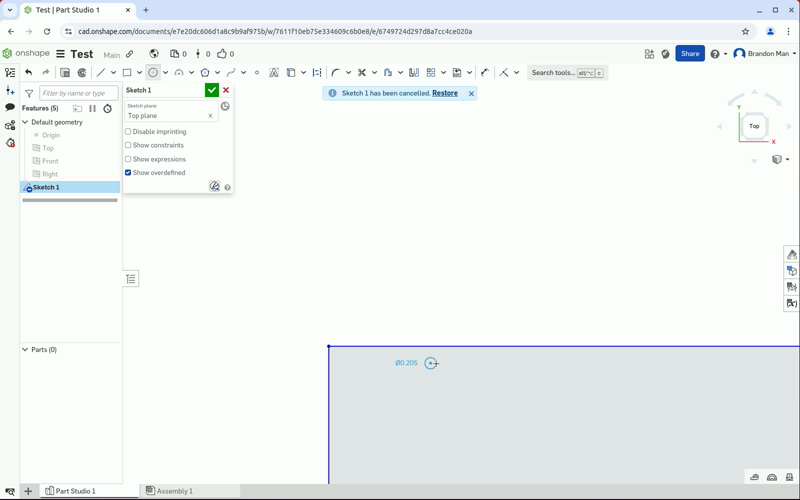
scroll(-6)
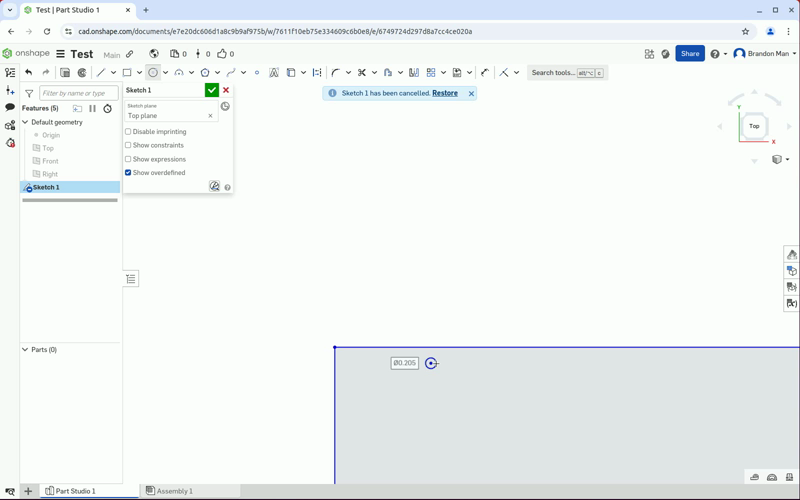
scroll(-6)
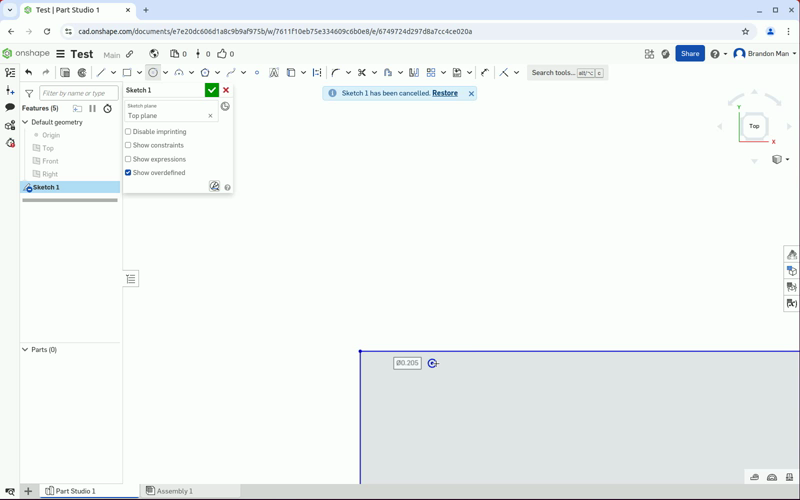
scroll(-6)
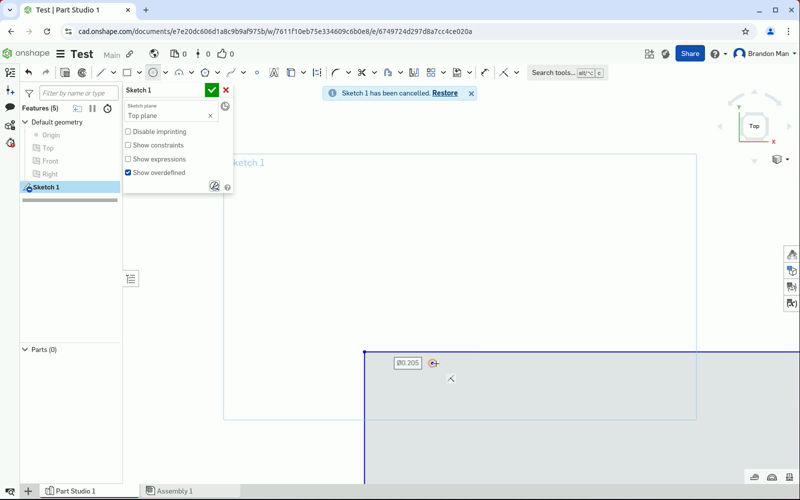
scroll(-6)
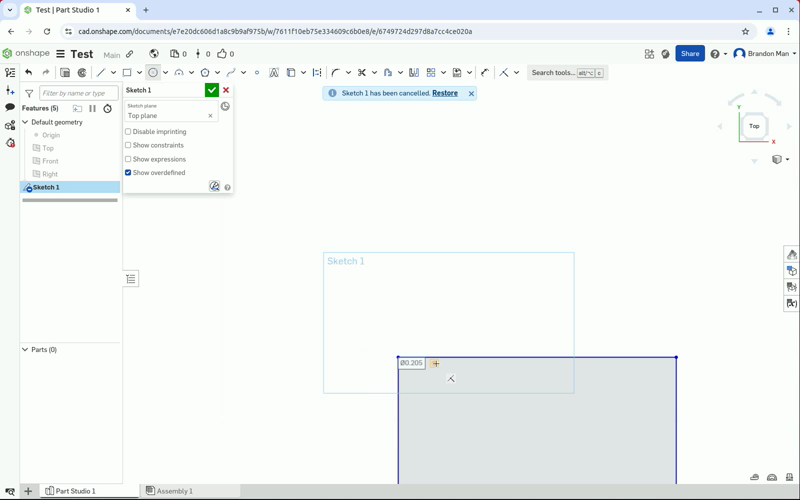
scroll(-6)
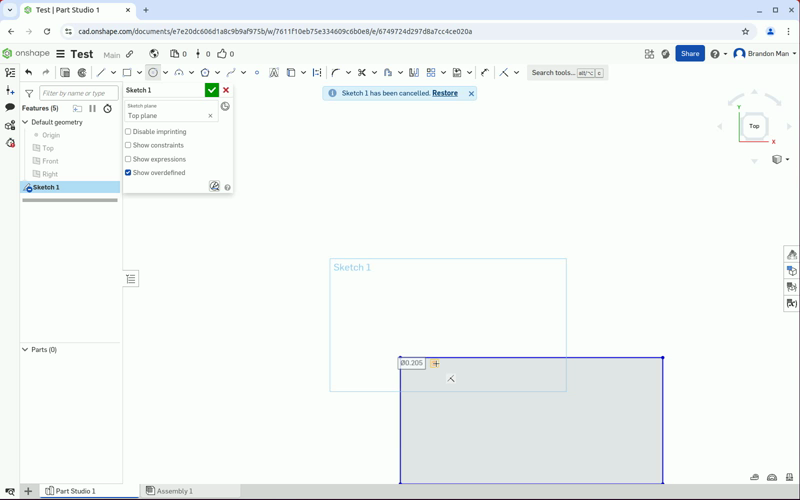
scroll(-6)
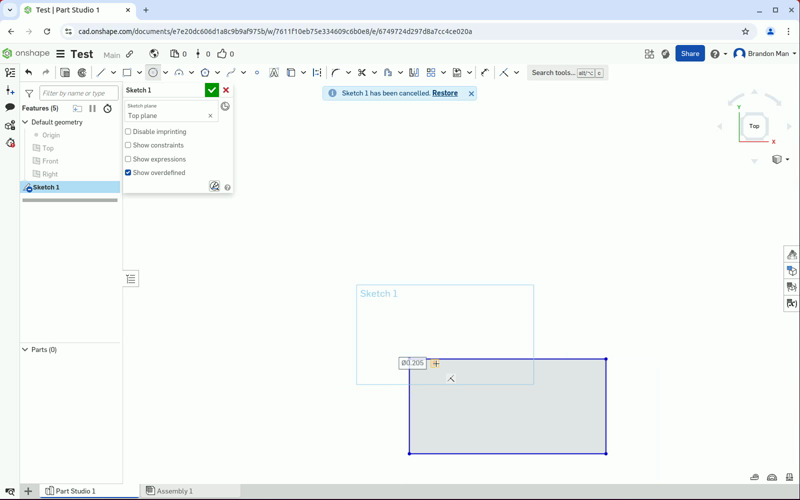
scroll(-6)
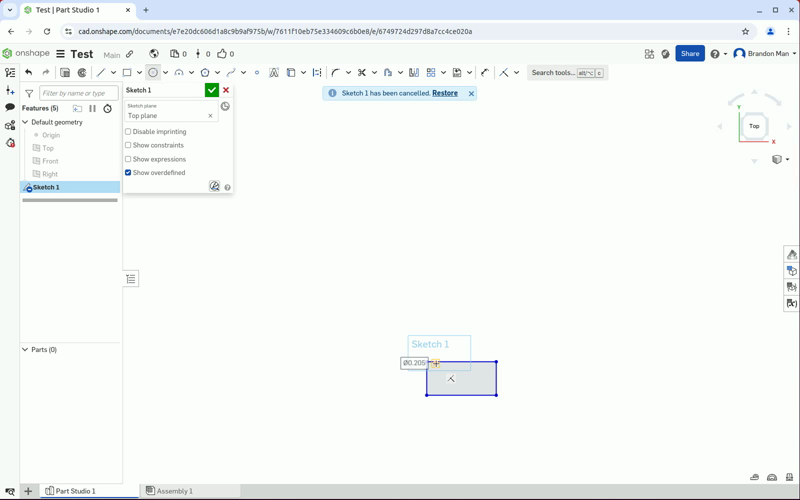
key(esc)
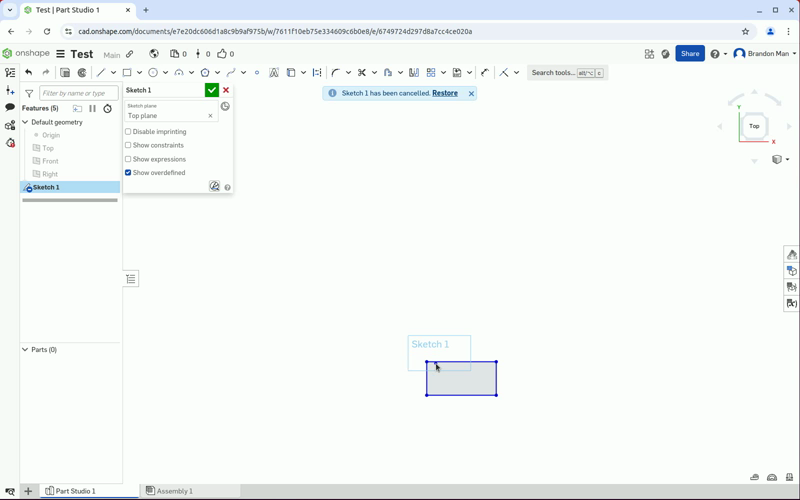
key(c)
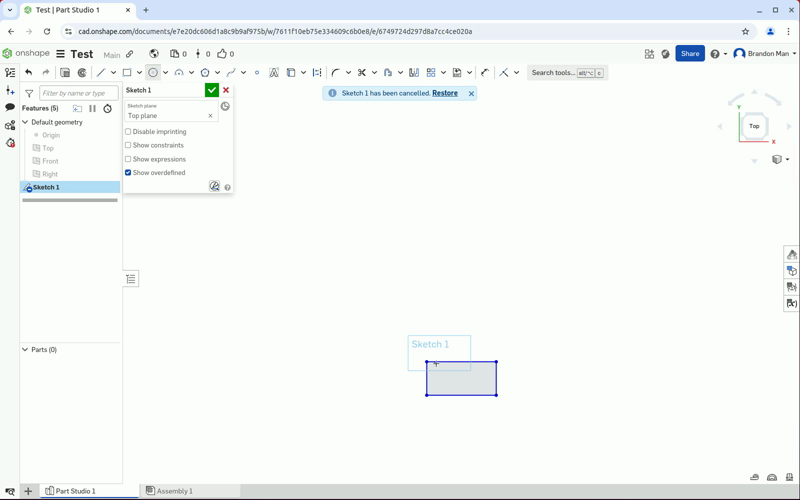
key_down(shift)
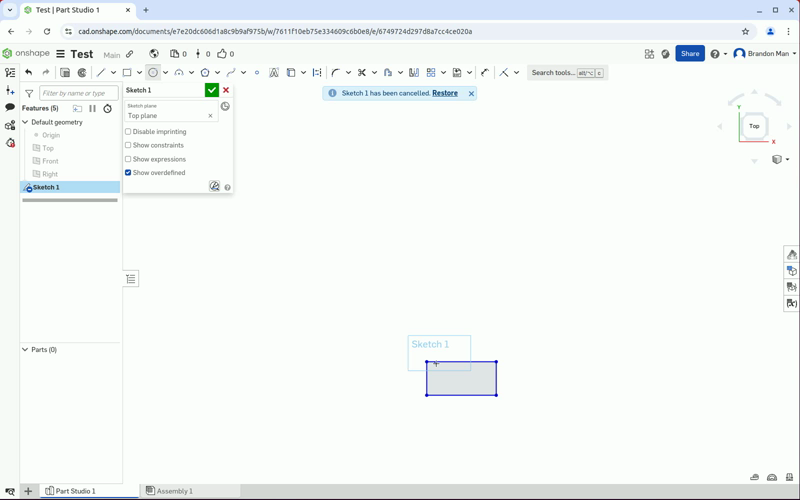
mouse_move(436, 393)
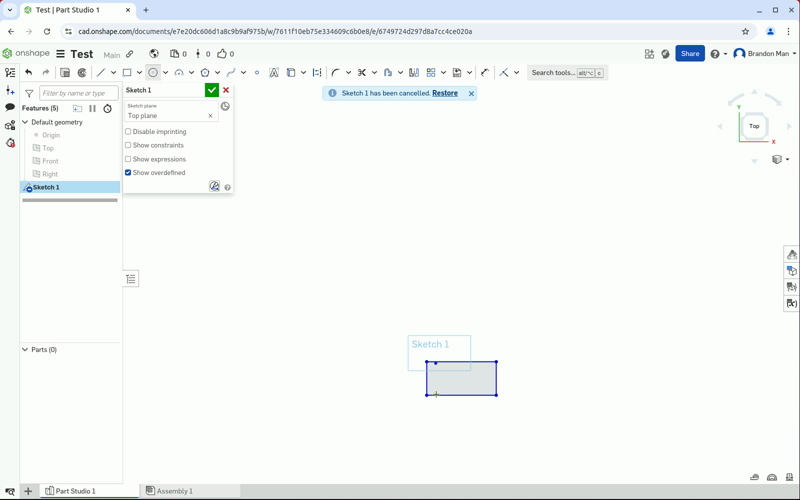
click(436, 393)
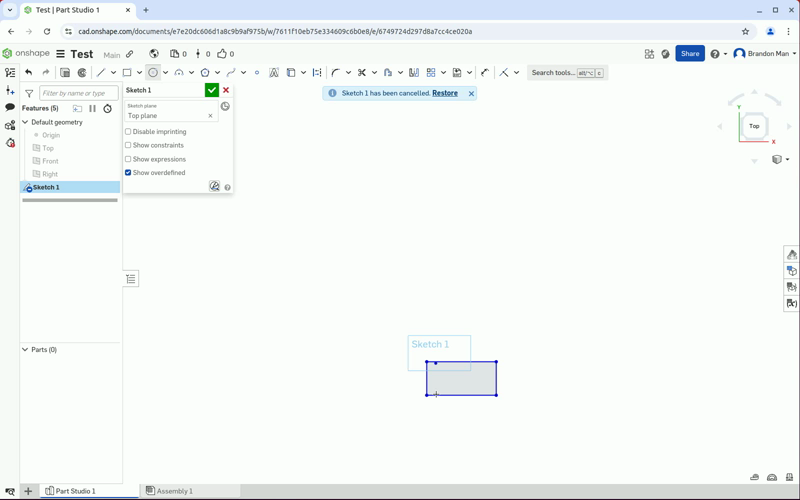
key_up(shift)
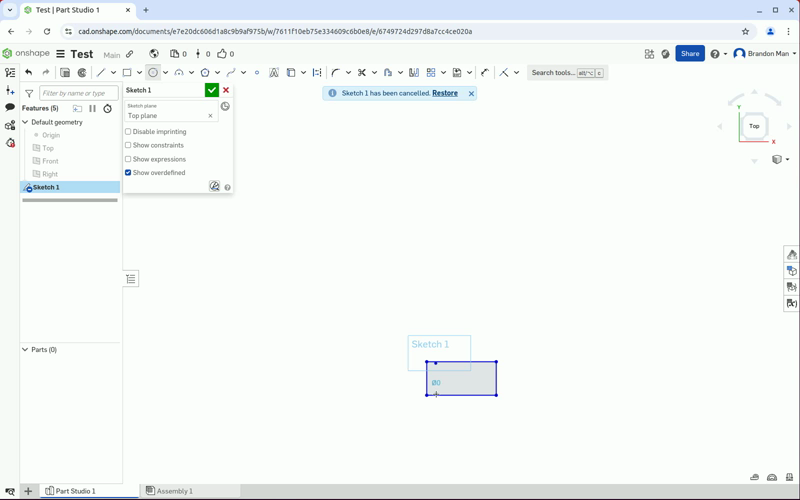
mouse_move(436, 393)
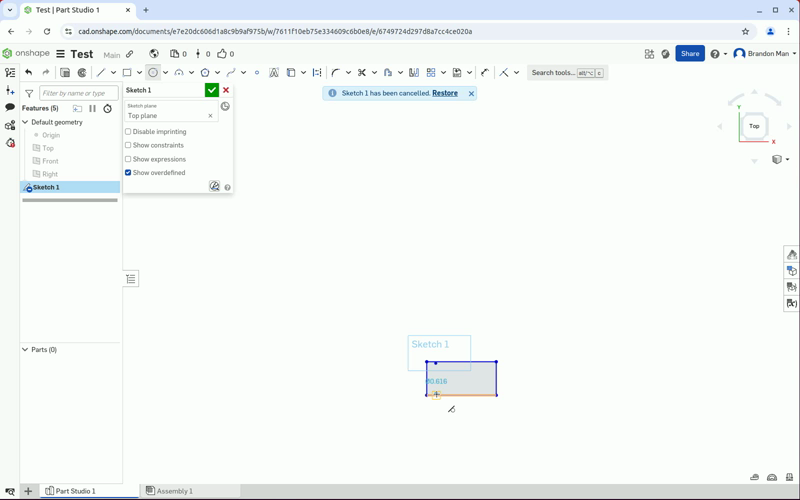
scroll(6)
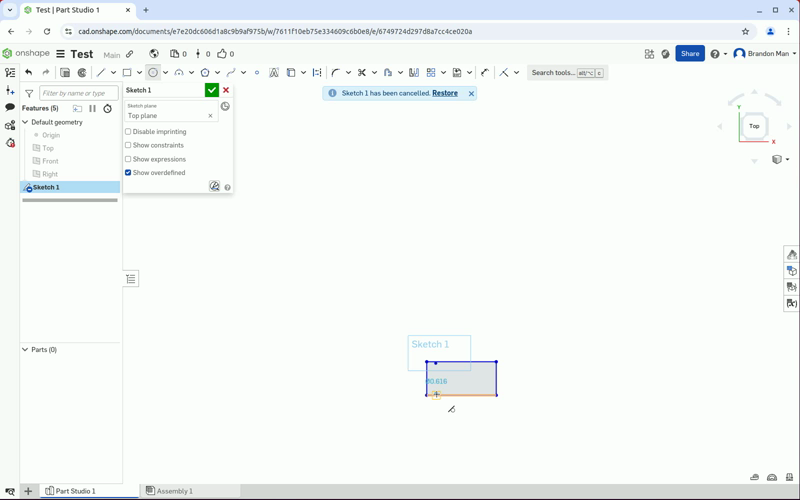
scroll(6)
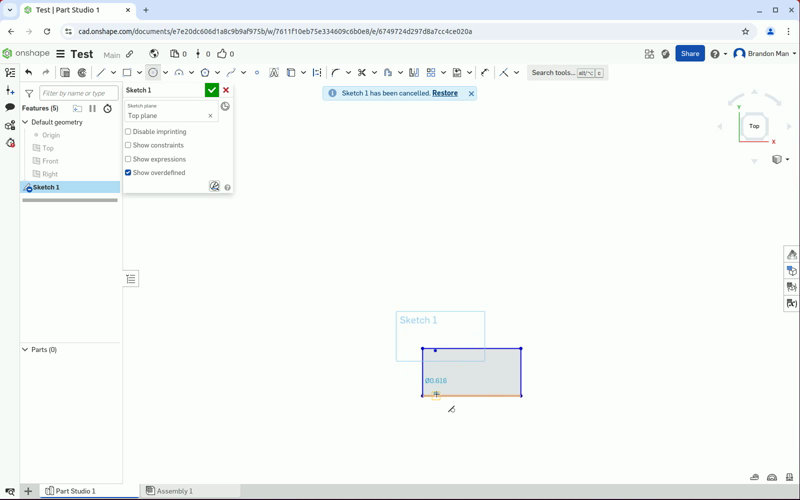
scroll(6)
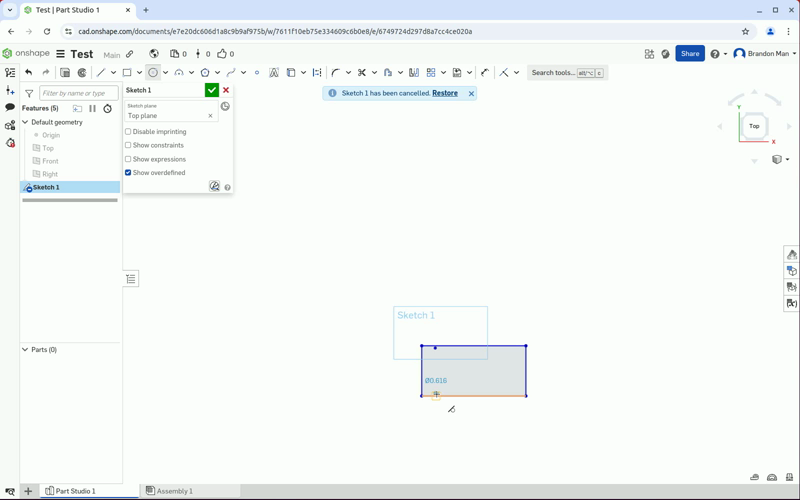
scroll(6)
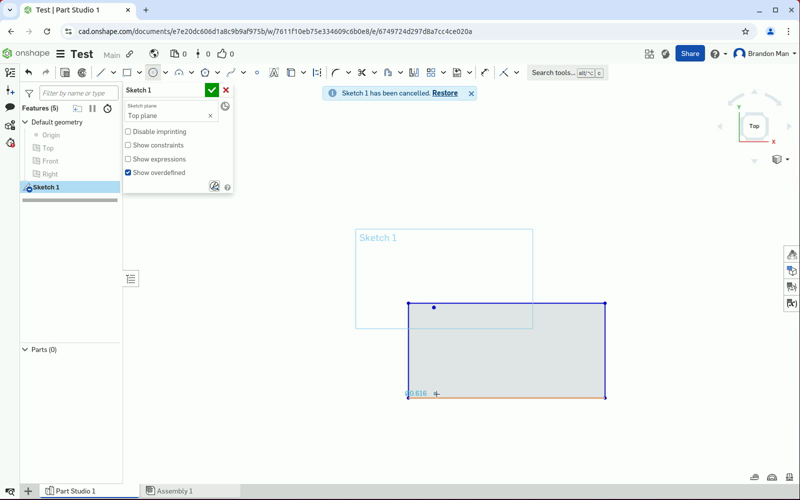
scroll(6)
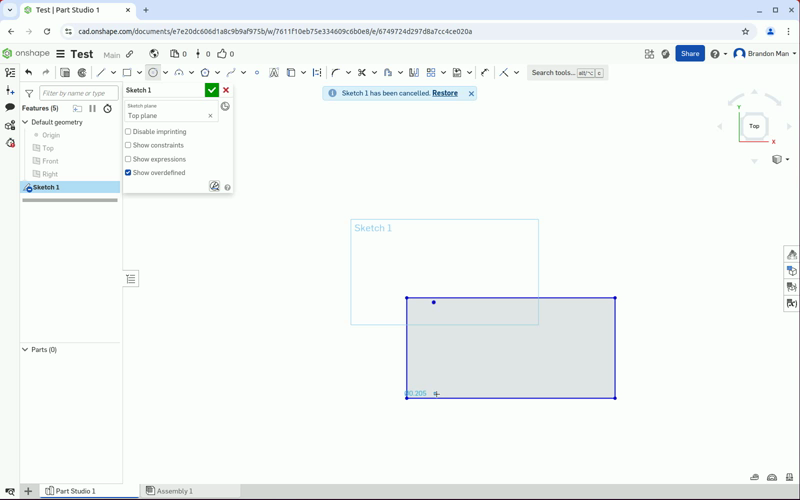
scroll(6)
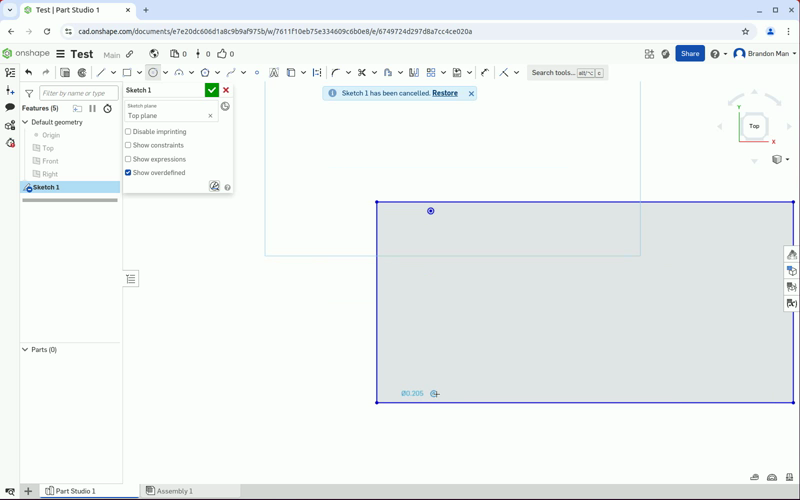
scroll(6)
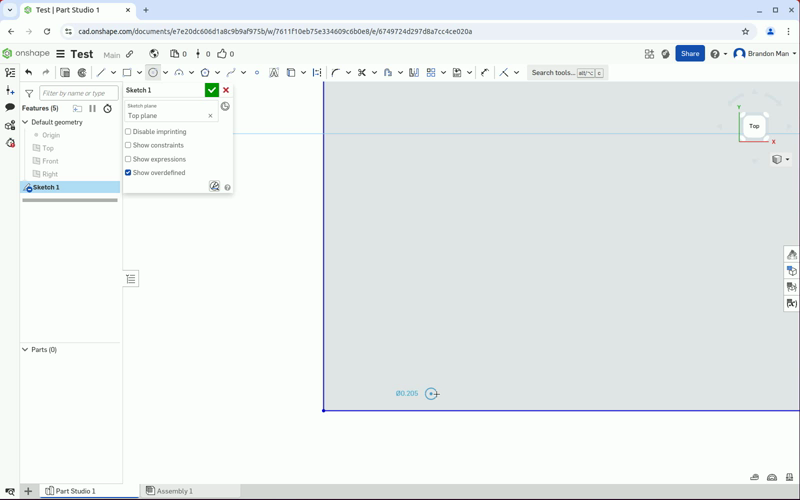
click(436, 393)
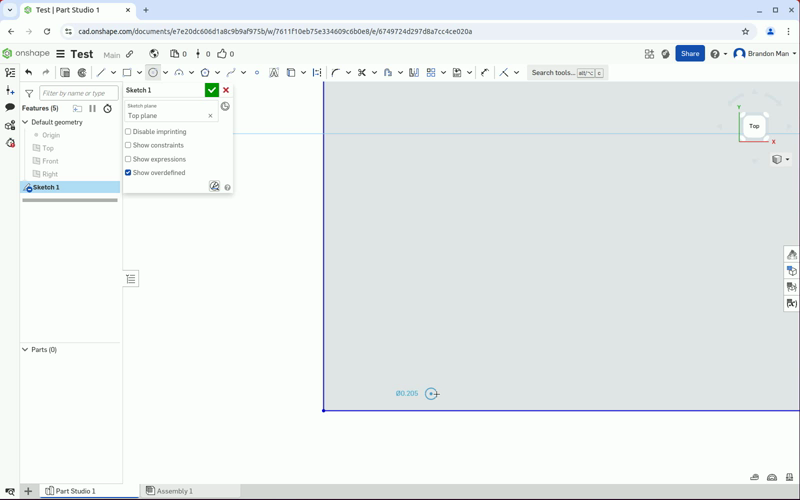
scroll(-6)
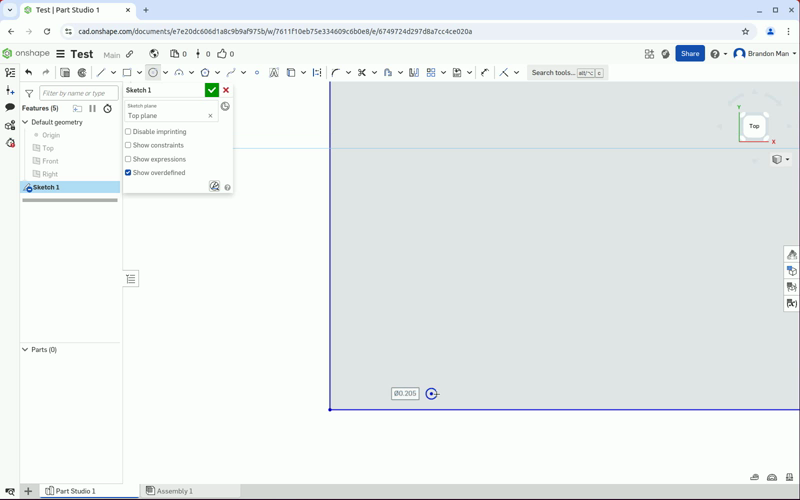
scroll(-6)
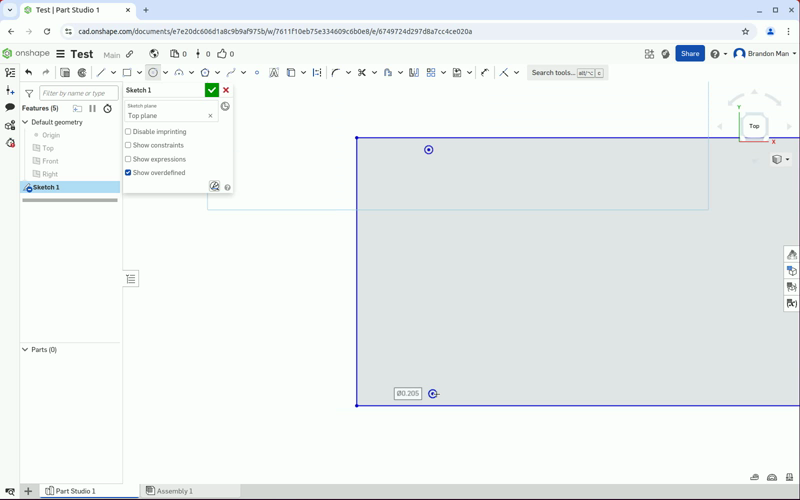
scroll(-6)
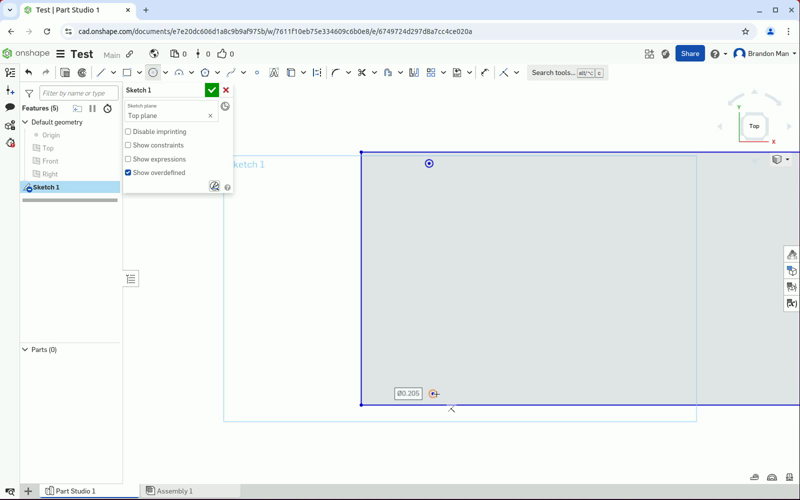
scroll(-6)
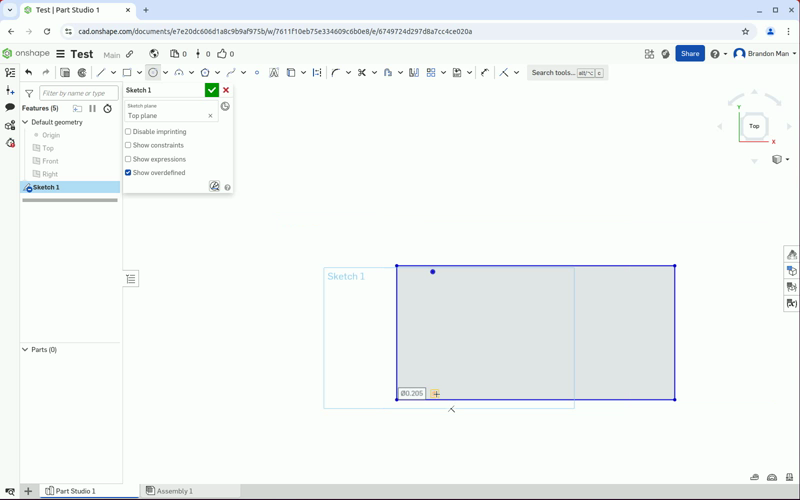
scroll(-6)
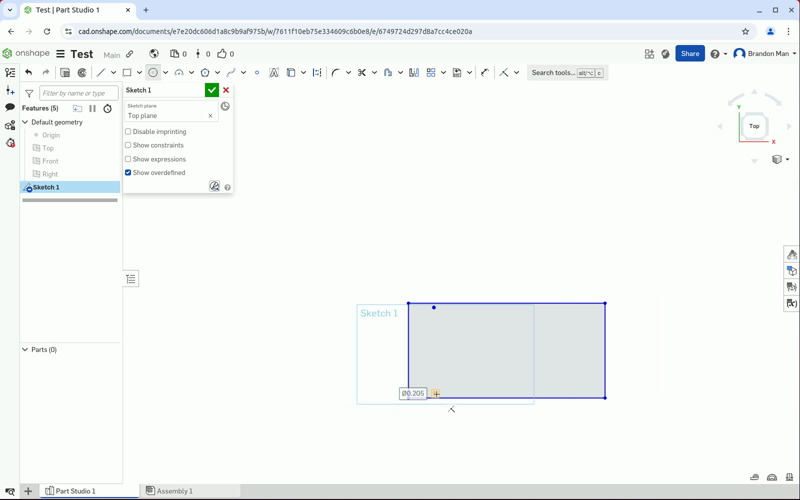
scroll(-6)
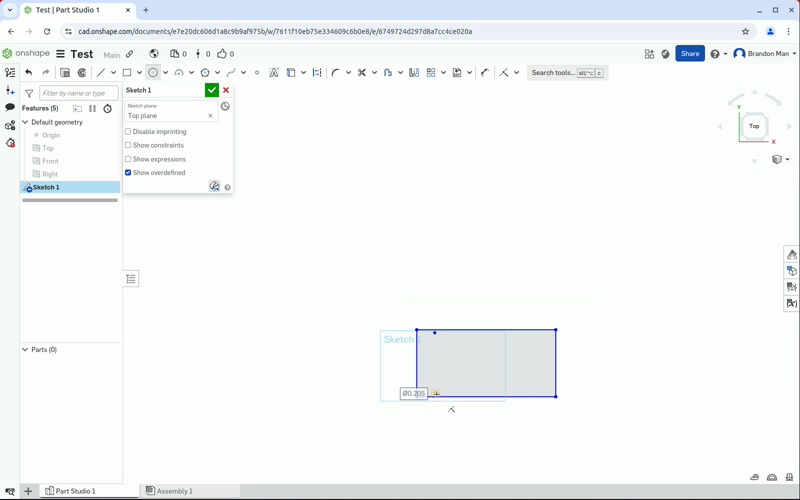
scroll(-6)
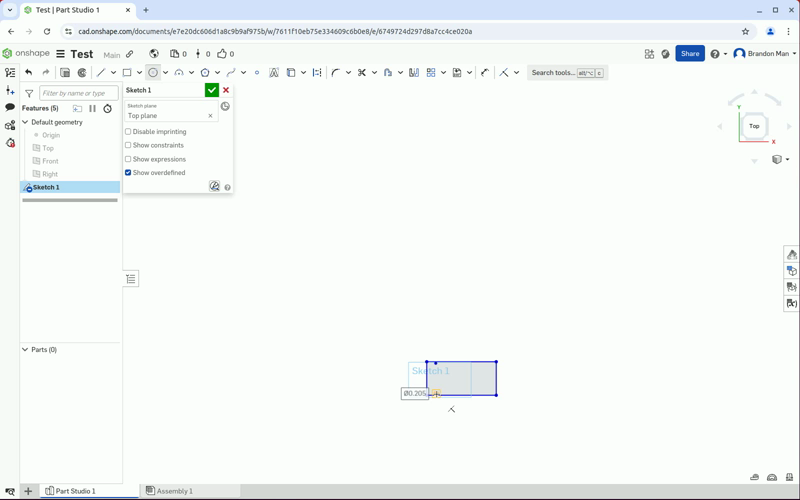
key(esc)
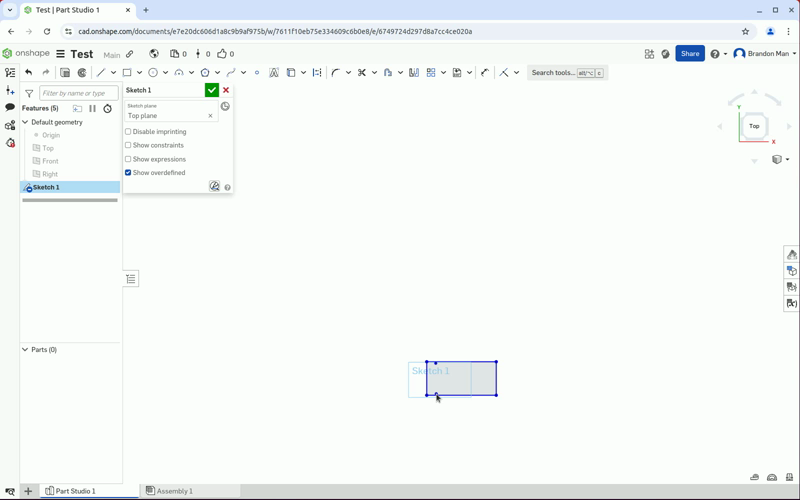
key(c)
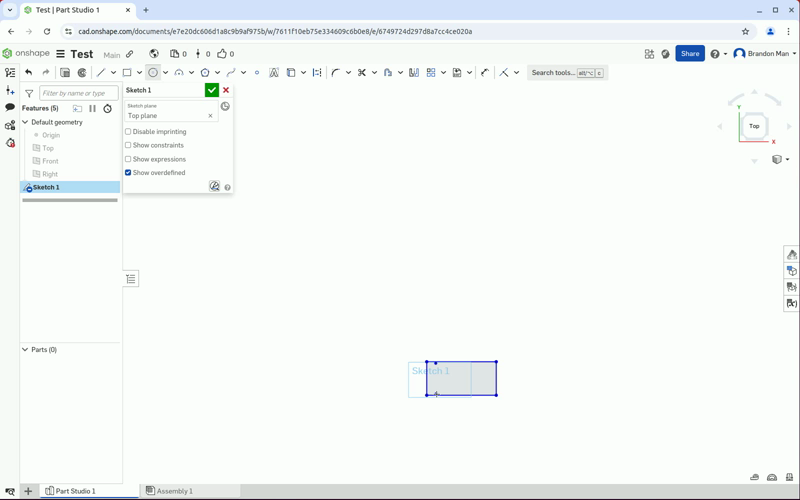
key_down(shift)
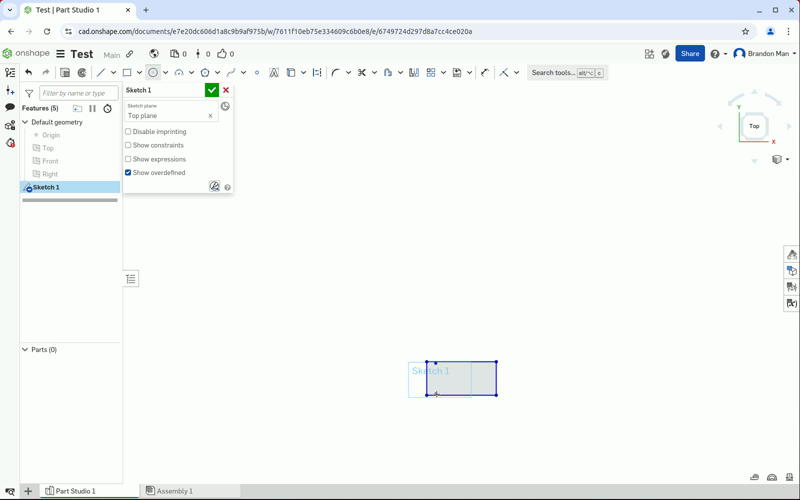
mouse_move(483, 393)
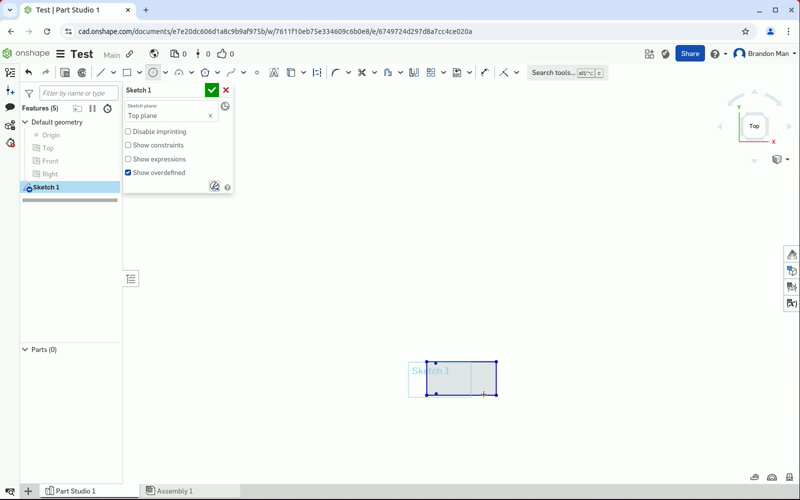
click(483, 393)
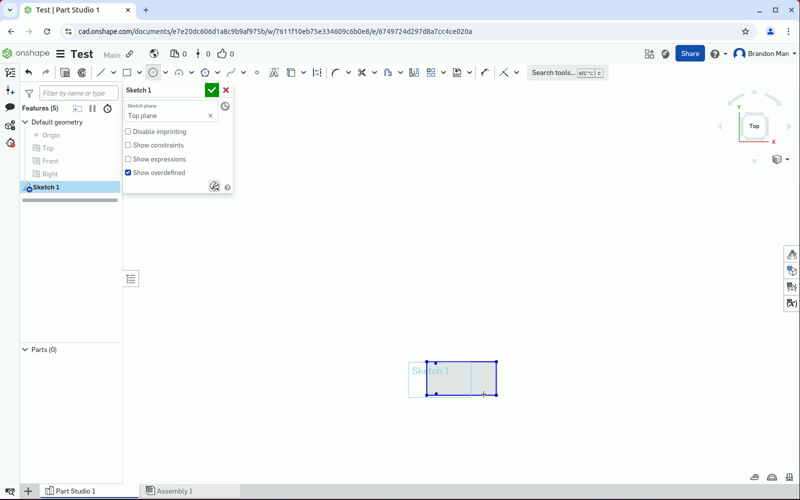
key_up(shift)
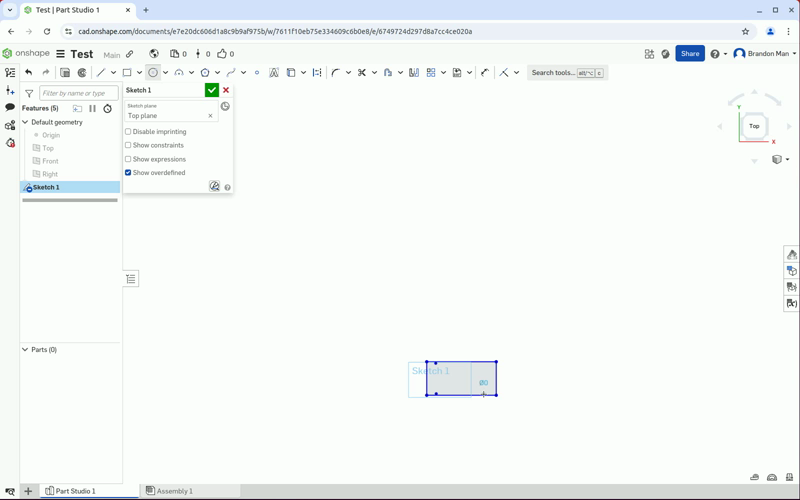
mouse_move(484, 393)
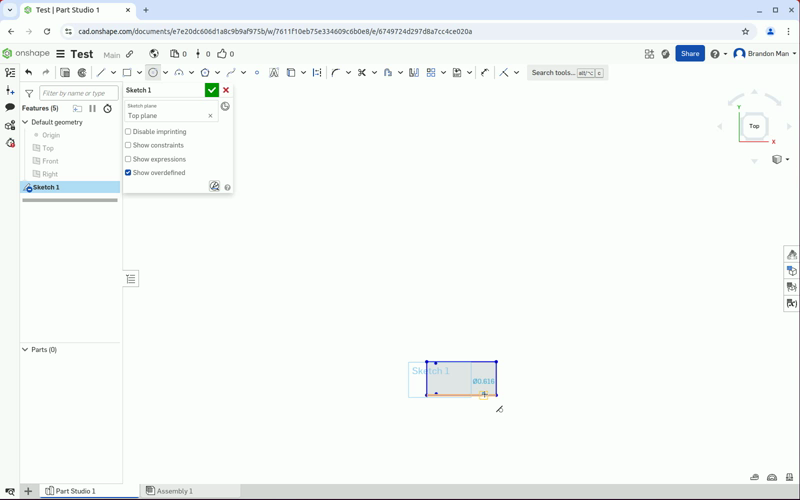
scroll(6)
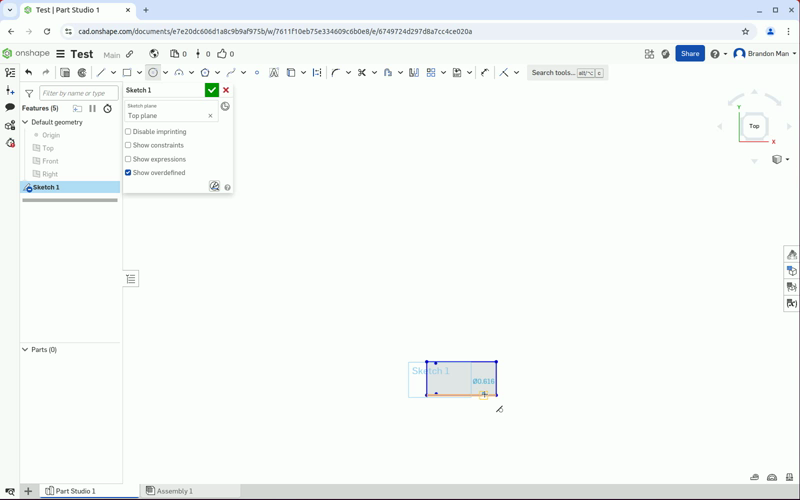
scroll(6)
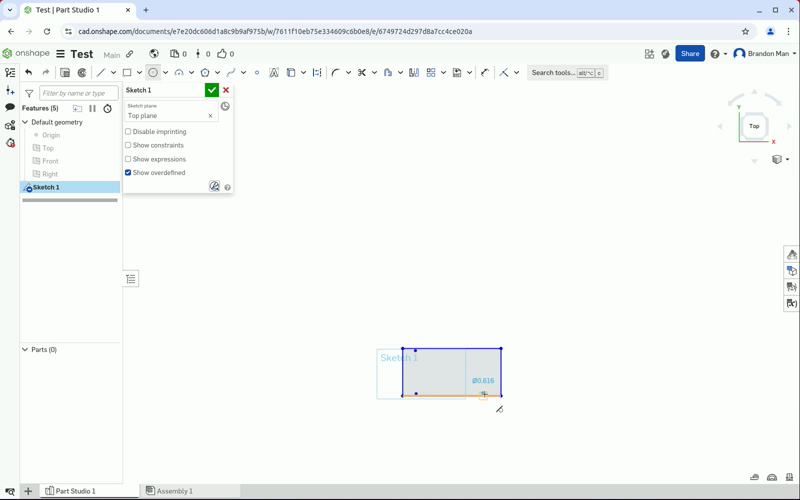
scroll(6)
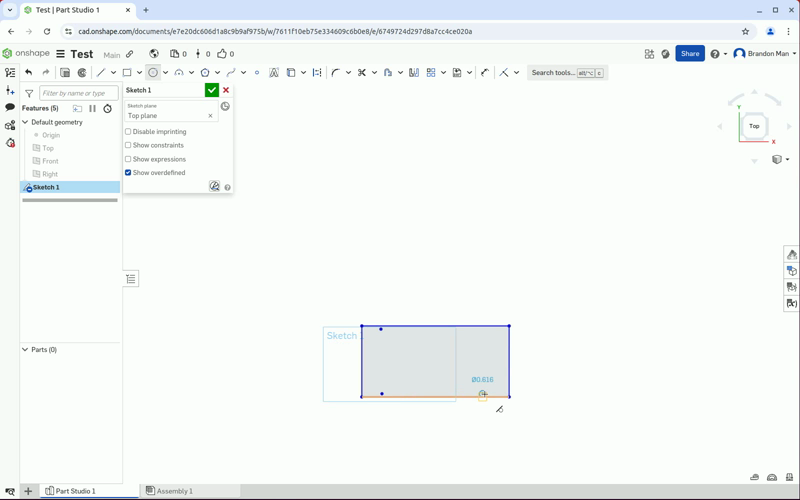
scroll(6)
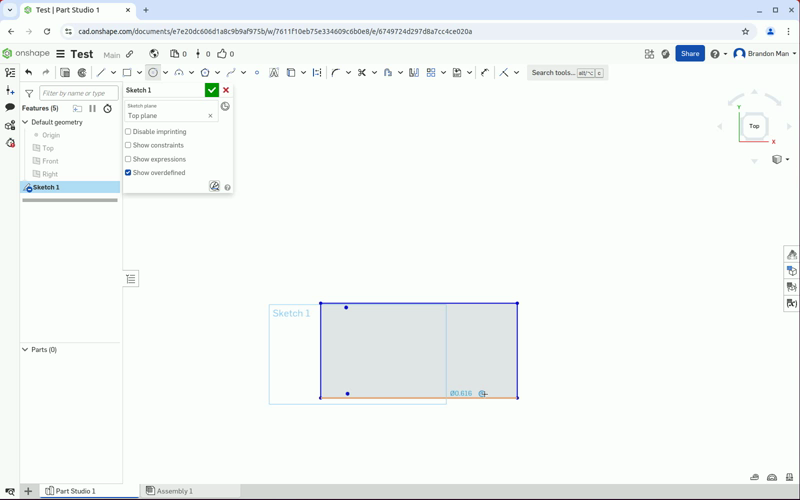
scroll(6)
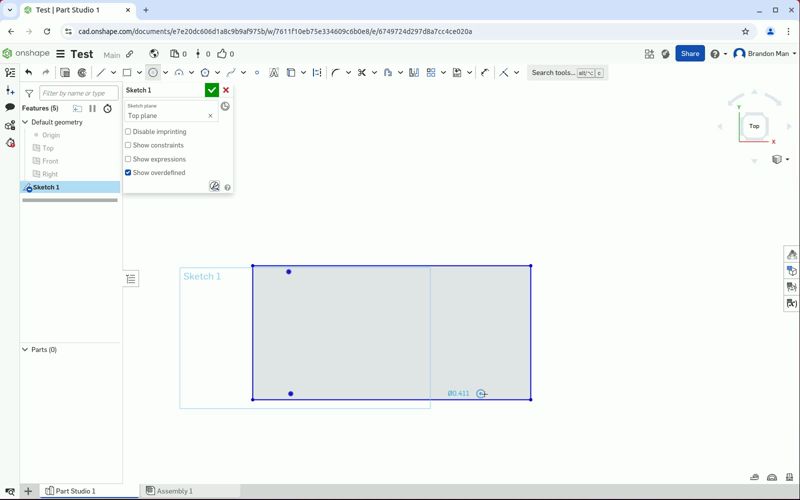
scroll(6)
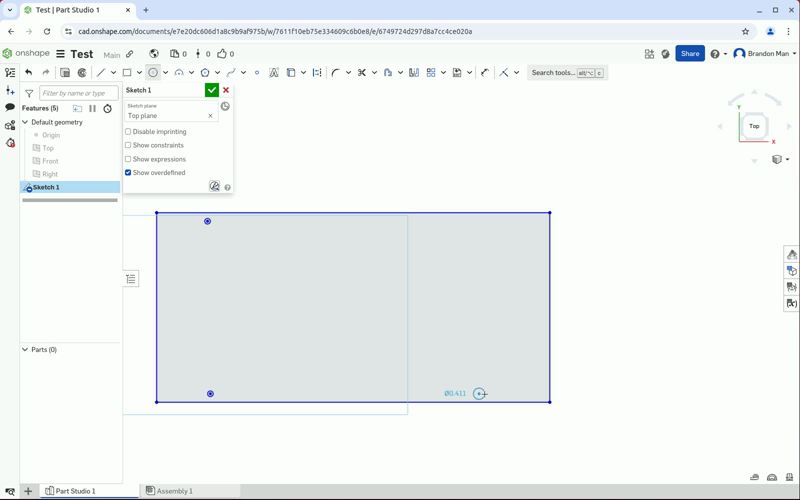
scroll(6)
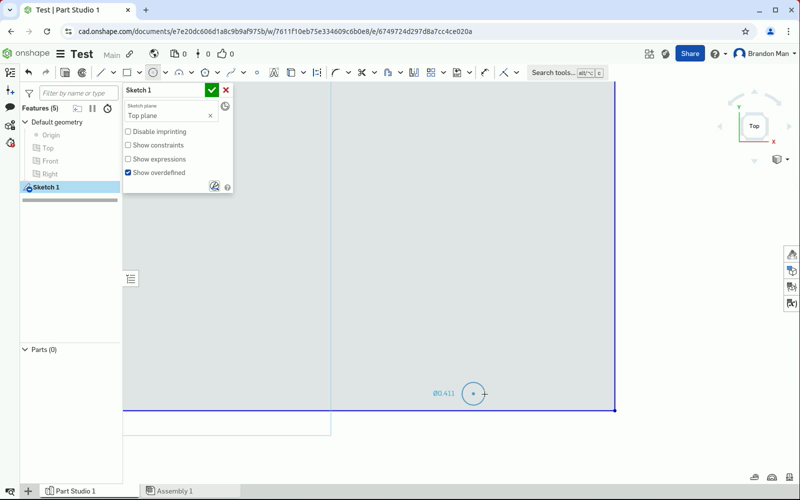
click(484, 393)
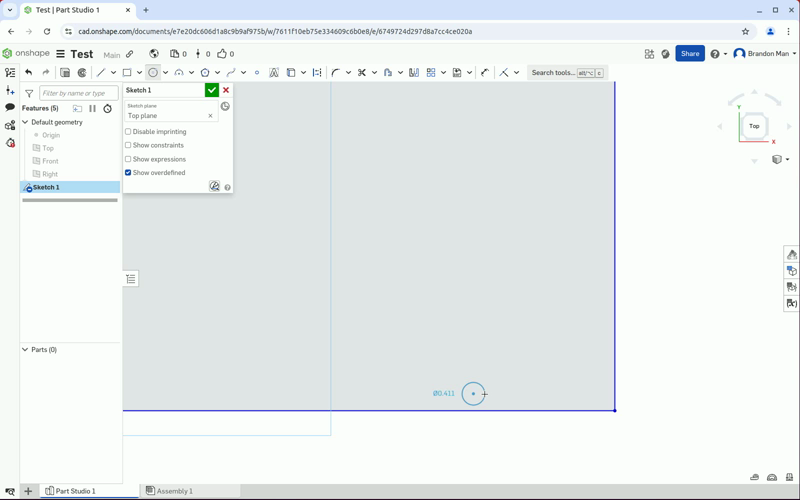
scroll(-6)
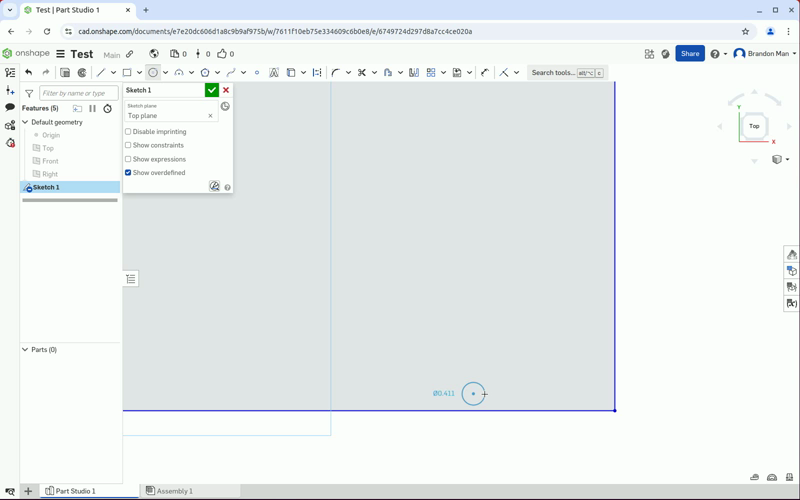
scroll(-6)
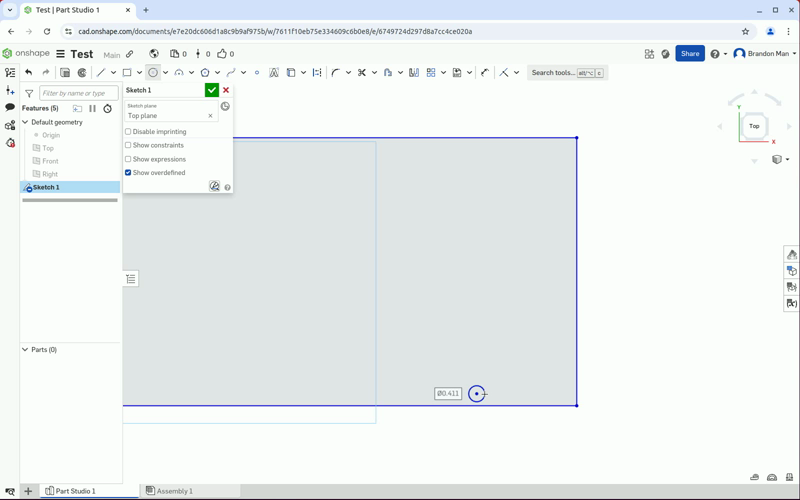
scroll(-6)
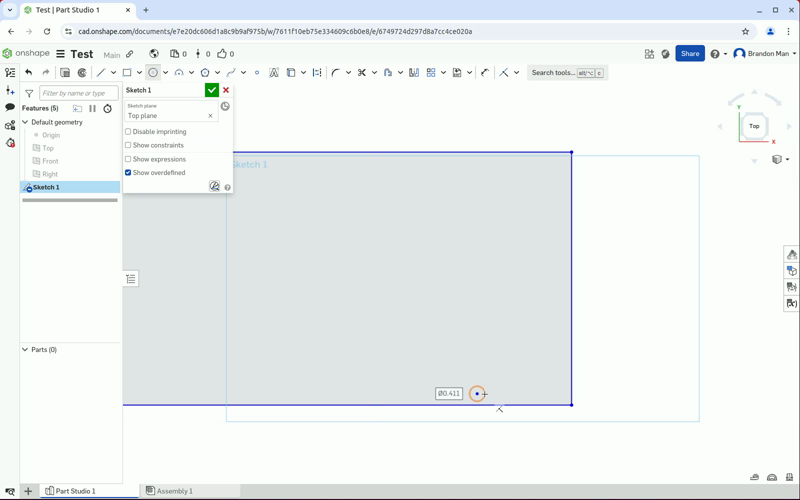
scroll(-6)
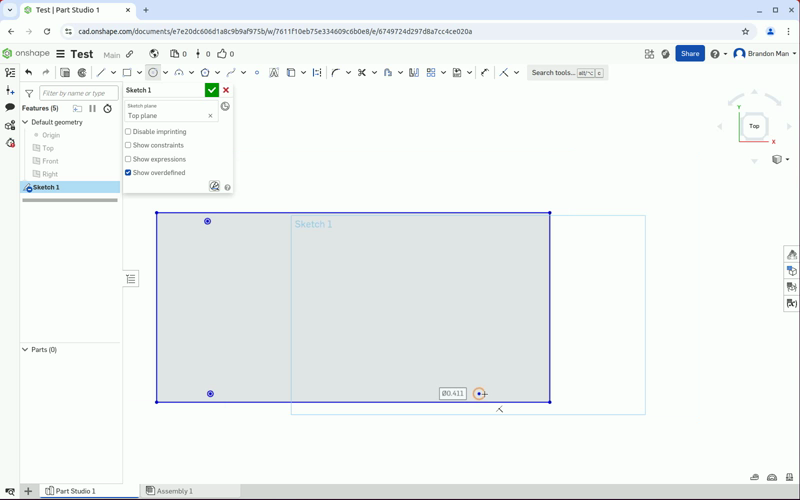
scroll(-6)
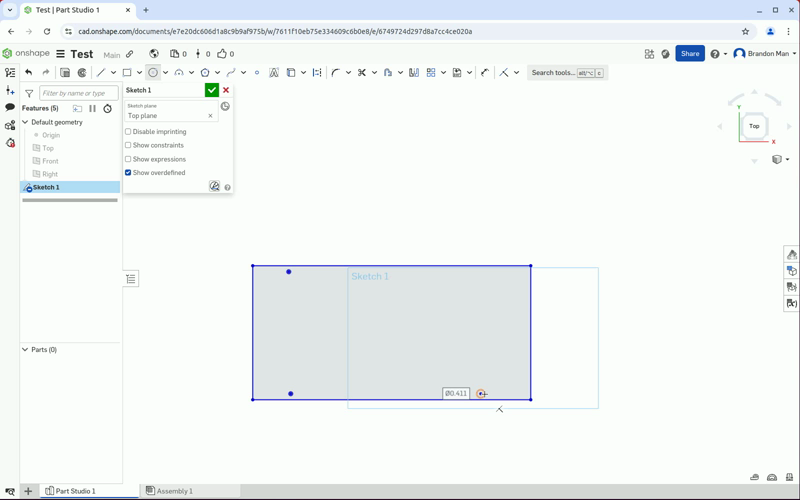
scroll(-6)
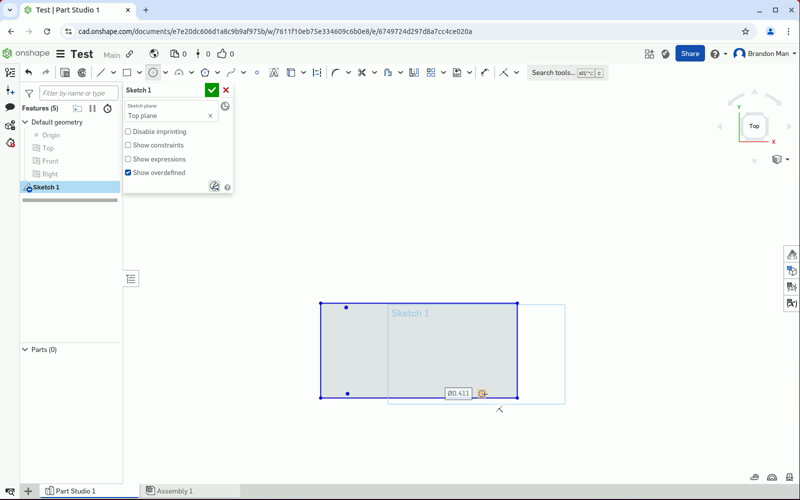
scroll(-6)
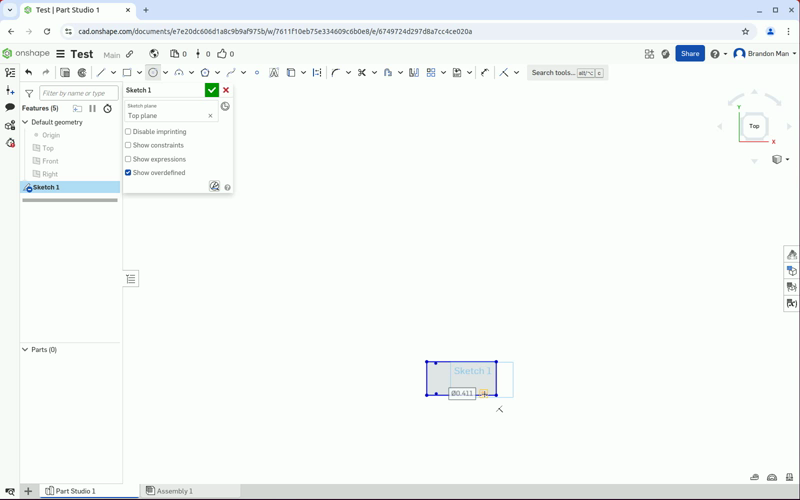
key(esc)
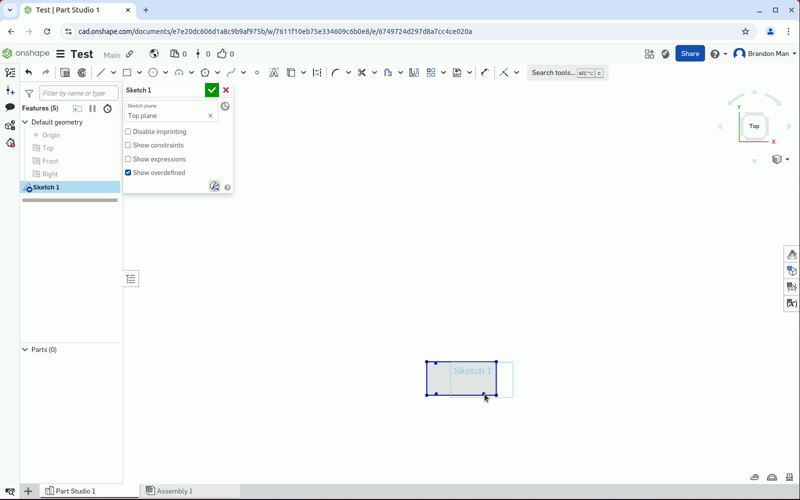
key(c)
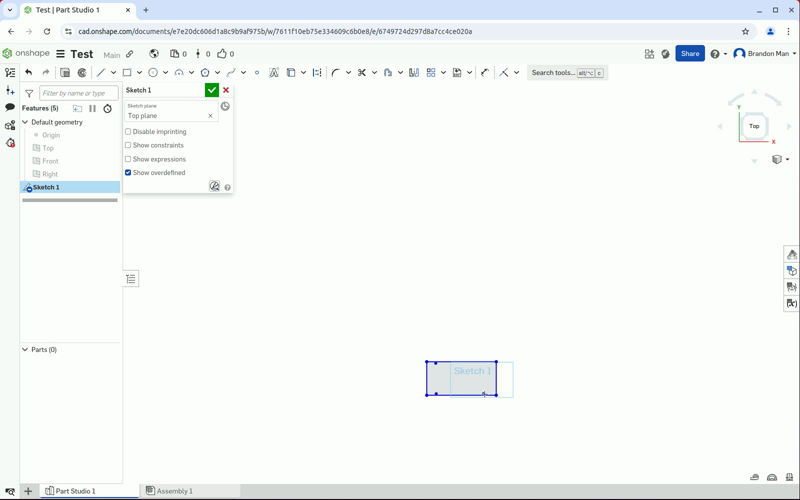
key_down(shift)
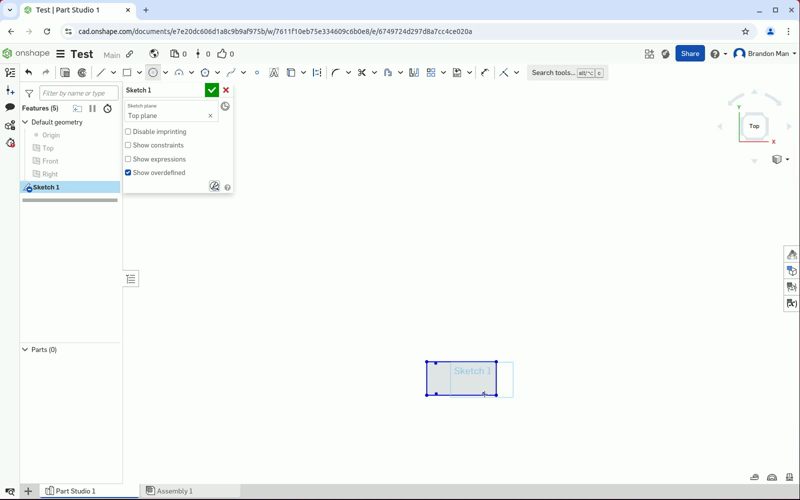
mouse_move(487, 363)
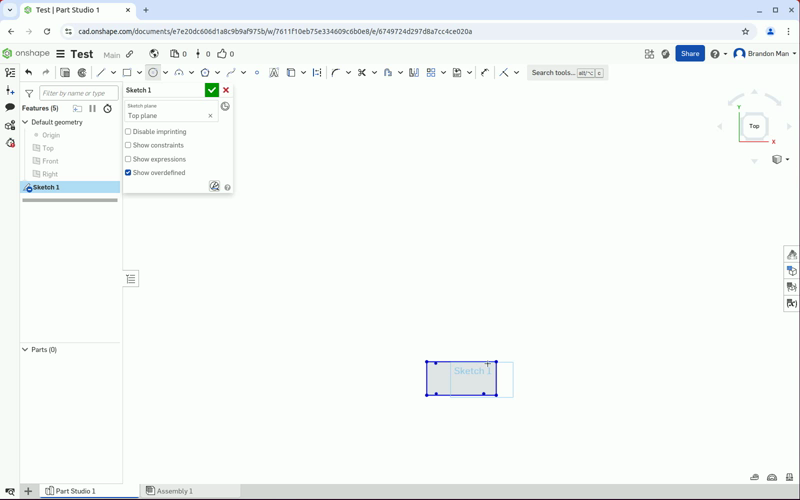
click(487, 363)
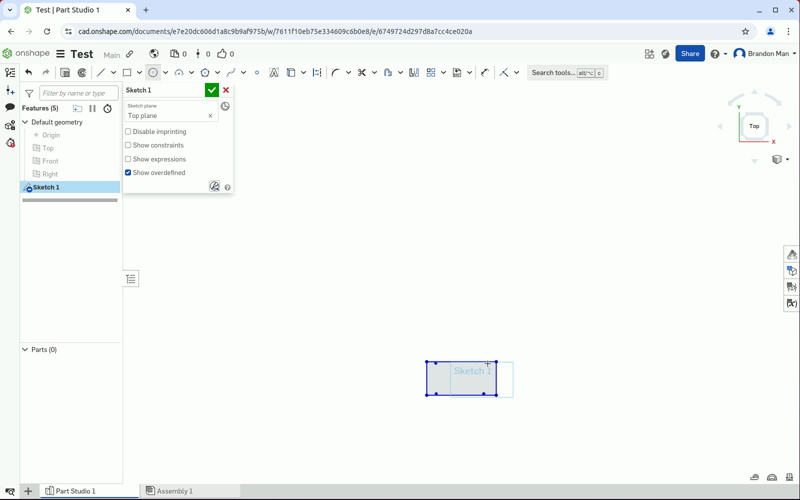
key_up(shift)
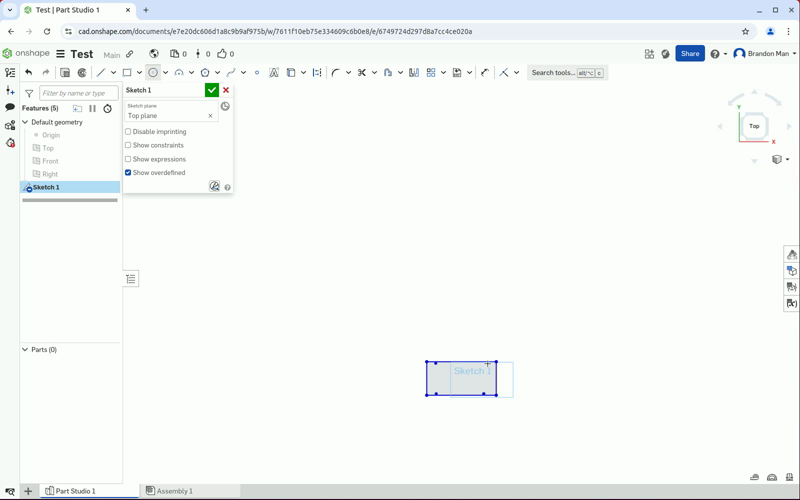
mouse_move(488, 363)
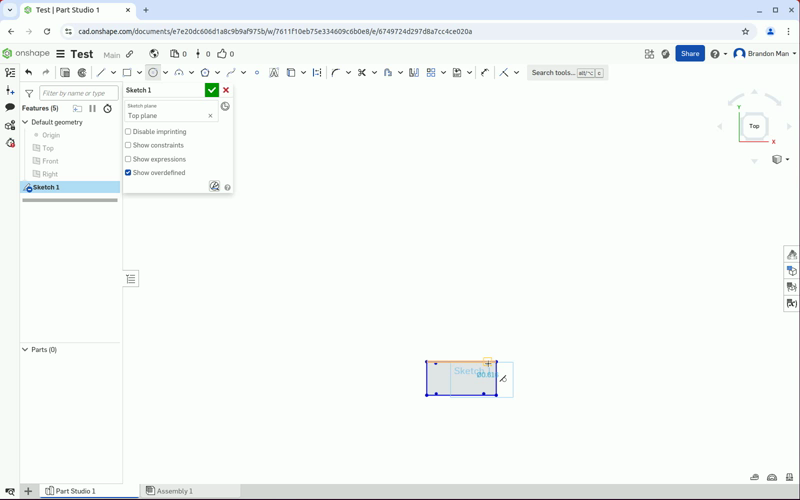
scroll(6)
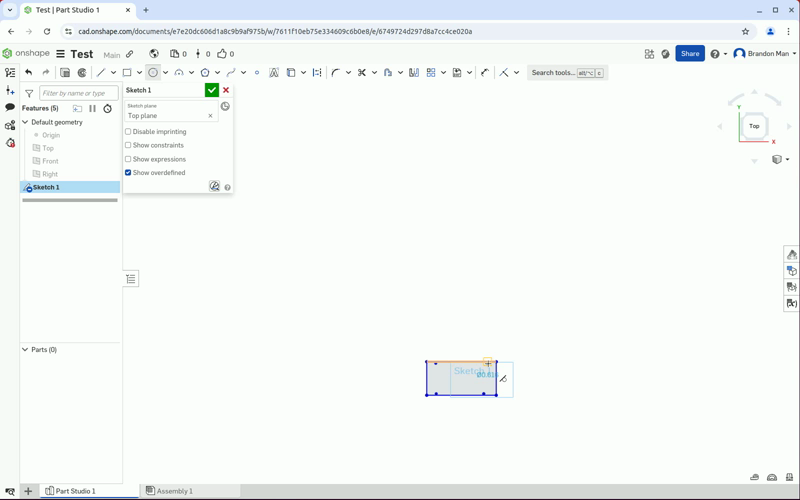
scroll(6)
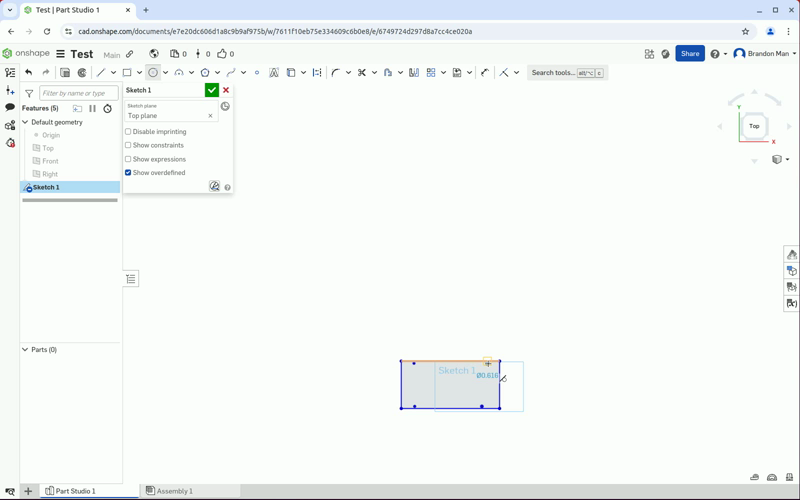
scroll(6)
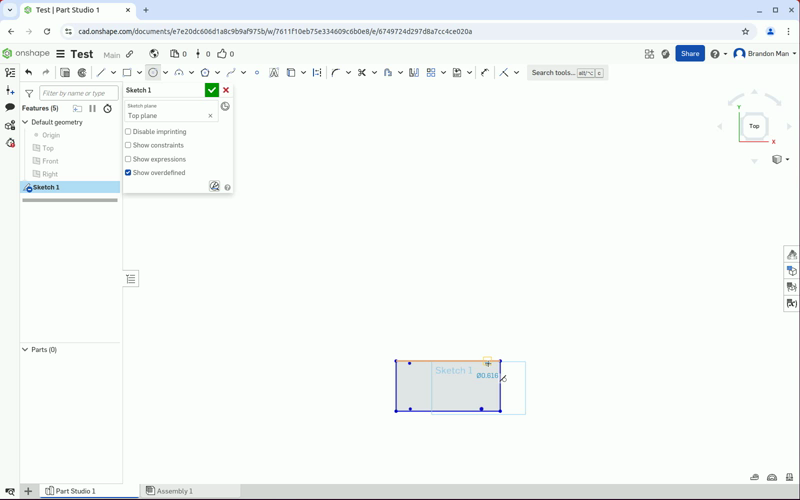
scroll(6)
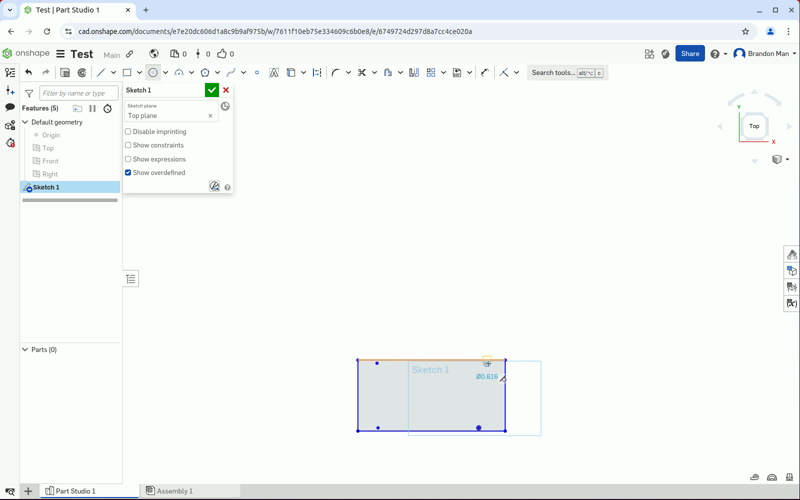
scroll(6)
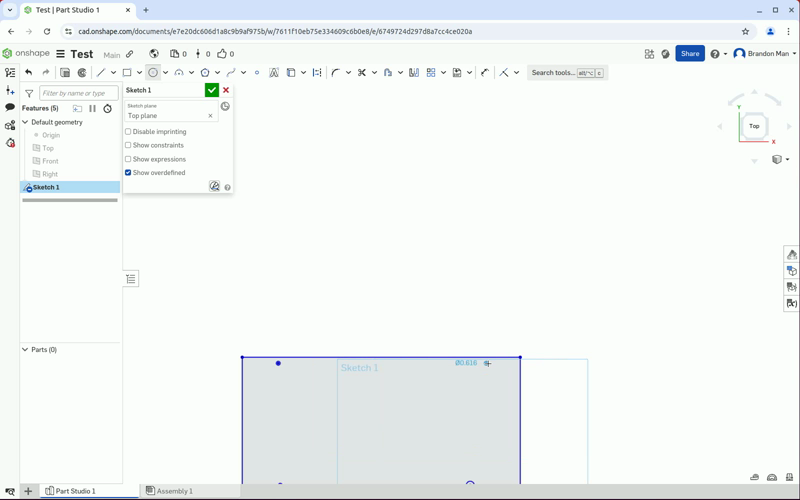
scroll(6)
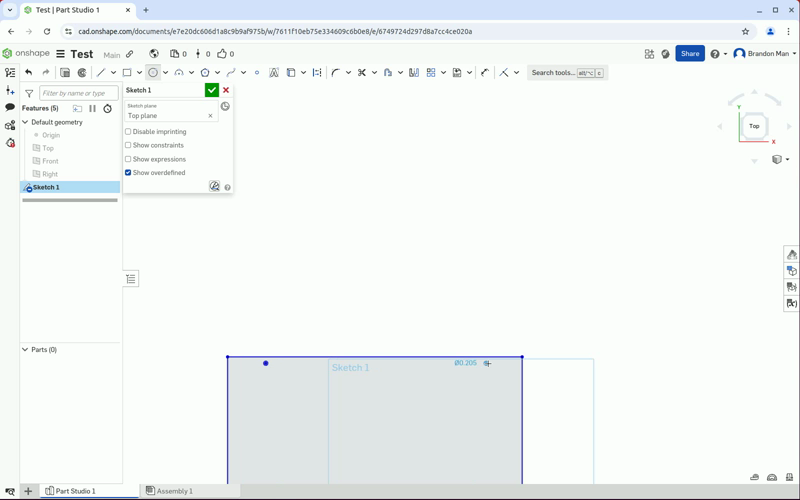
scroll(6)
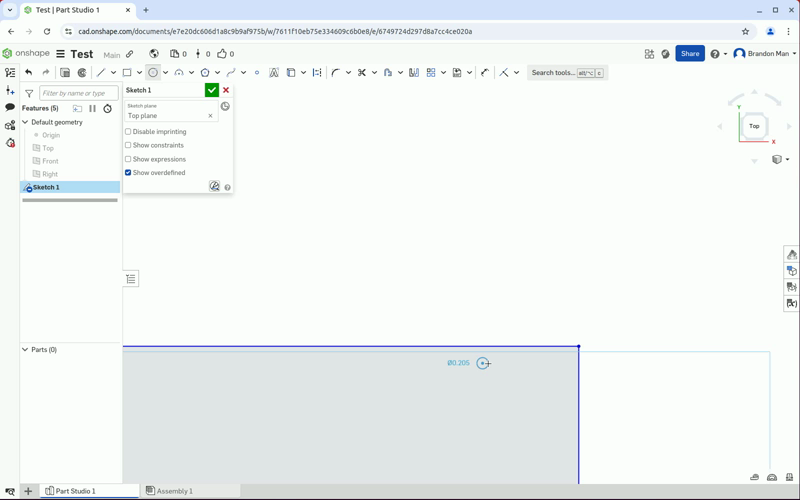
click(488, 363)
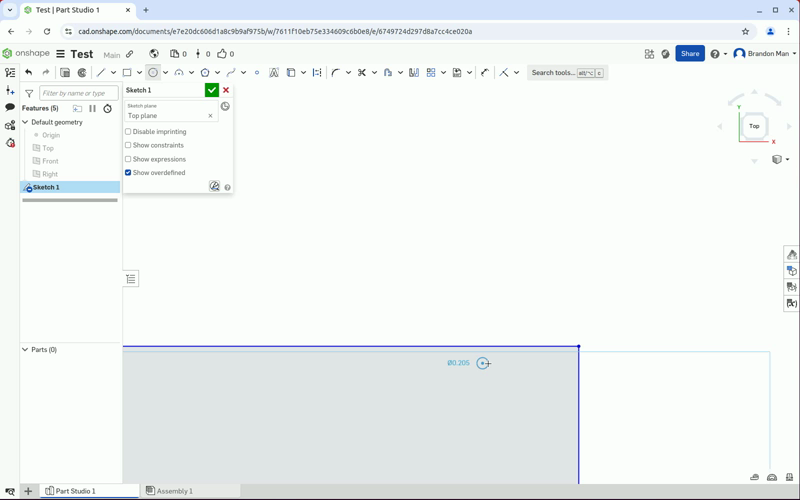
scroll(-6)
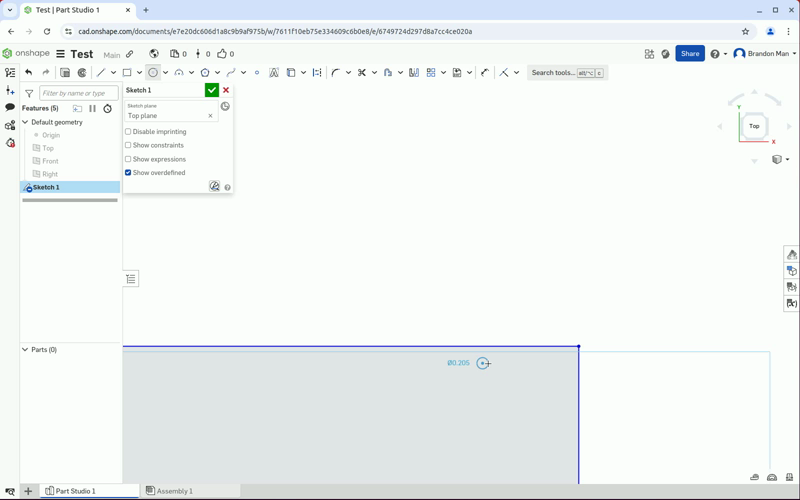
scroll(-6)
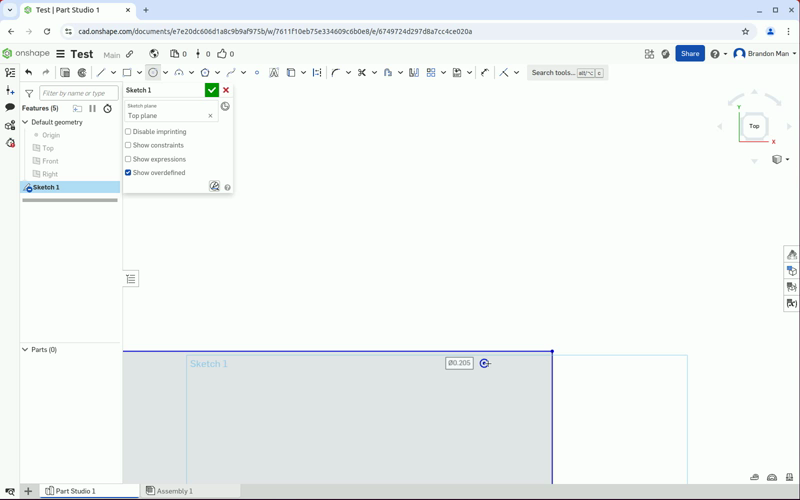
scroll(-6)
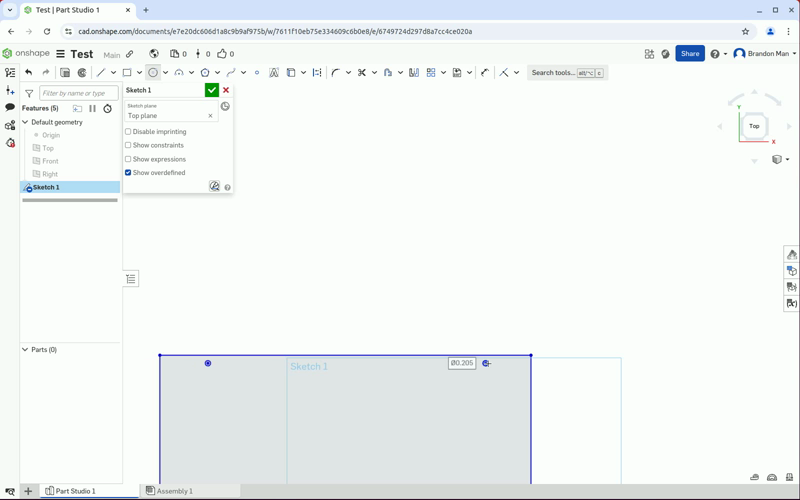
scroll(-6)
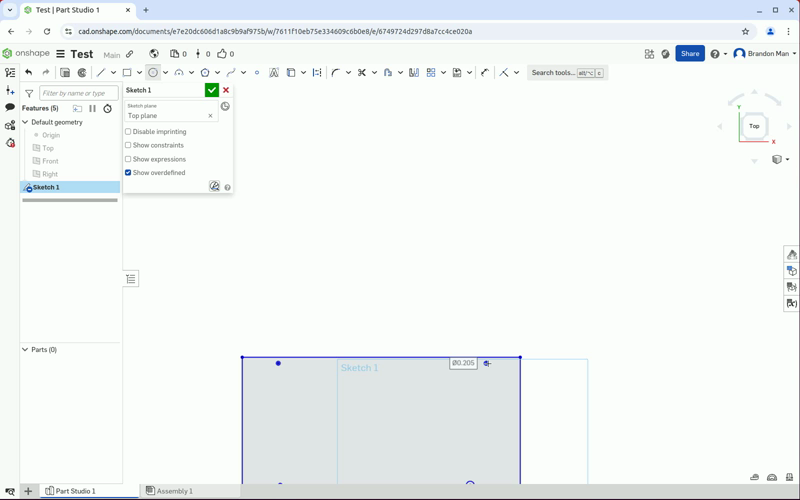
scroll(-6)
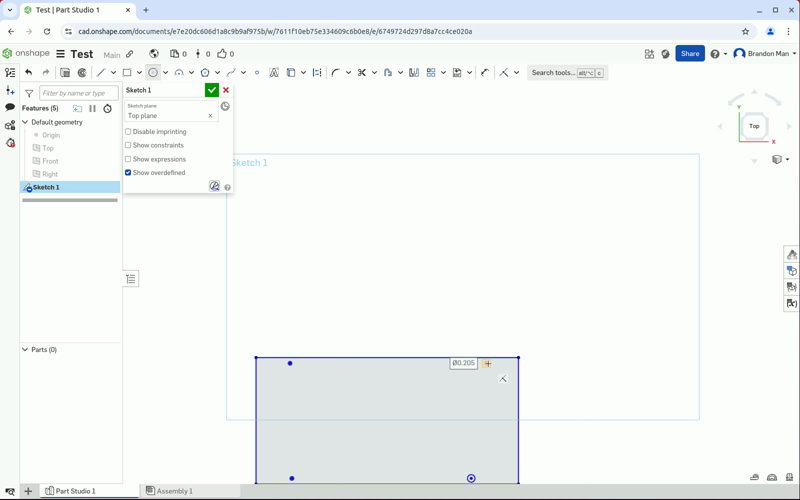
scroll(-6)
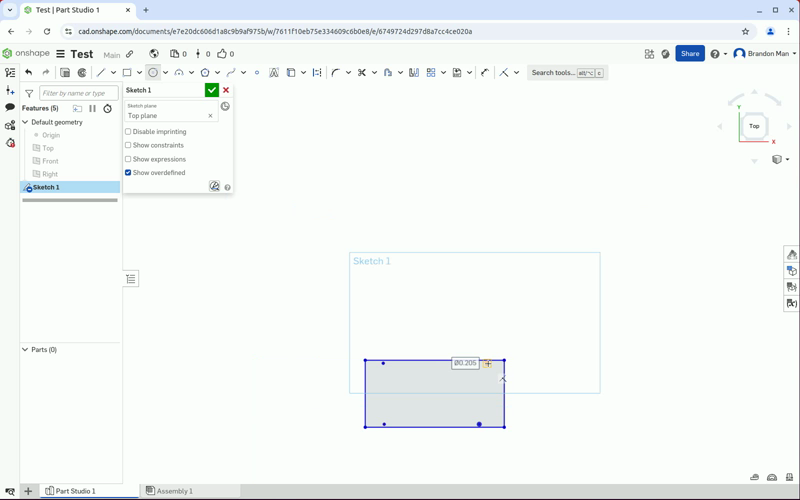
scroll(-6)
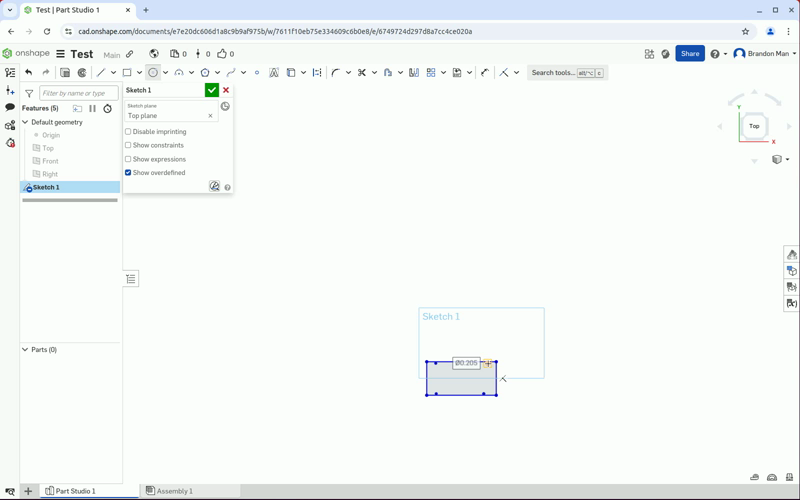
key(esc)
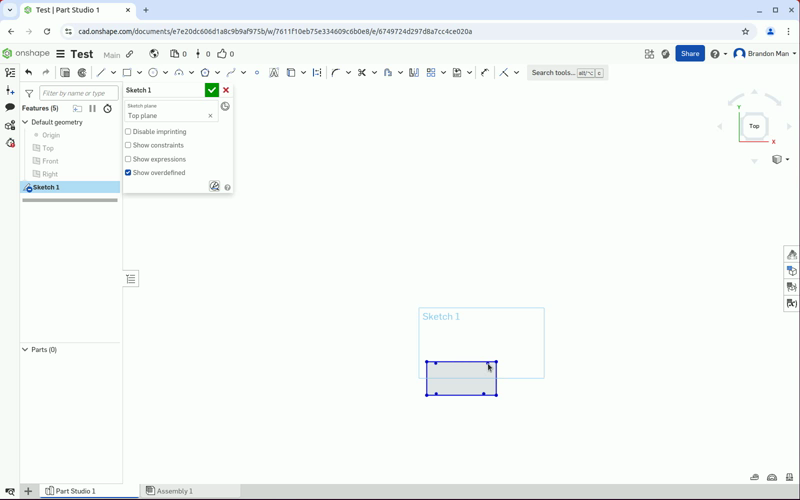
mouse_move(477, 365)
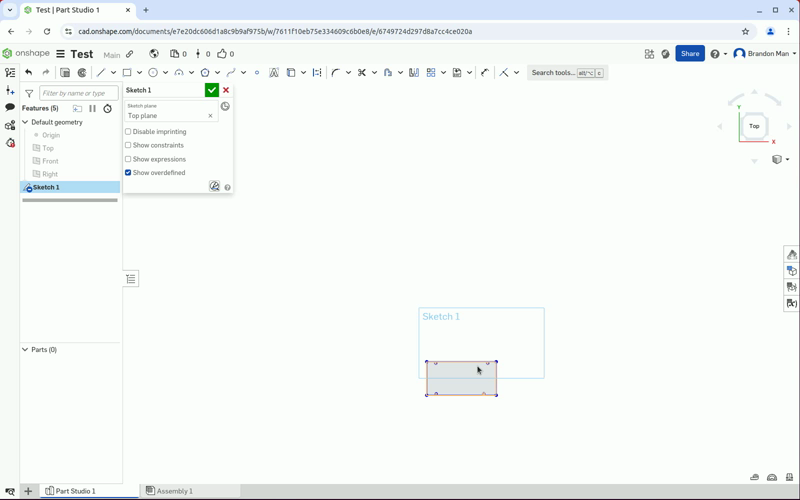
click(477, 365)
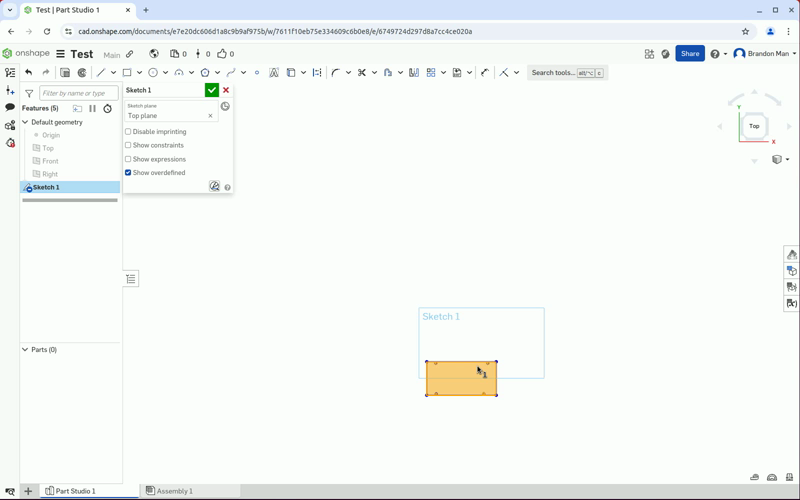
mouse_move(73, 352)
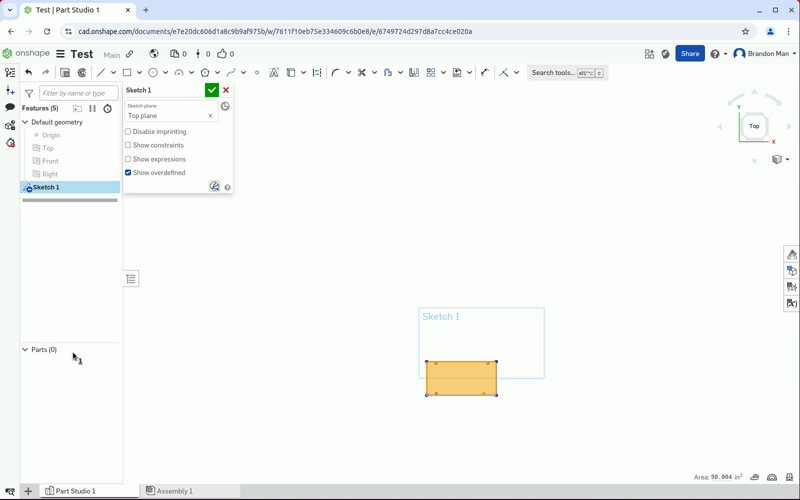
key(shift+y)
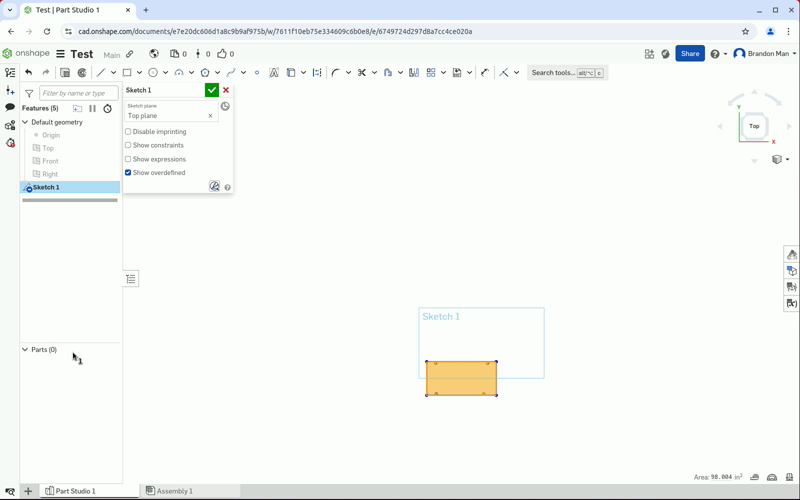
key(shift+e)
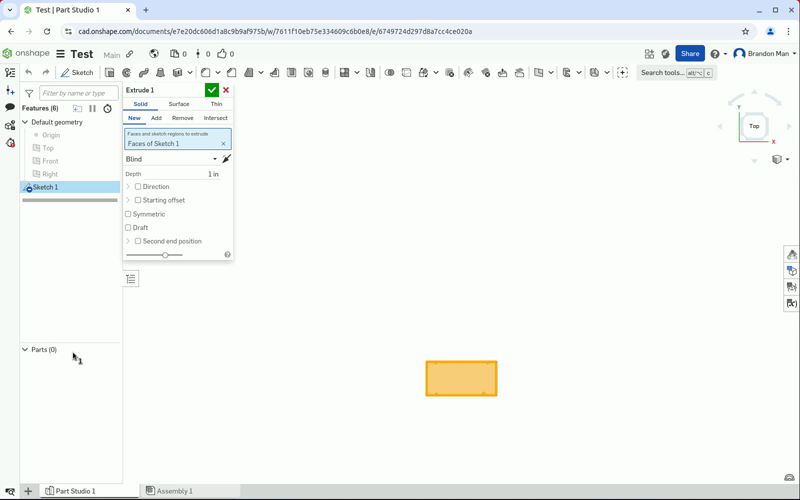
mouse_move(143, 106)
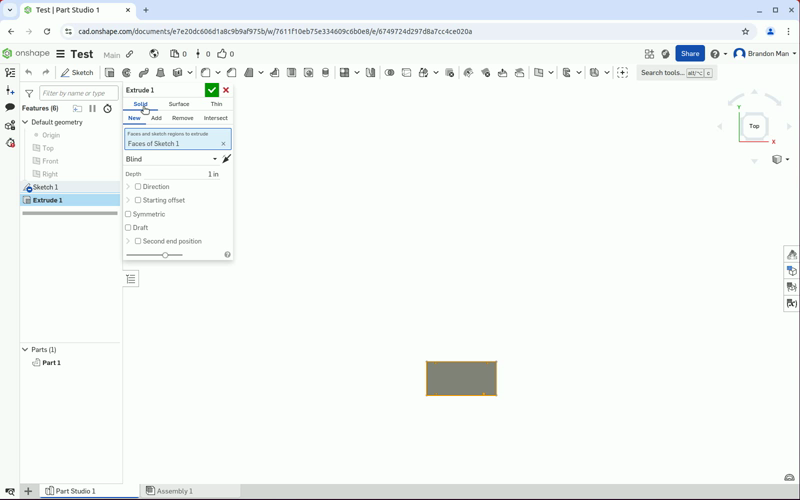
click(143, 106)
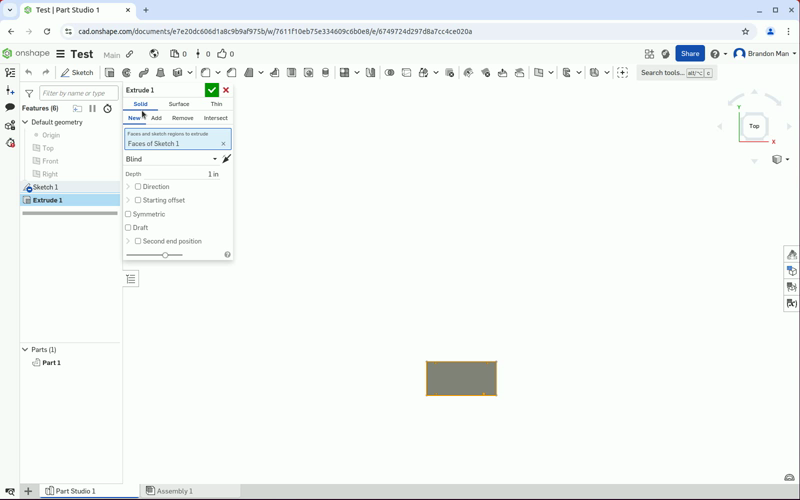
mouse_move(137, 120)
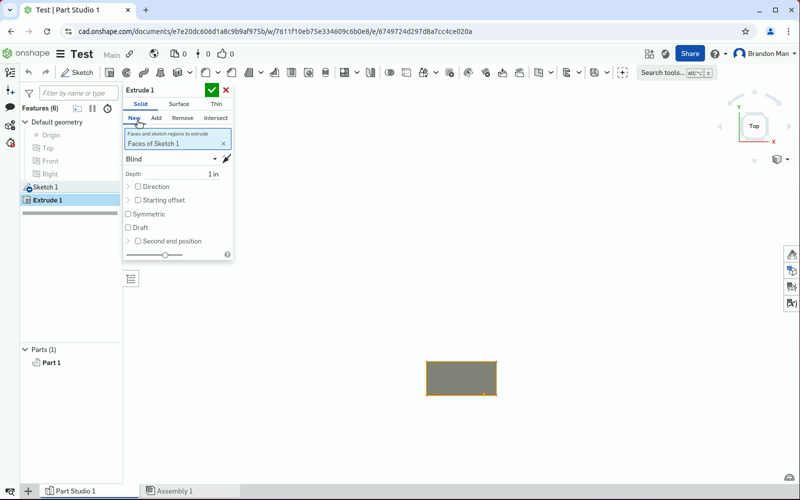
click(137, 120)
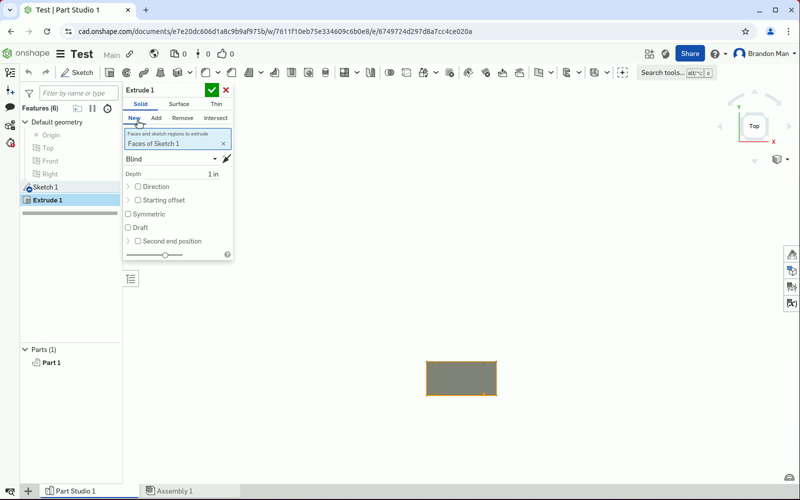
key(tab, 4)
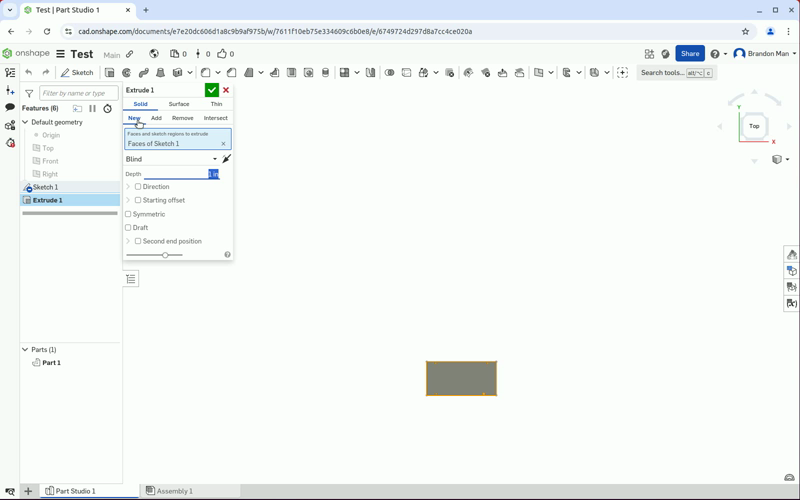
text(0.481)
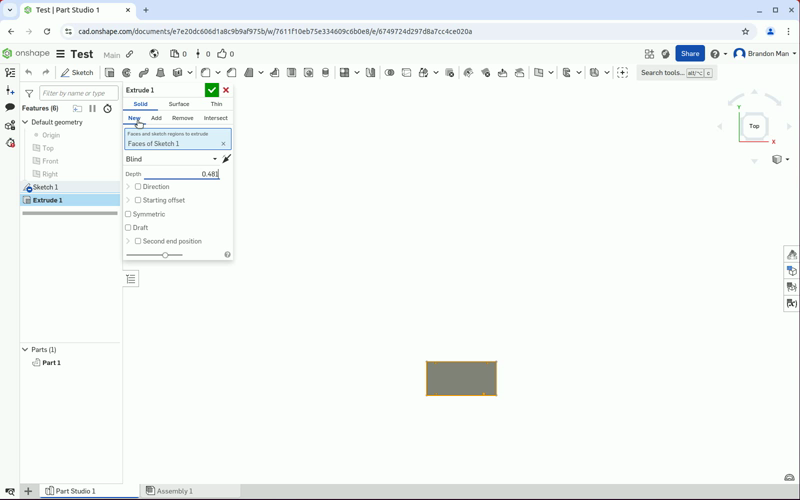
key(enter)
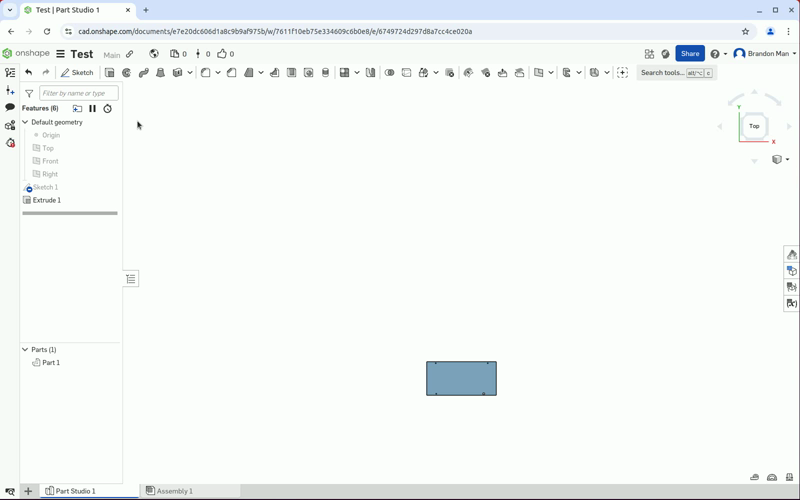
key(shift+h)
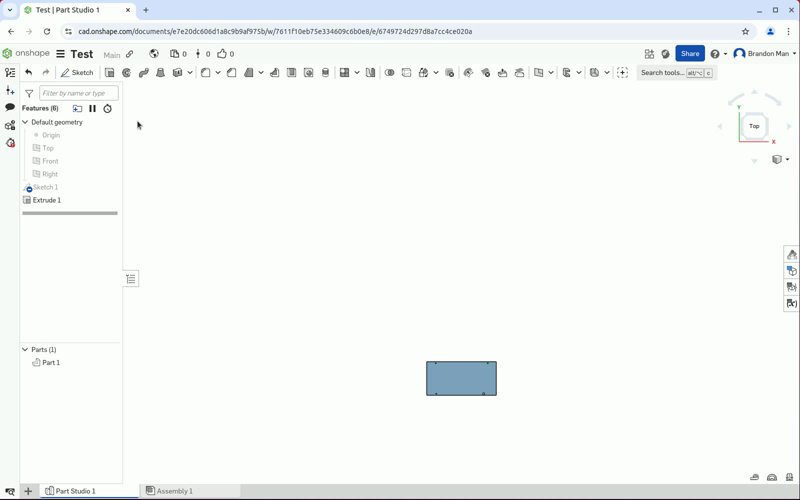
key(shift+h)
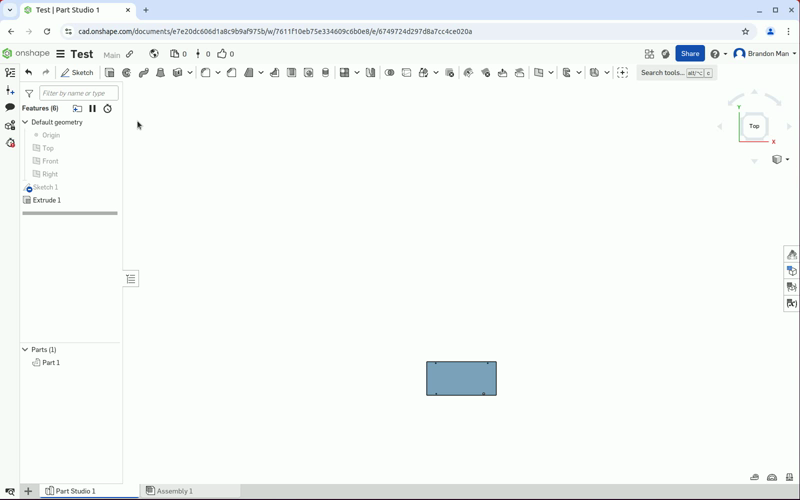
mouse_move(73, 189)
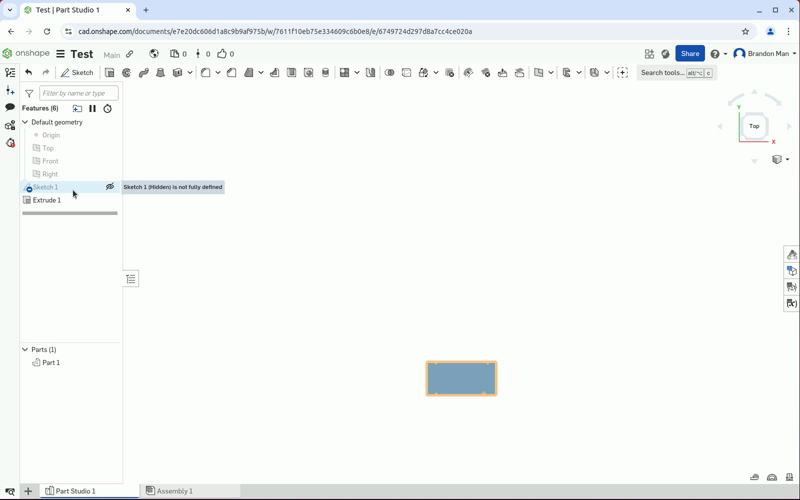
click(73, 189)
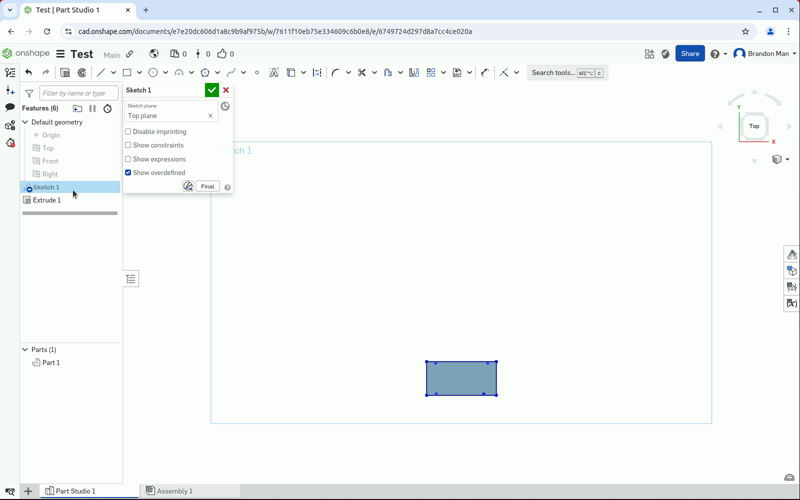
mouse_move(229, 92)
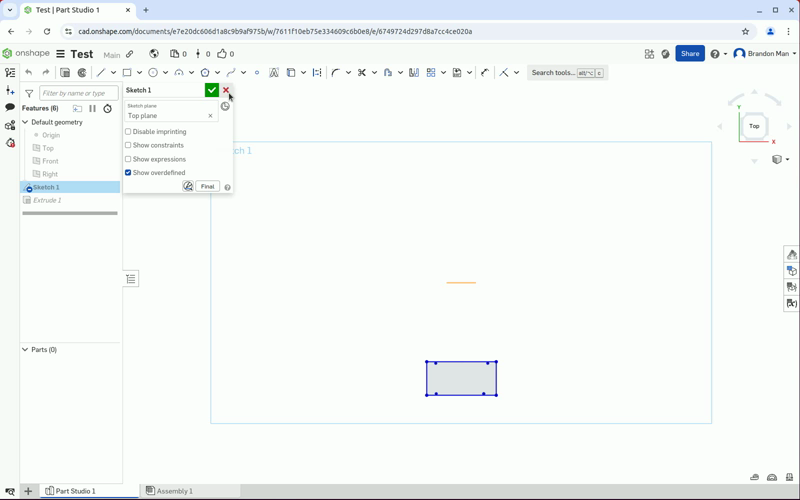
click(229, 92)
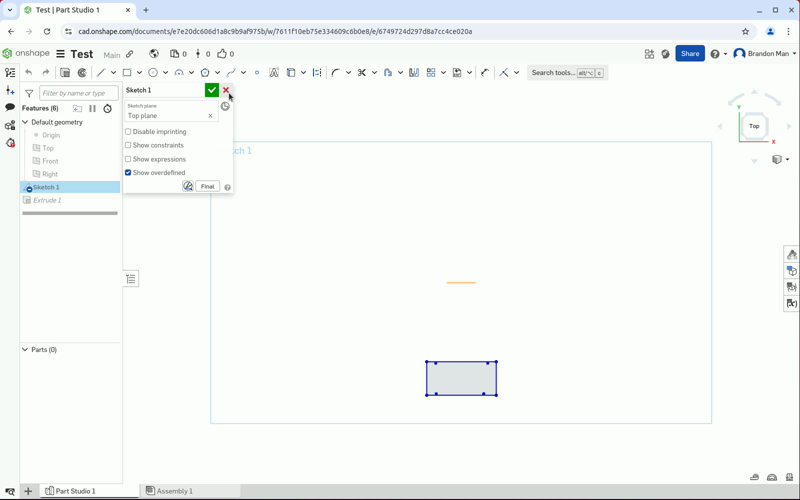
key(shift+s)
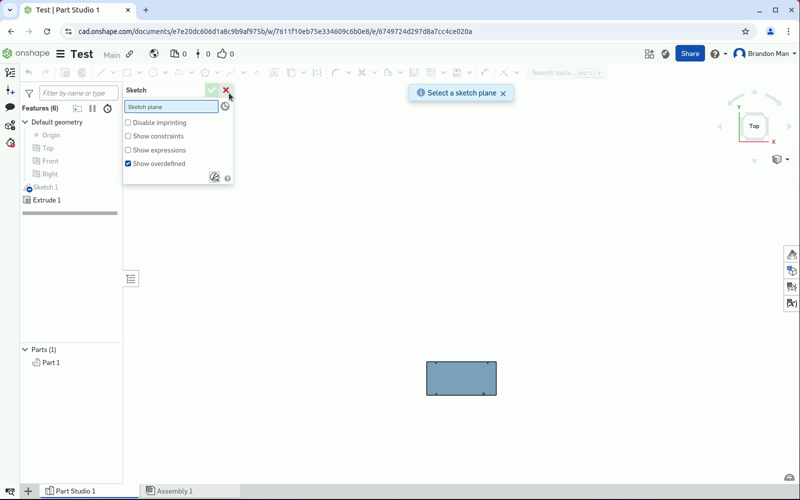
mouse_move(73, 150)
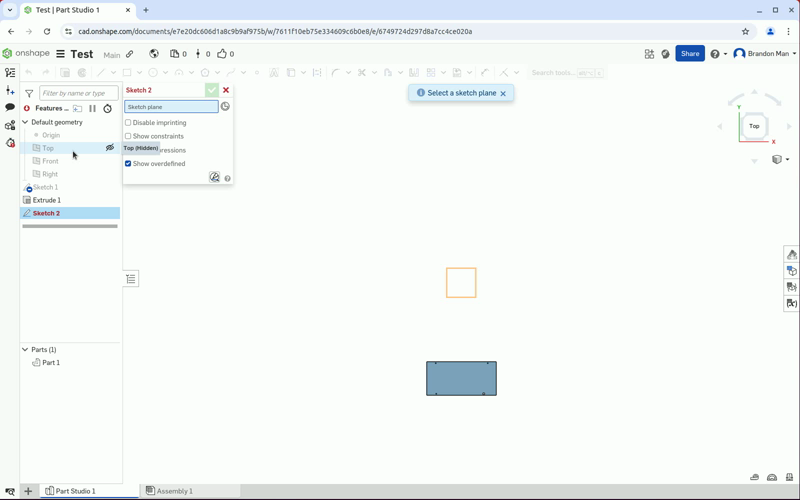
click(73, 150)
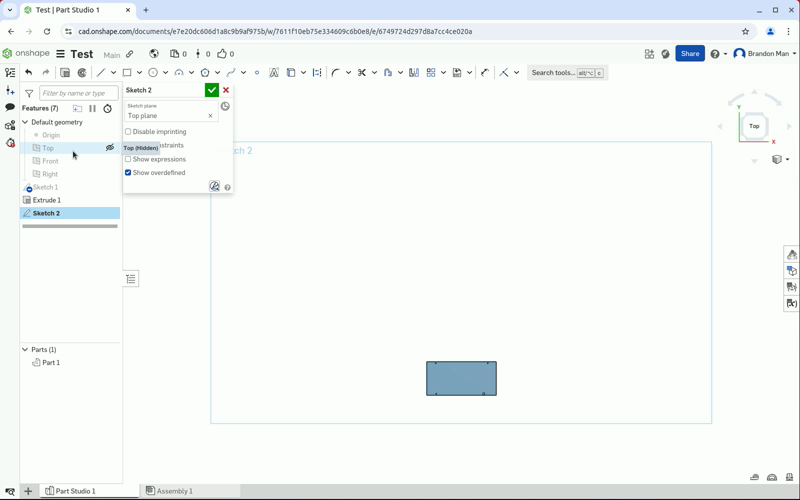
mouse_move(73, 352)
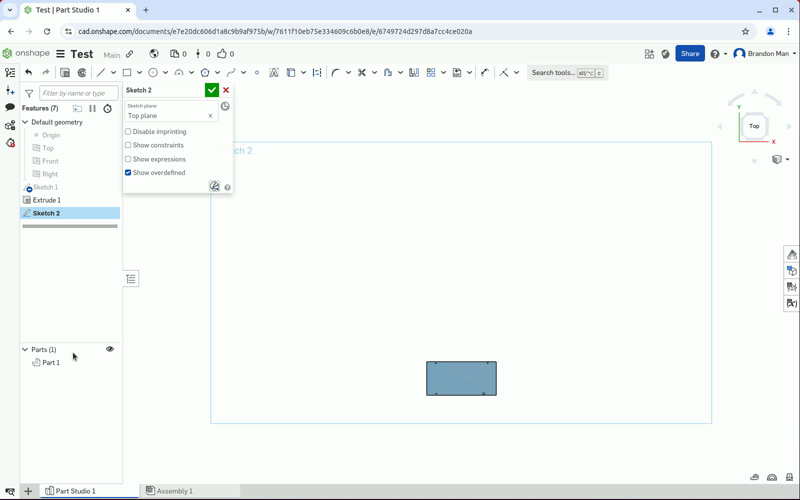
key(y)
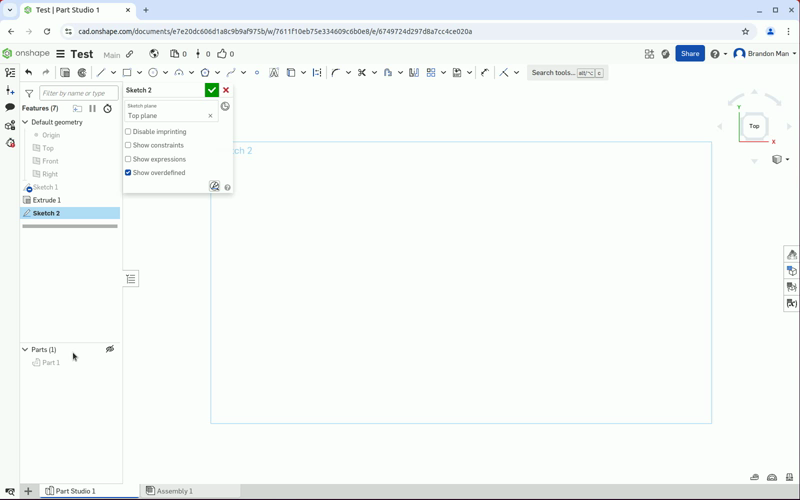
key(l)
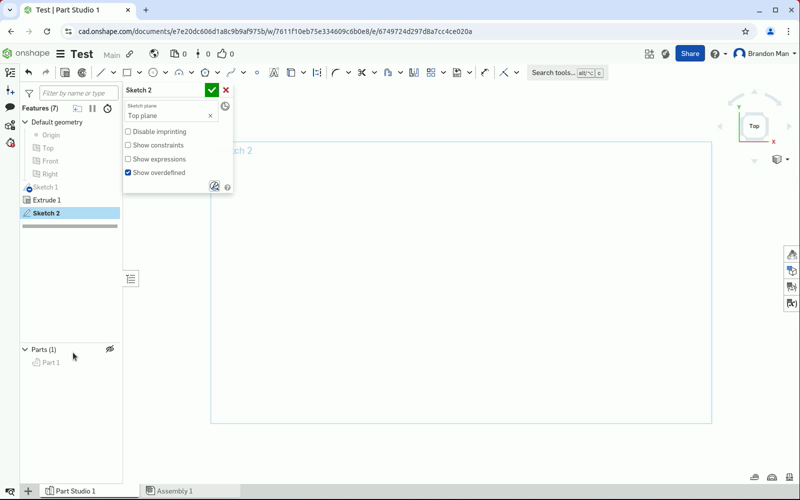
key_down(shift)
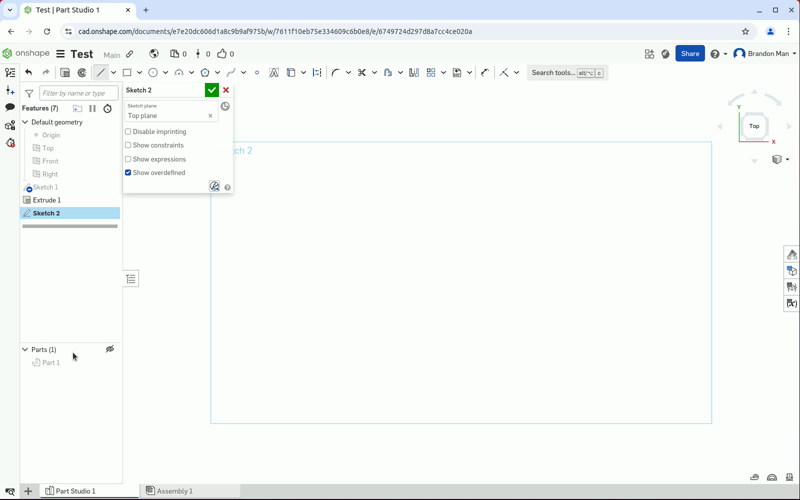
mouse_move(426, 299)
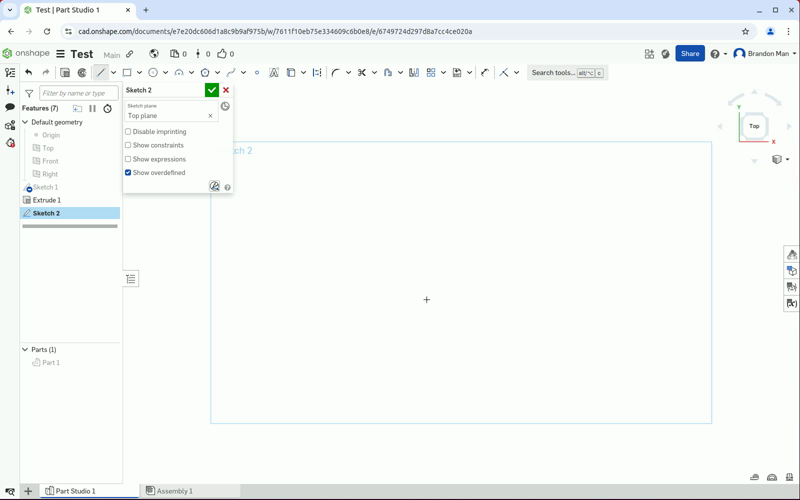
click(426, 299)
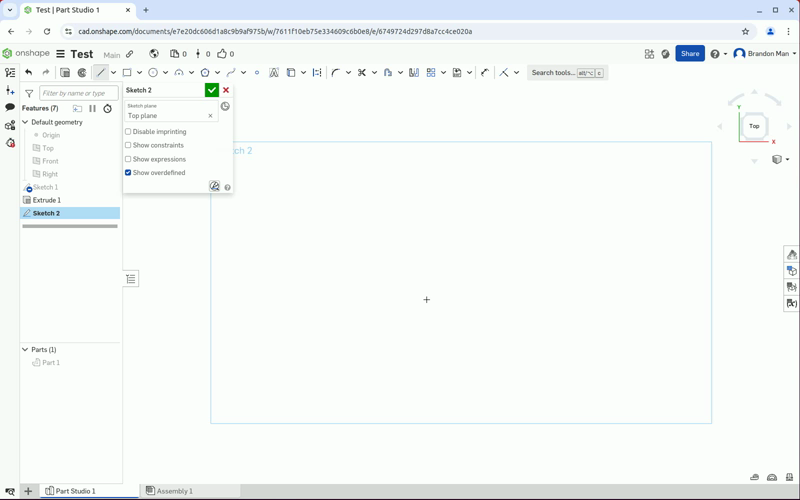
key_up(shift)
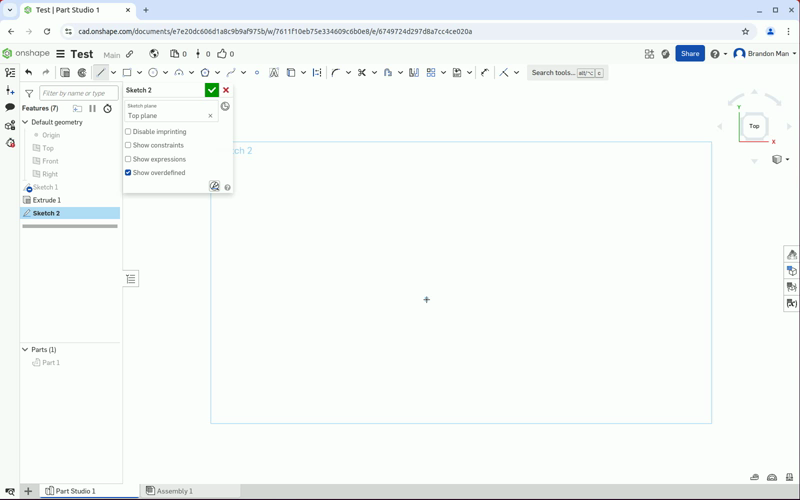
key_down(shift)
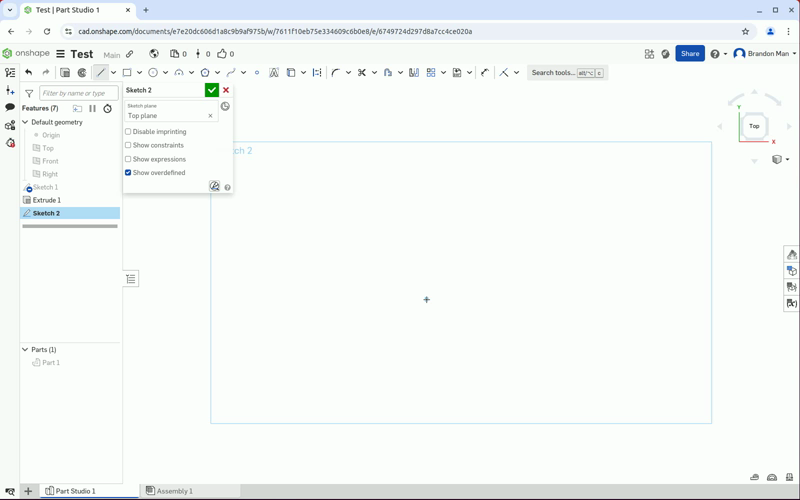
mouse_move(496, 299)
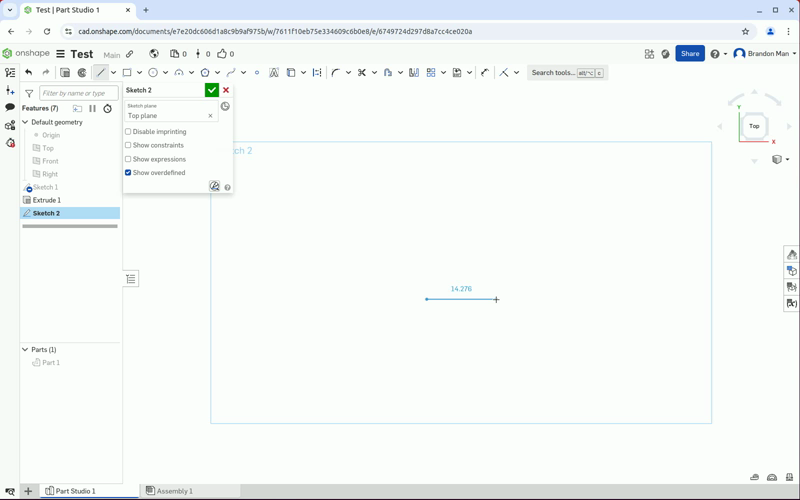
click(496, 299)
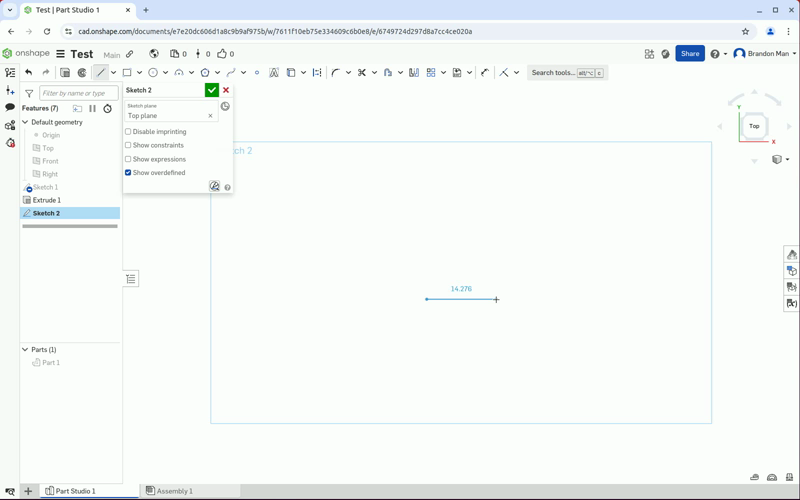
key_up(shift)
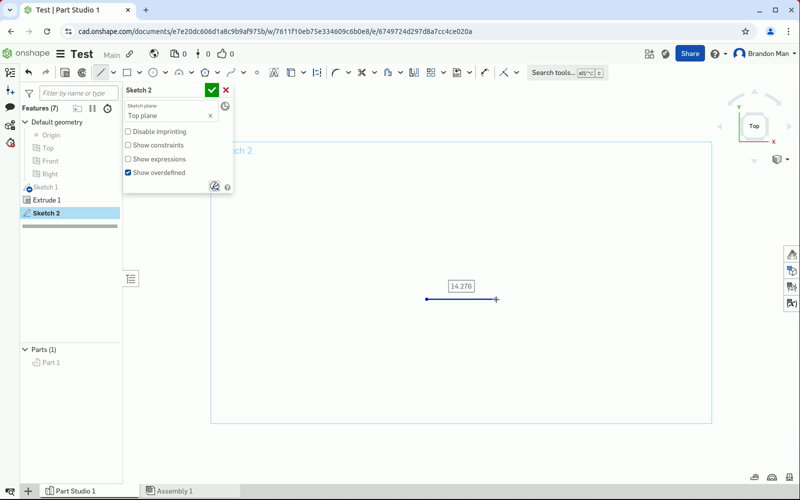
key_down(shift)
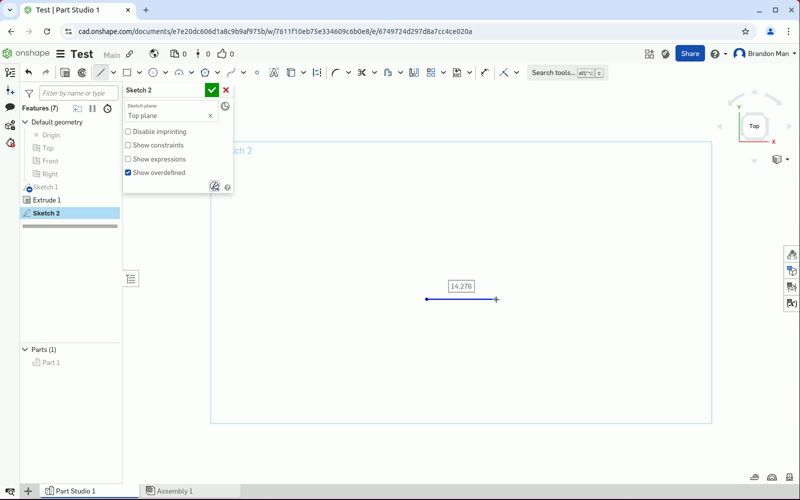
mouse_move(526, 299)
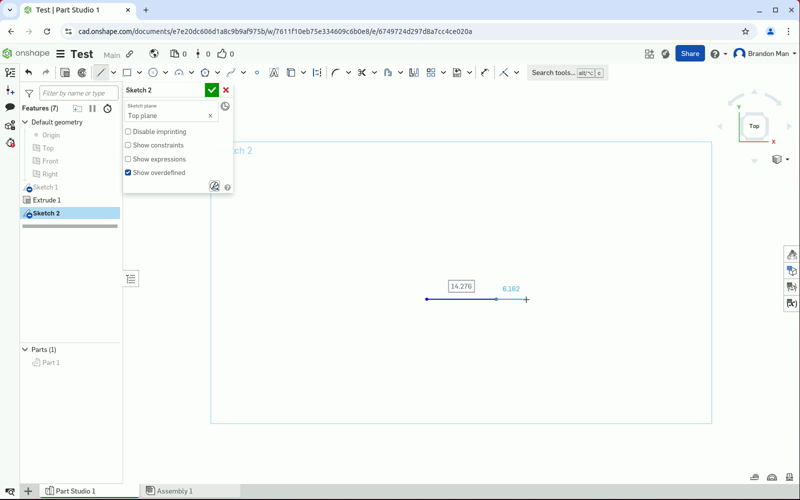
mouse_move(496, 265)
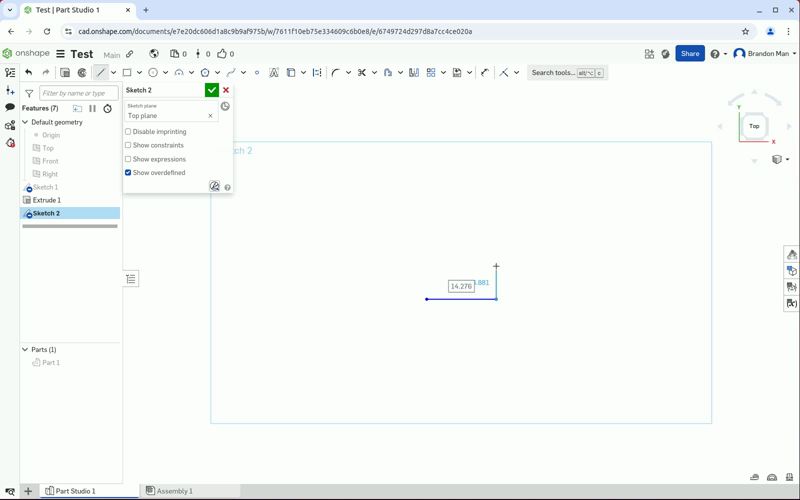
click(496, 265)
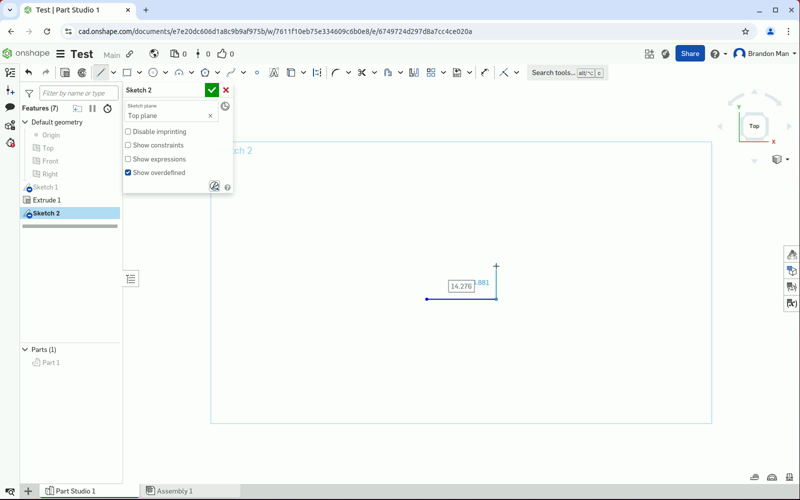
key_up(shift)
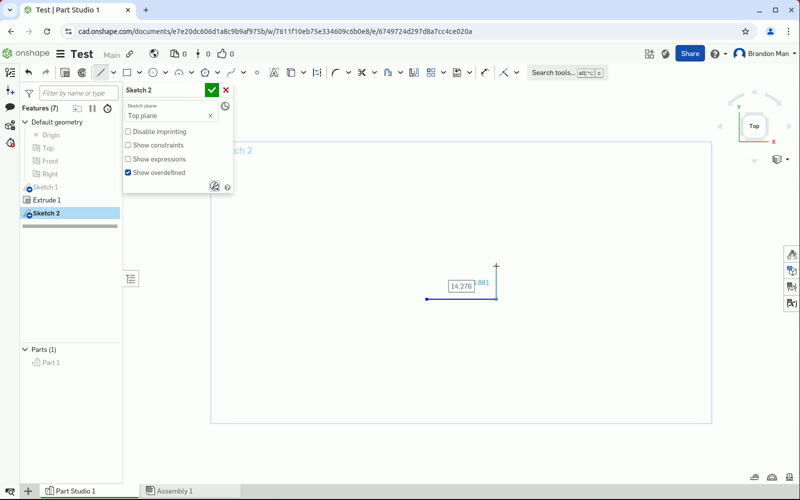
key_down(shift)
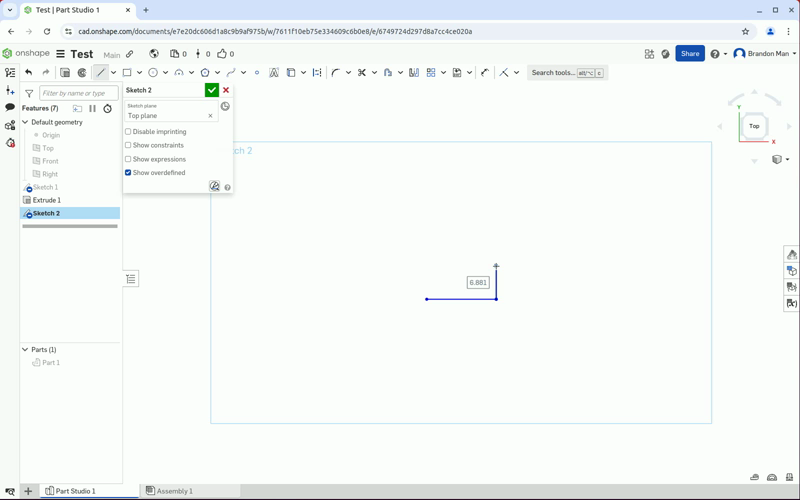
mouse_move(426, 265)
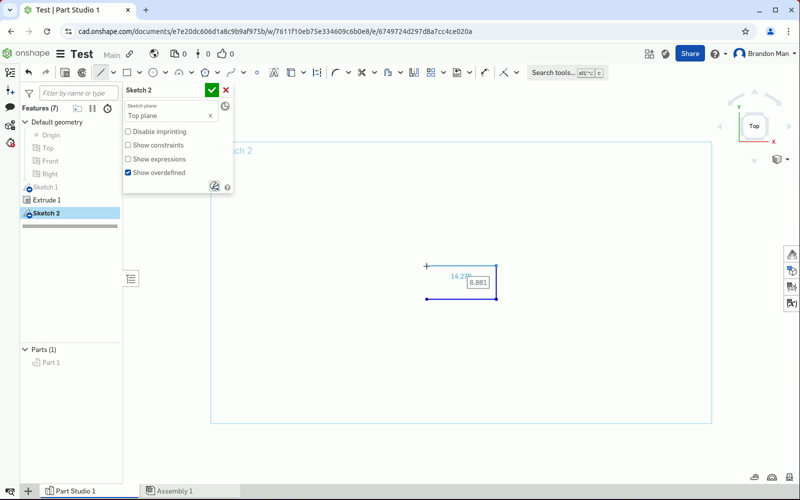
click(426, 265)
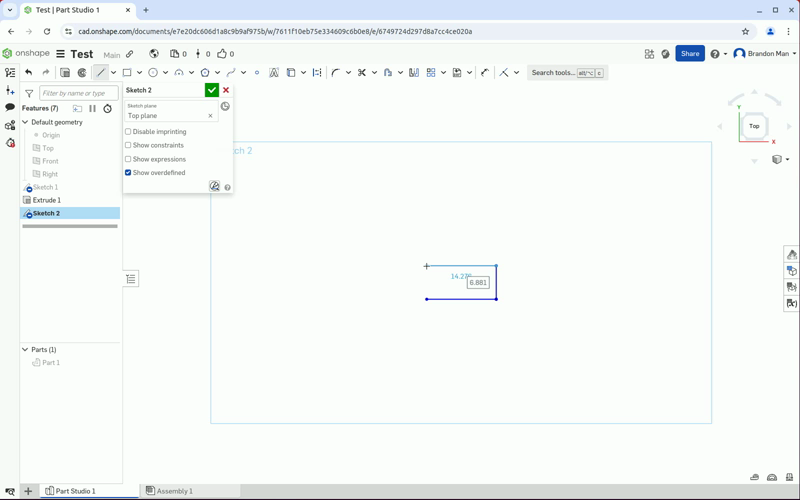
key_up(shift)
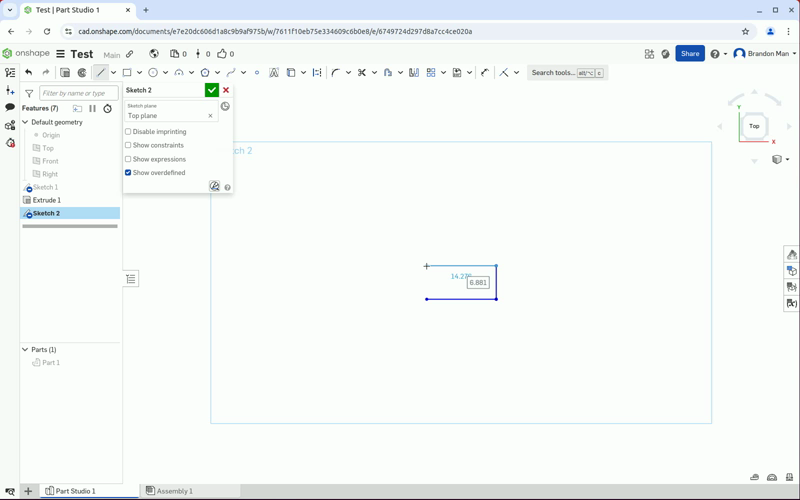
mouse_move(456, 265)
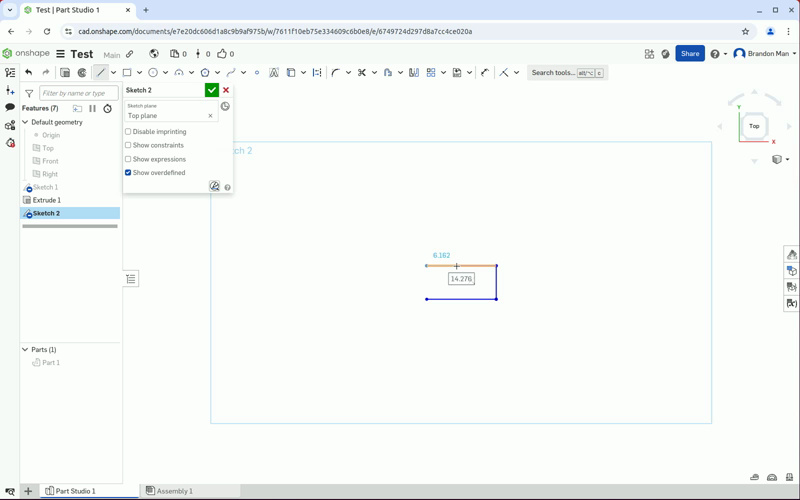
key_down(shift)
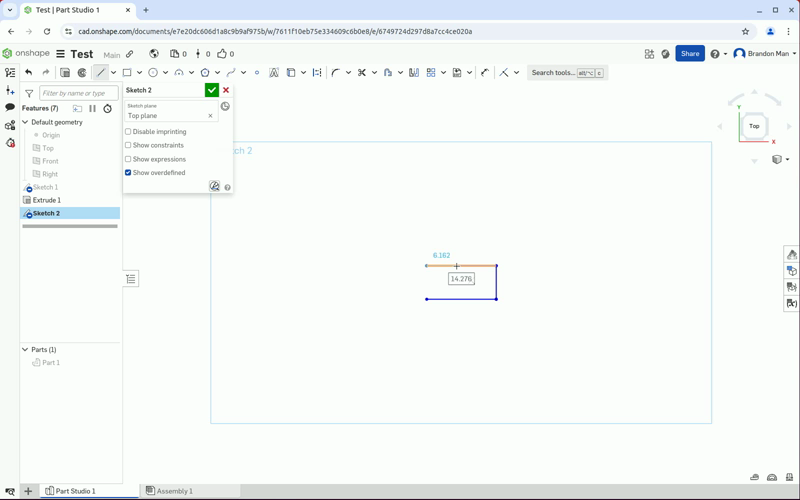
mouse_move(426, 299)
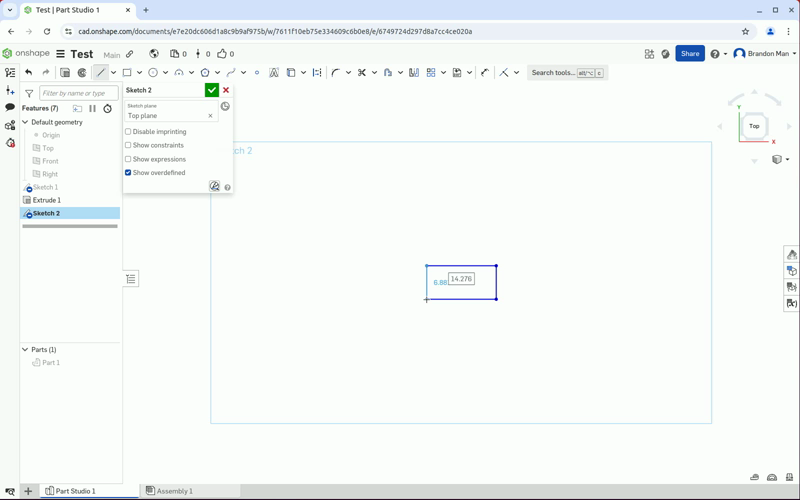
key_up(shift)
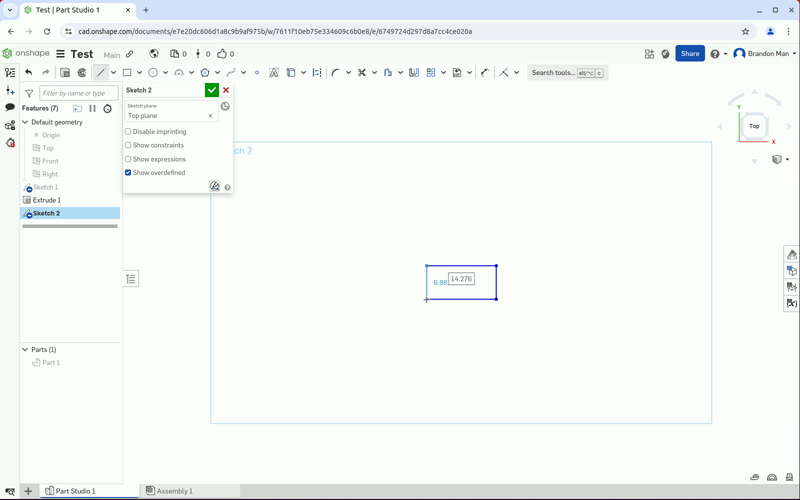
click(426, 299)
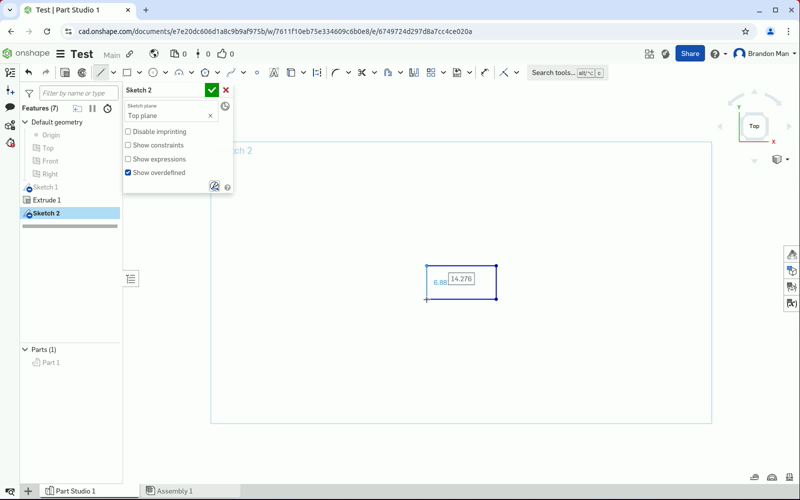
key(esc)
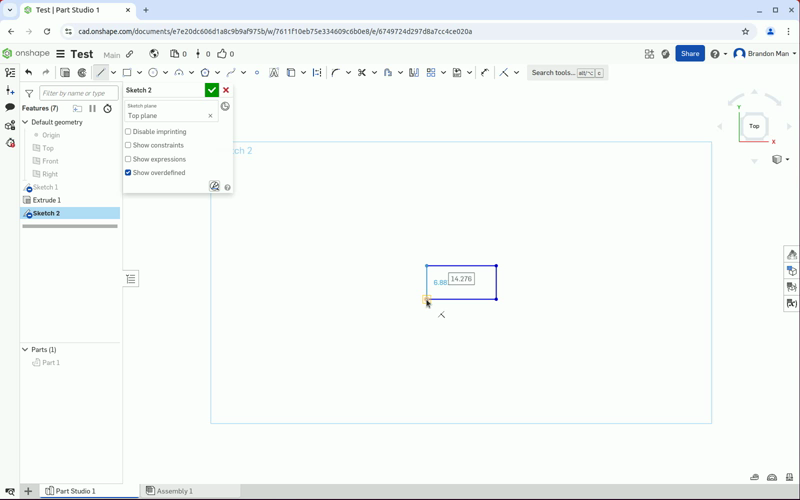
key(l)
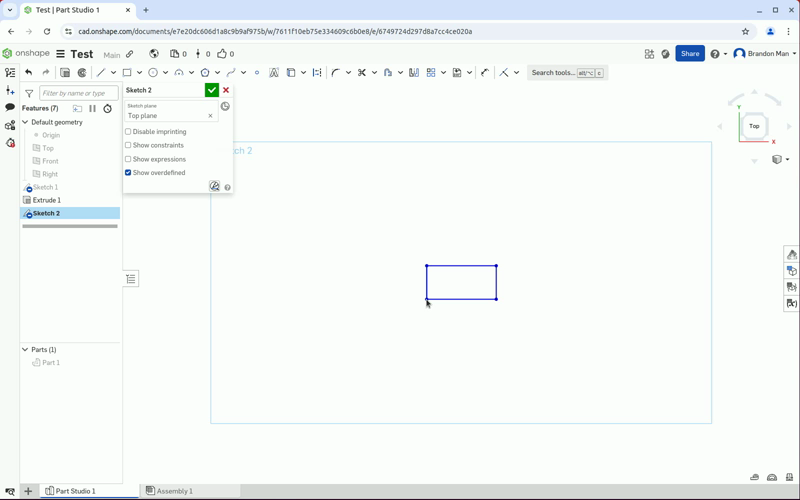
key_down(shift)
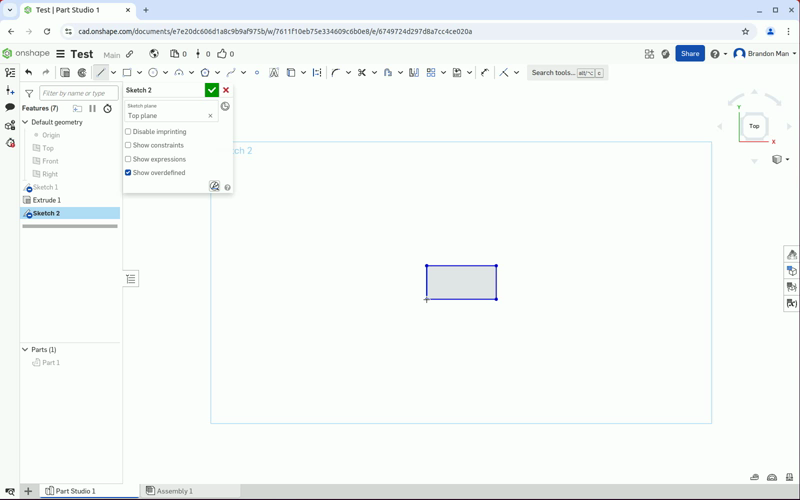
mouse_move(433, 291)
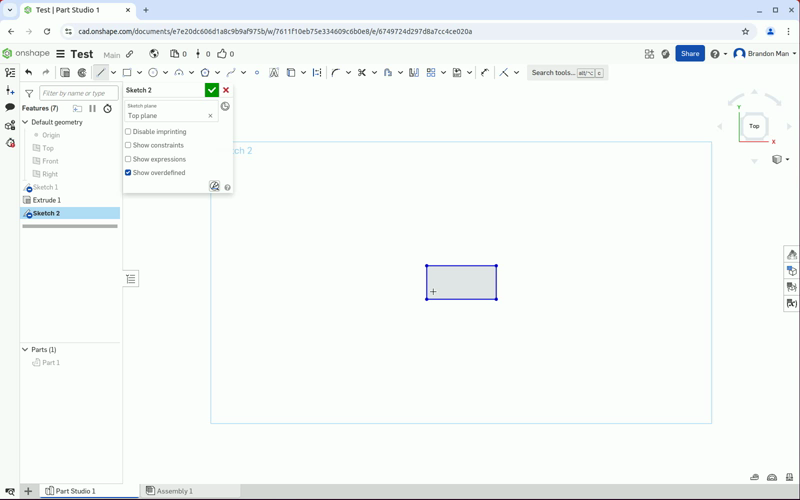
click(433, 291)
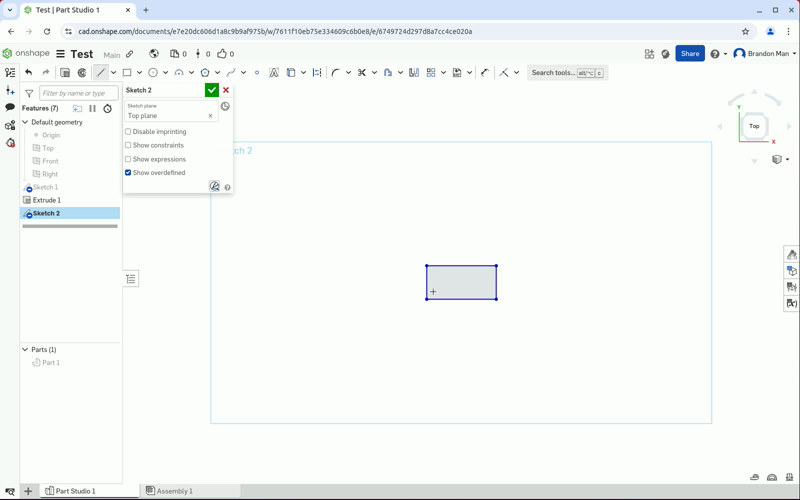
key_up(shift)
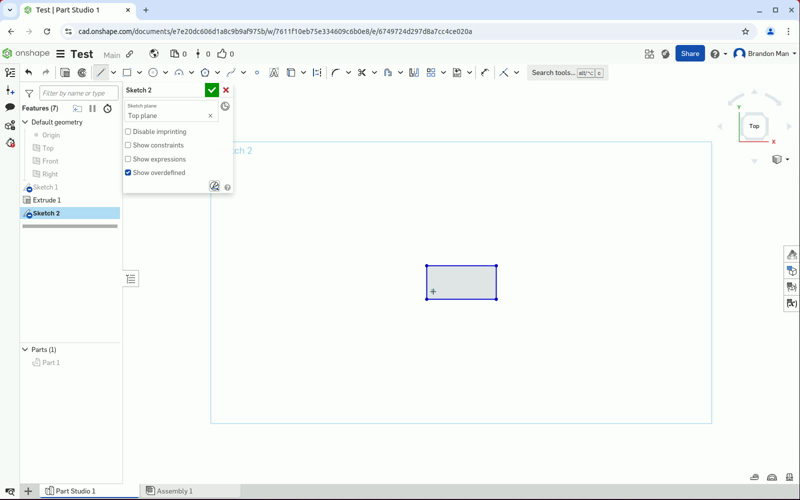
key_down(shift)
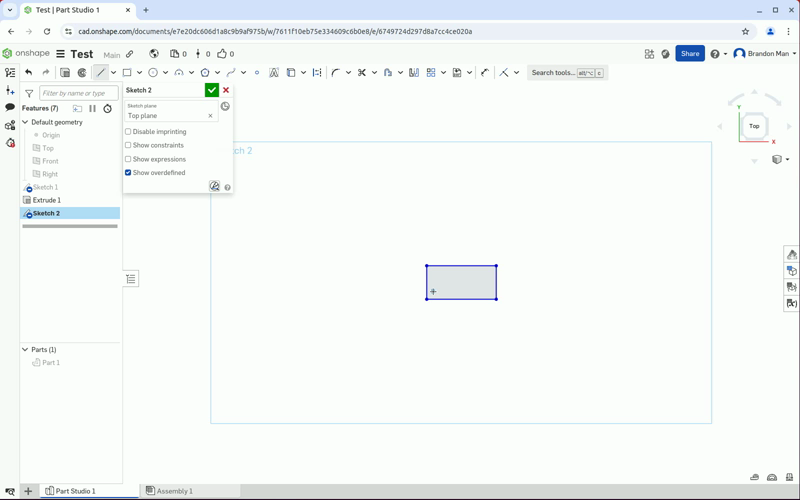
mouse_move(463, 291)
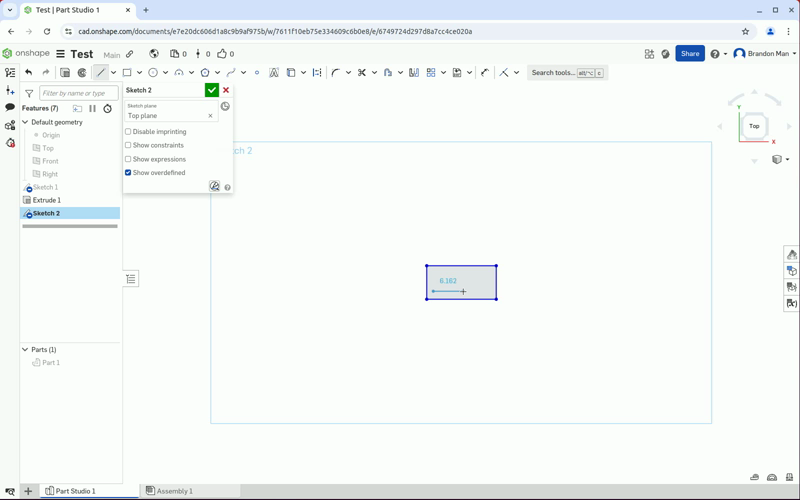
mouse_move(489, 291)
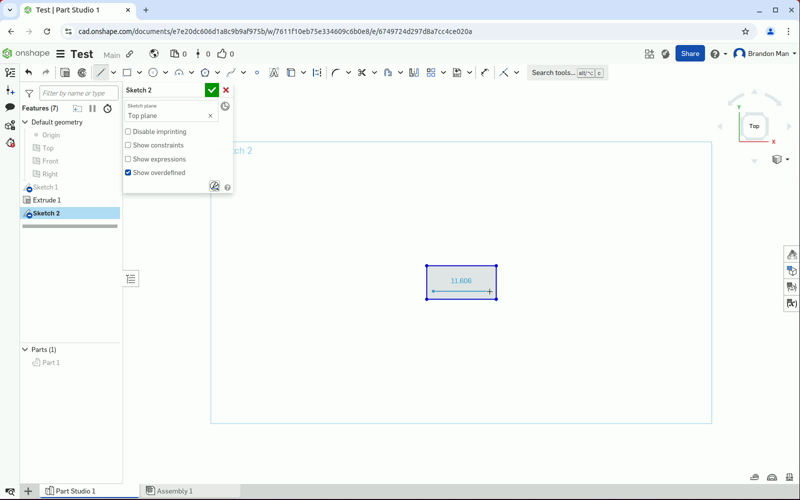
click(489, 291)
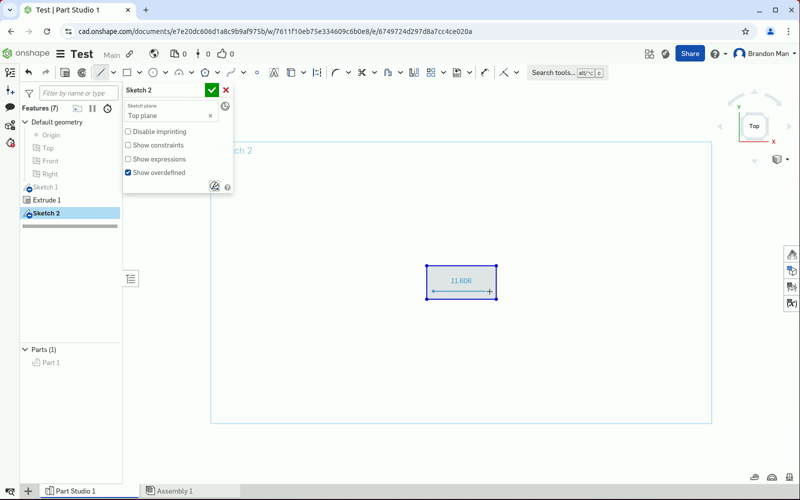
key_up(shift)
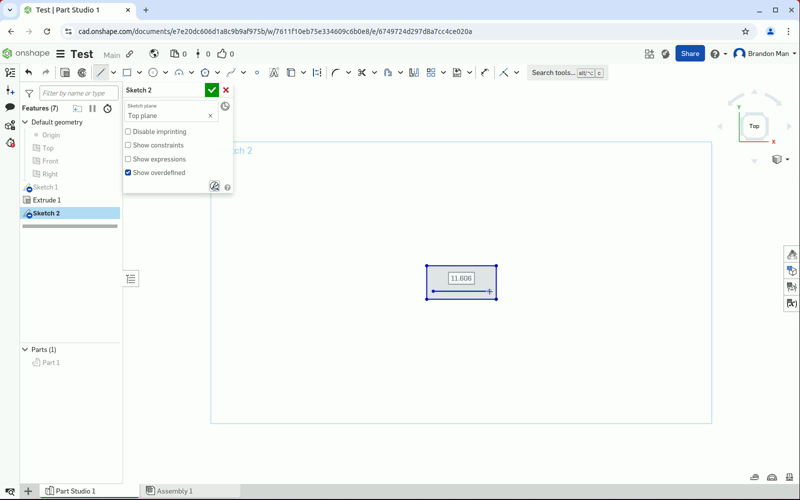
key_down(shift)
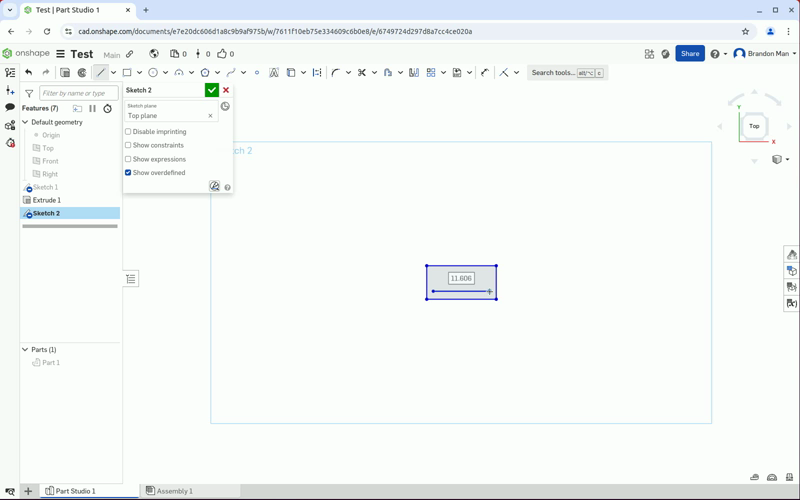
mouse_move(519, 291)
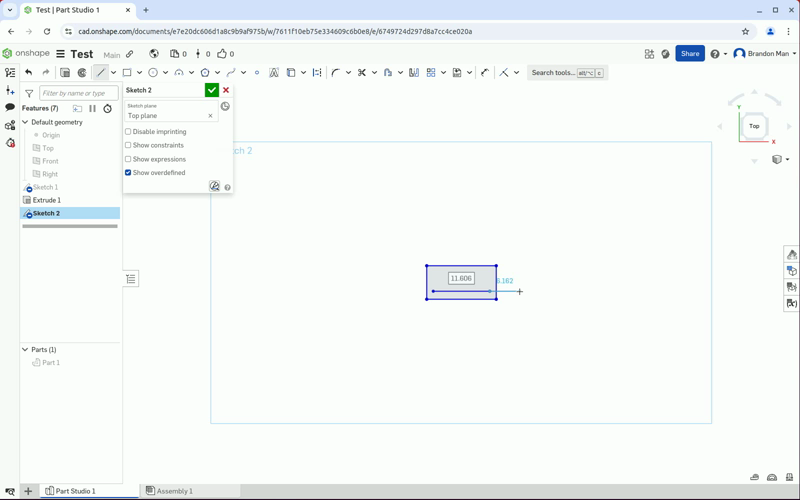
mouse_move(489, 273)
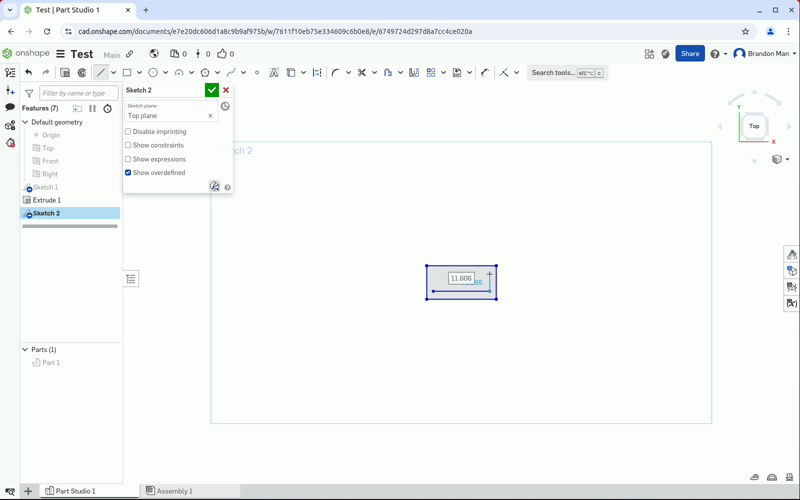
click(489, 273)
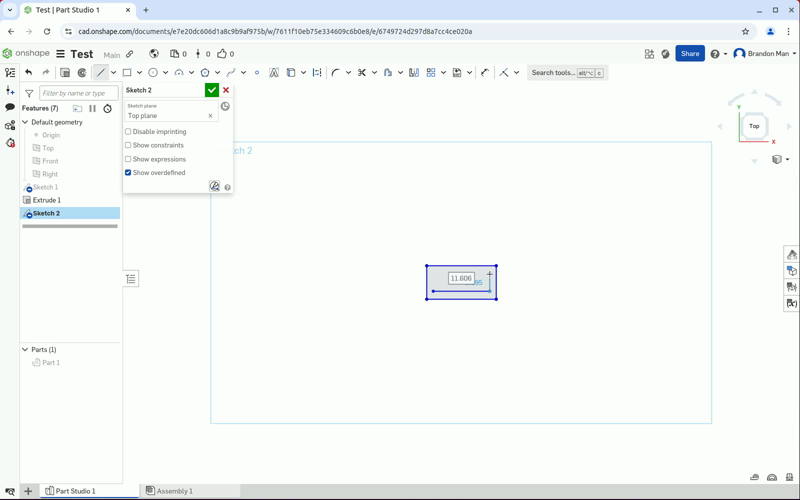
key_up(shift)
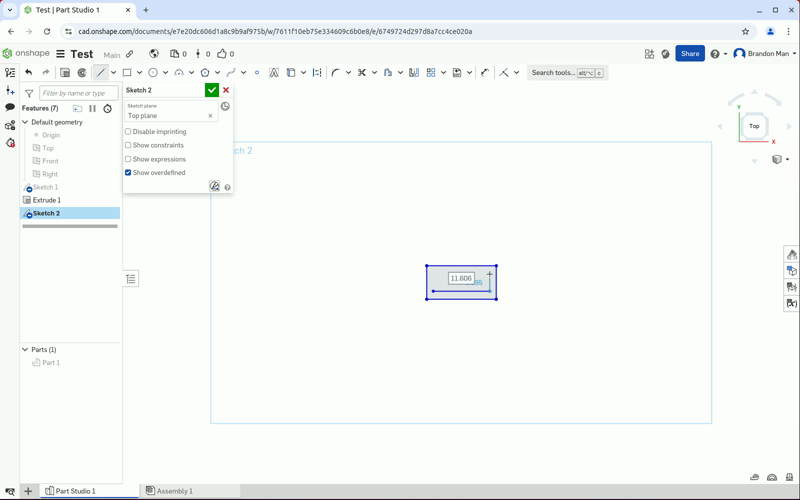
key_down(shift)
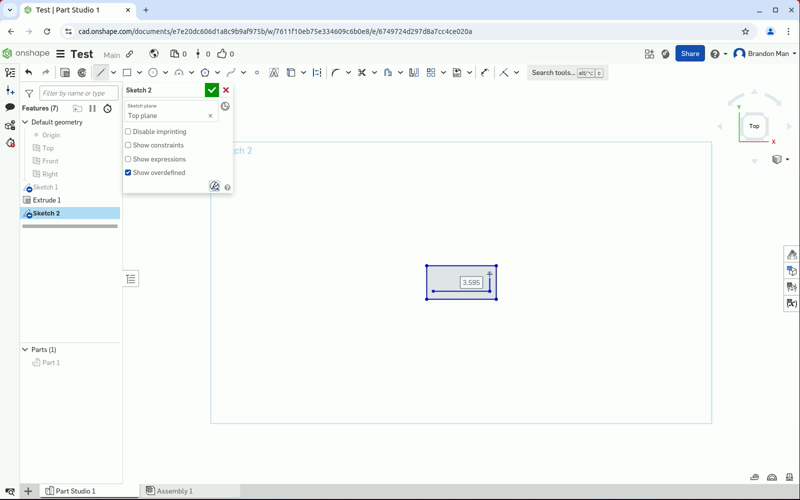
mouse_move(519, 273)
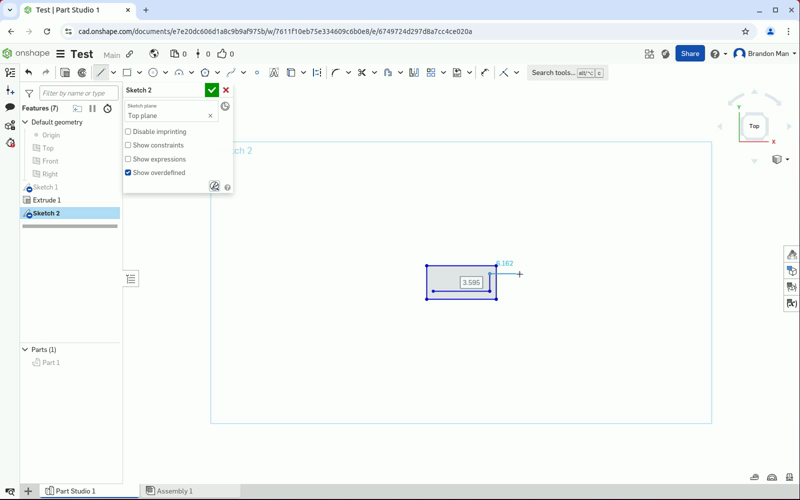
mouse_move(433, 273)
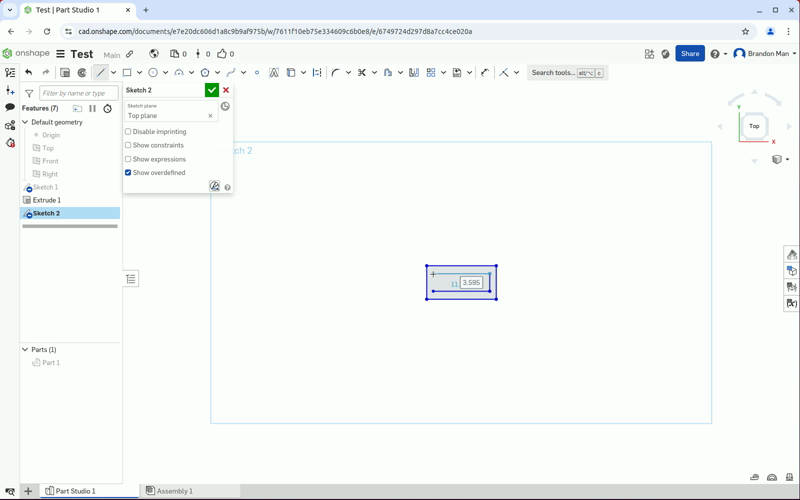
click(433, 273)
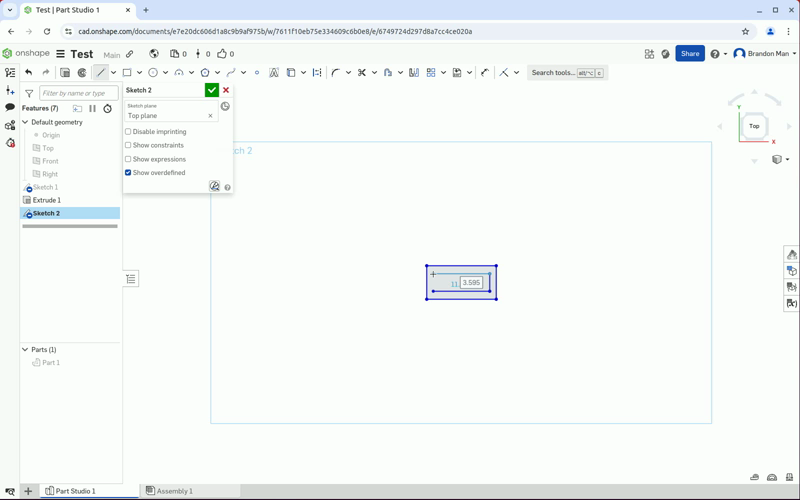
key_up(shift)
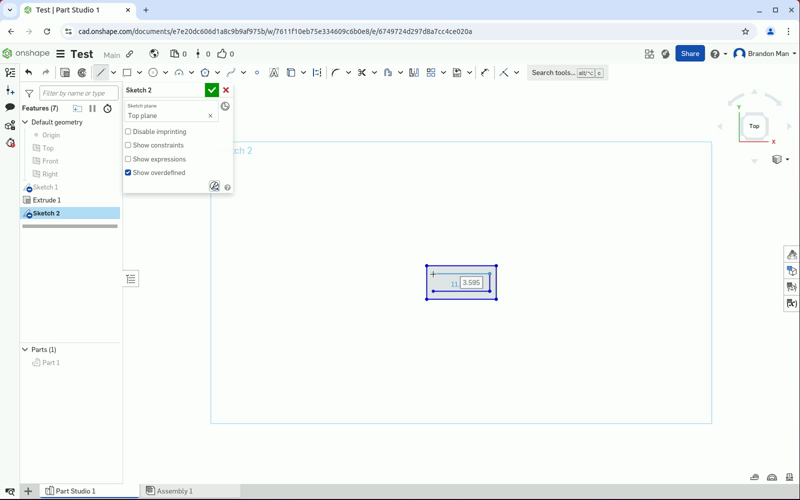
mouse_move(463, 273)
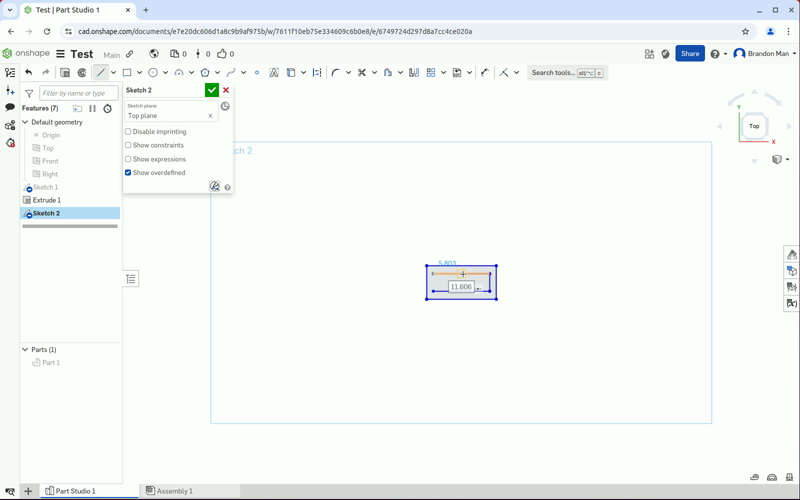
key_down(shift)
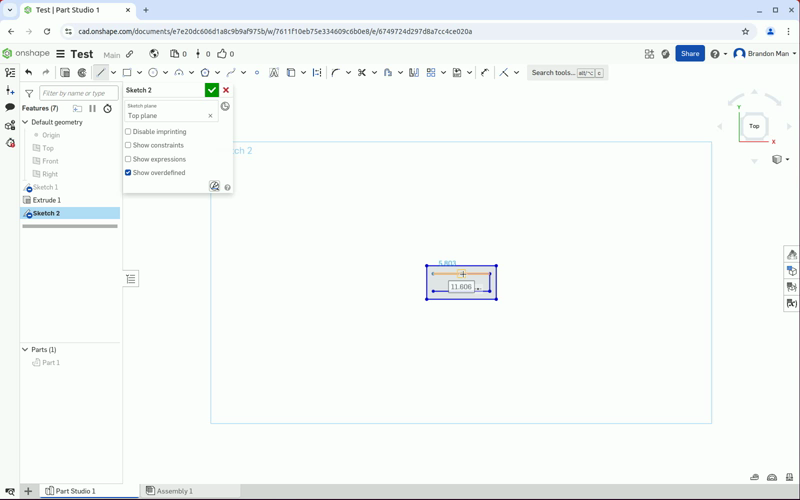
mouse_move(433, 291)
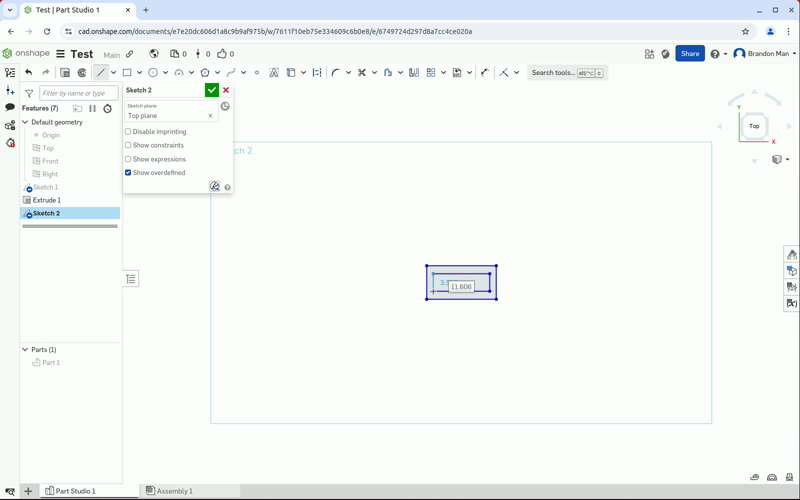
key_up(shift)
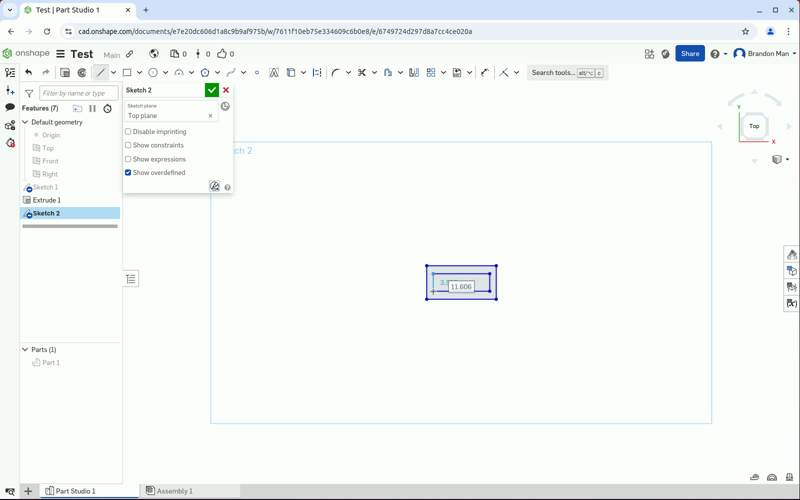
click(433, 291)
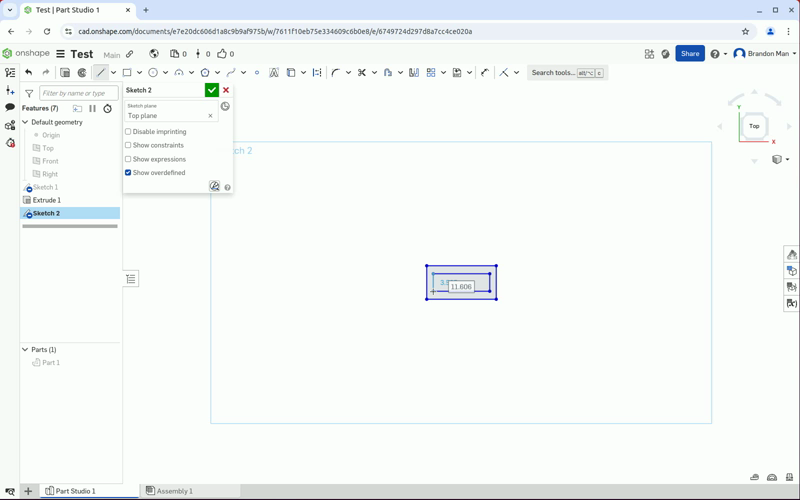
key(esc)
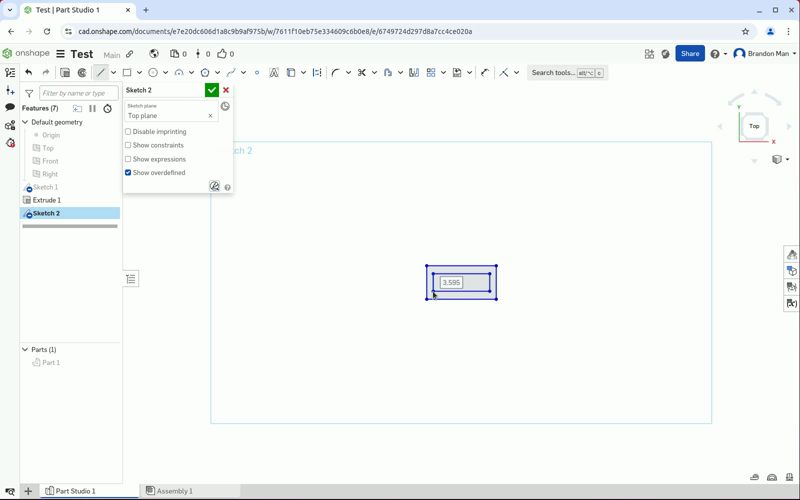
key(c)
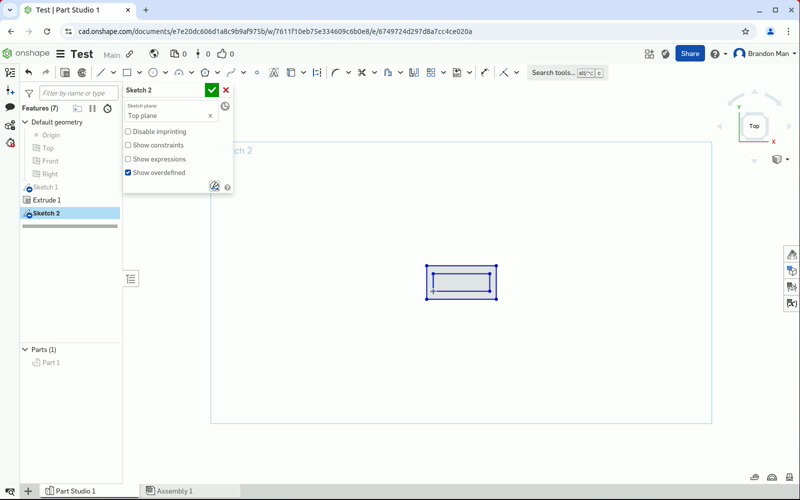
key_down(shift)
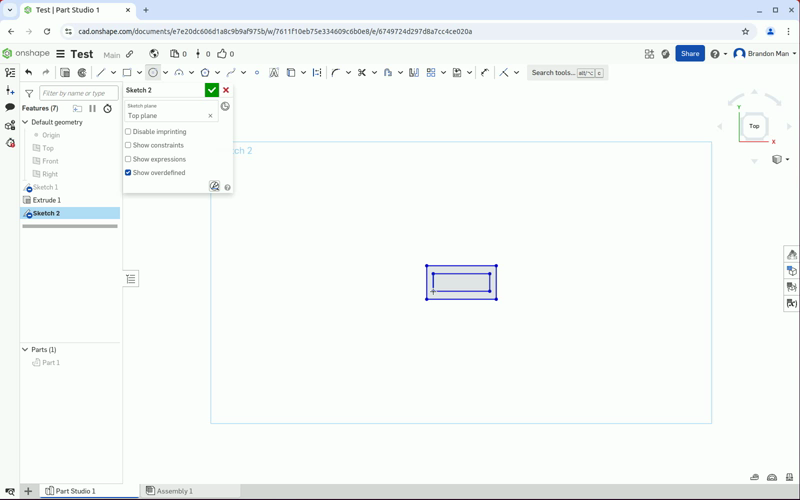
mouse_move(435, 297)
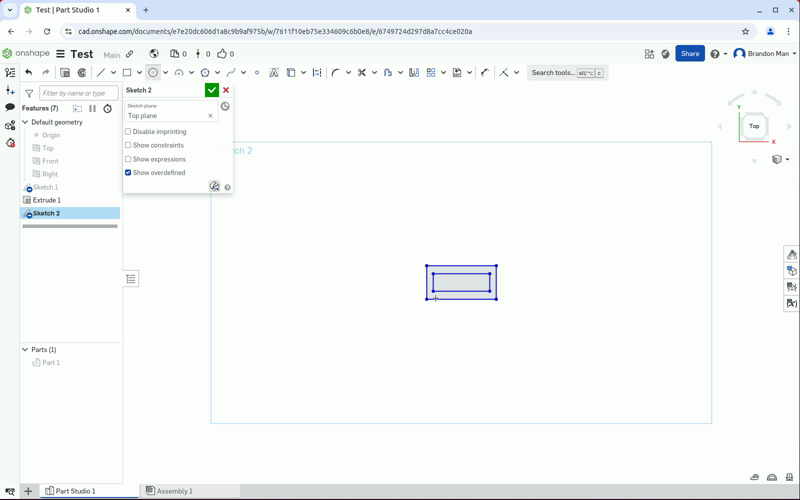
click(435, 297)
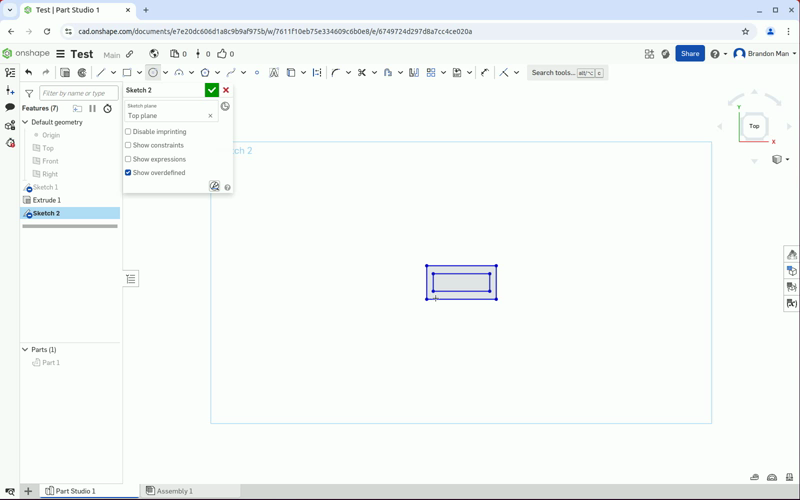
key_up(shift)
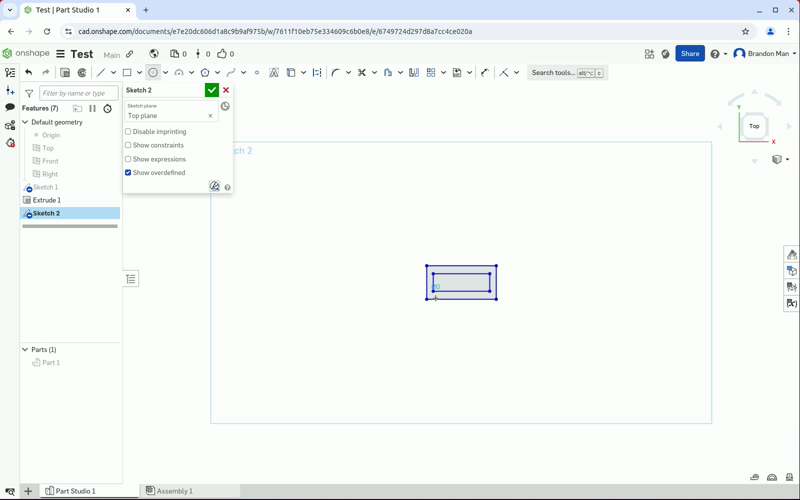
mouse_move(436, 297)
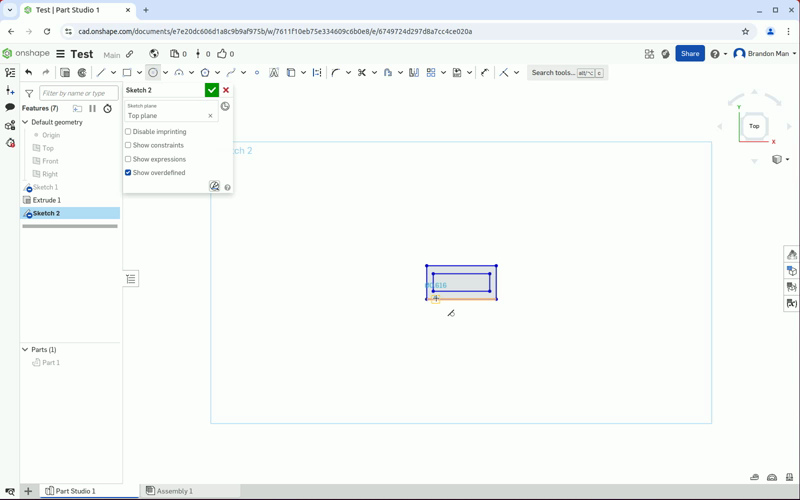
scroll(6)
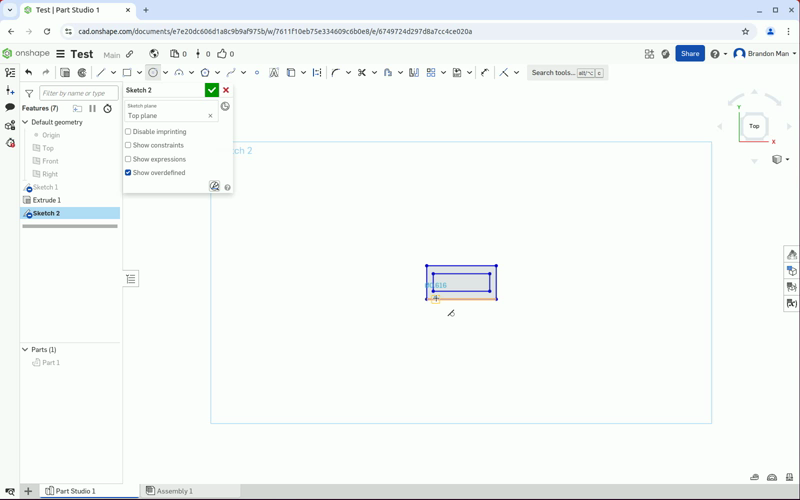
scroll(6)
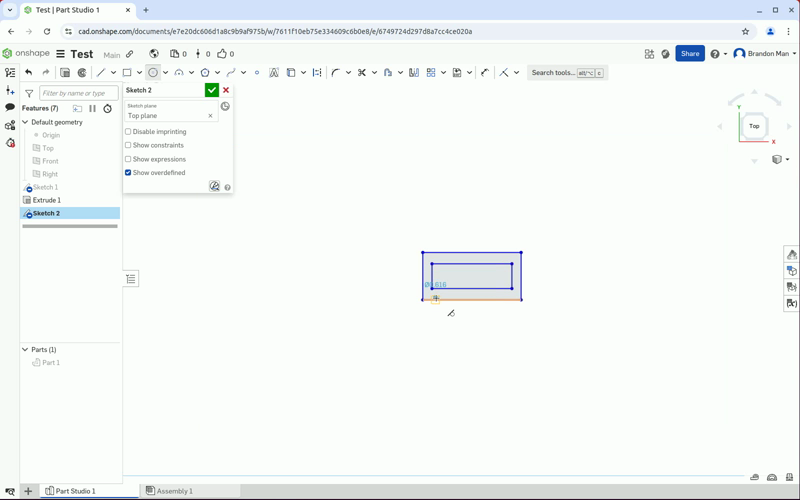
scroll(6)
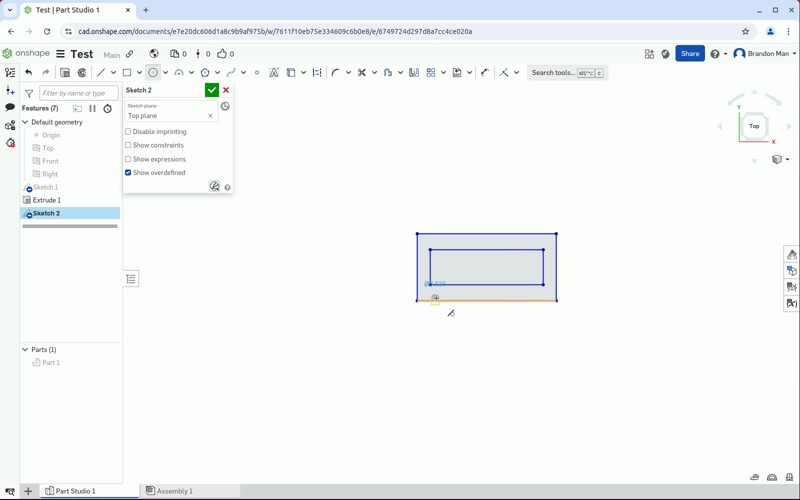
scroll(6)
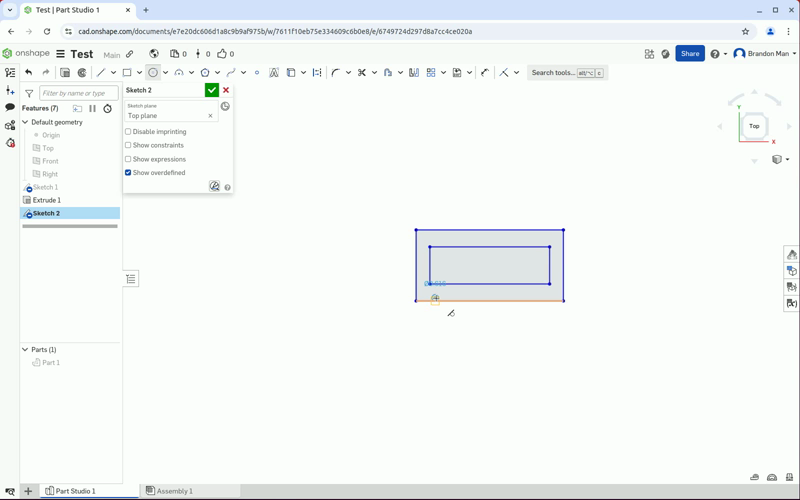
scroll(6)
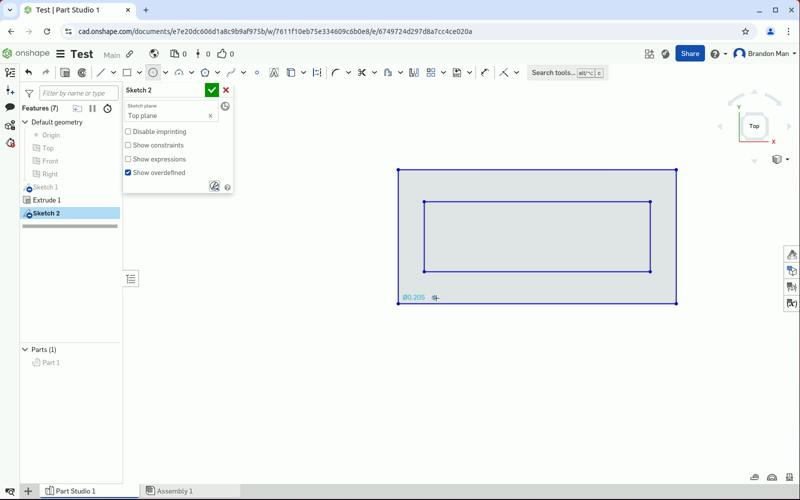
scroll(6)
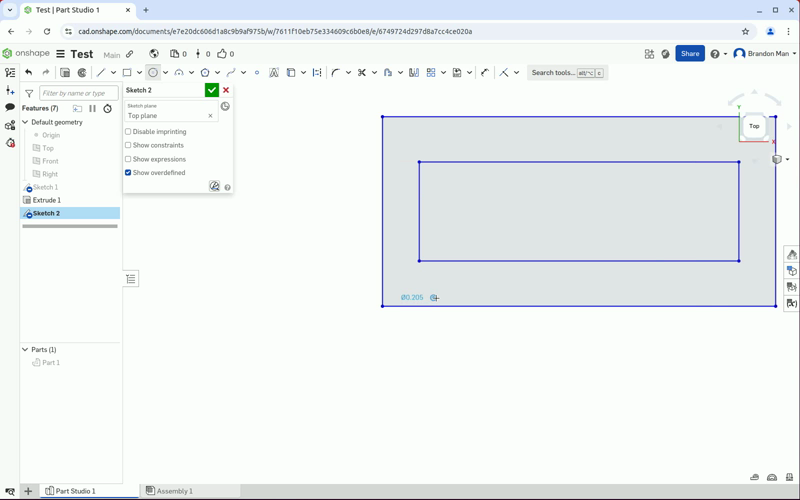
scroll(6)
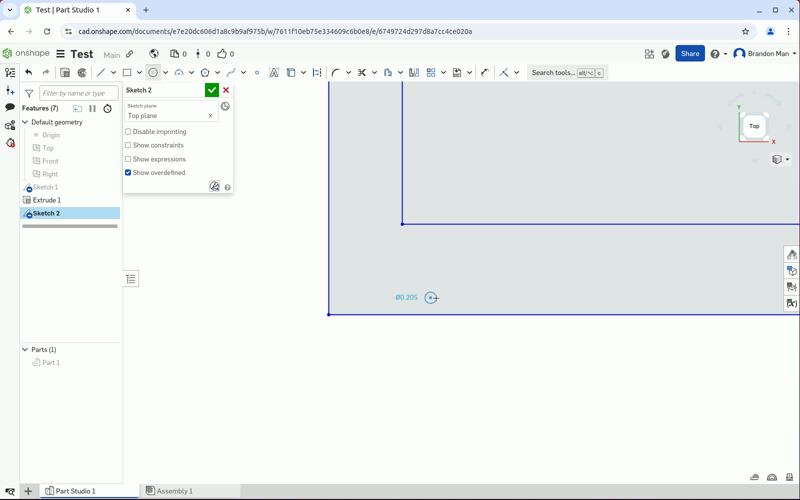
click(436, 297)
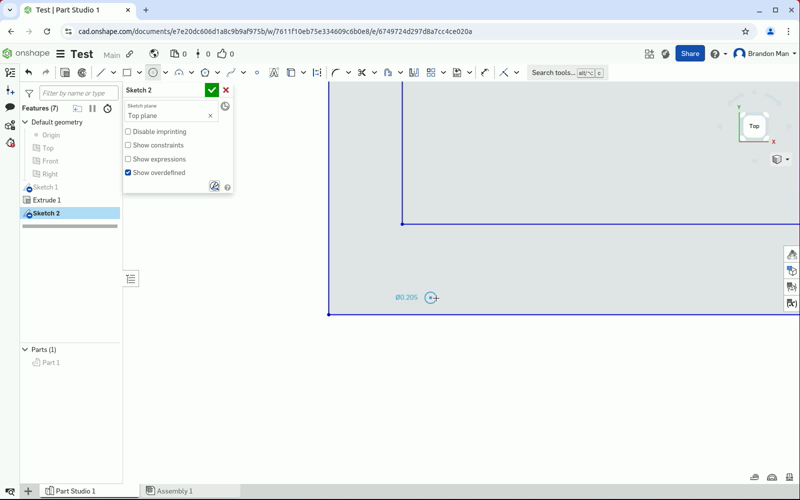
scroll(-6)
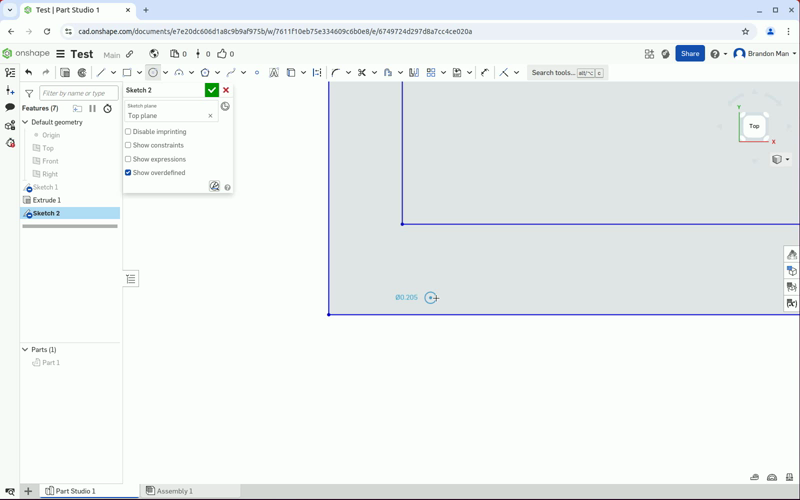
scroll(-6)
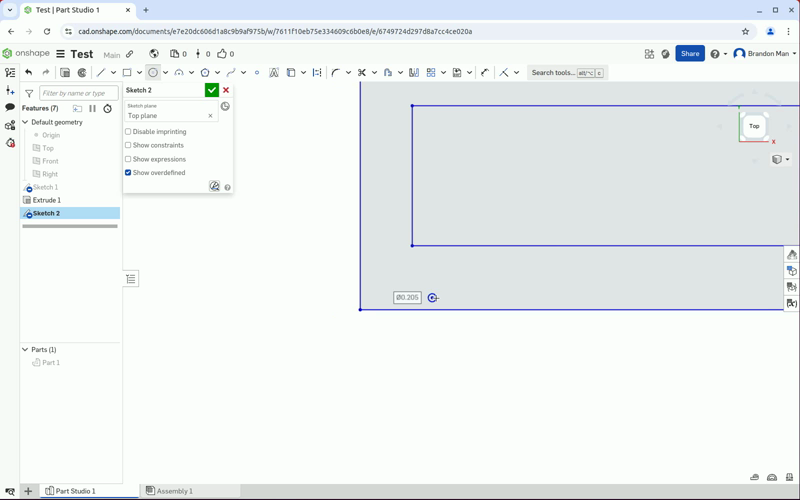
scroll(-6)
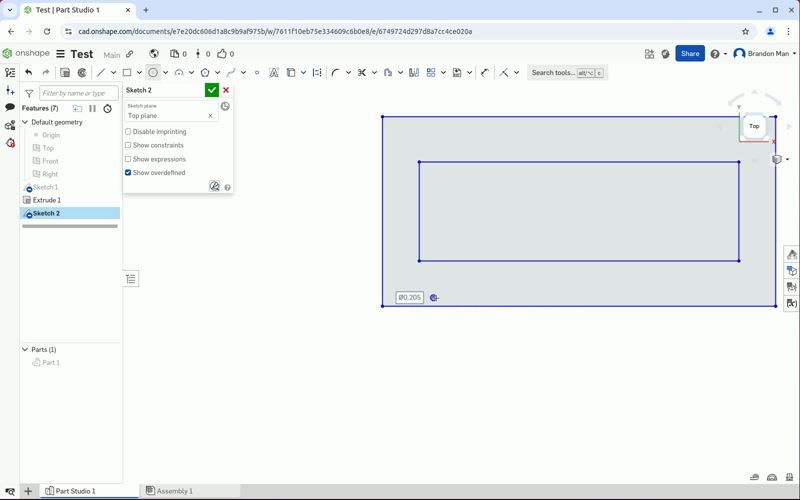
scroll(-6)
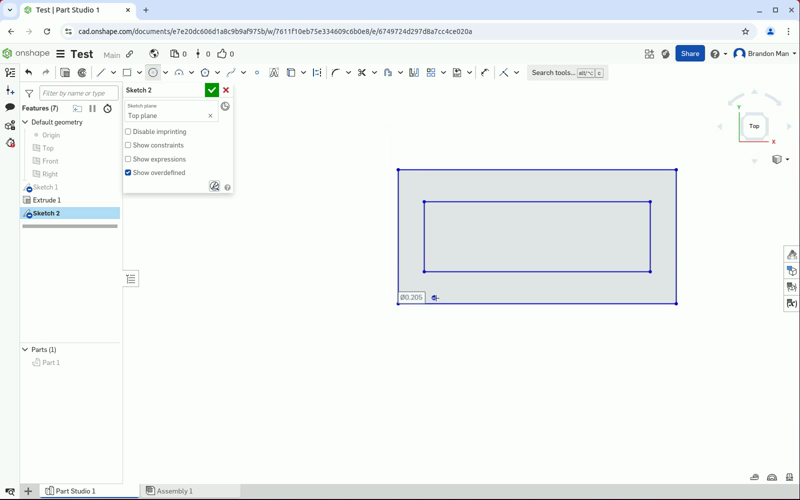
scroll(-6)
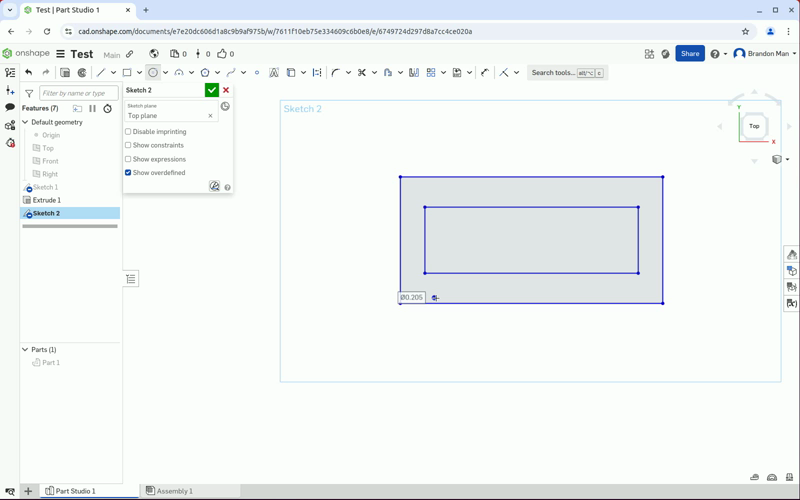
scroll(-6)
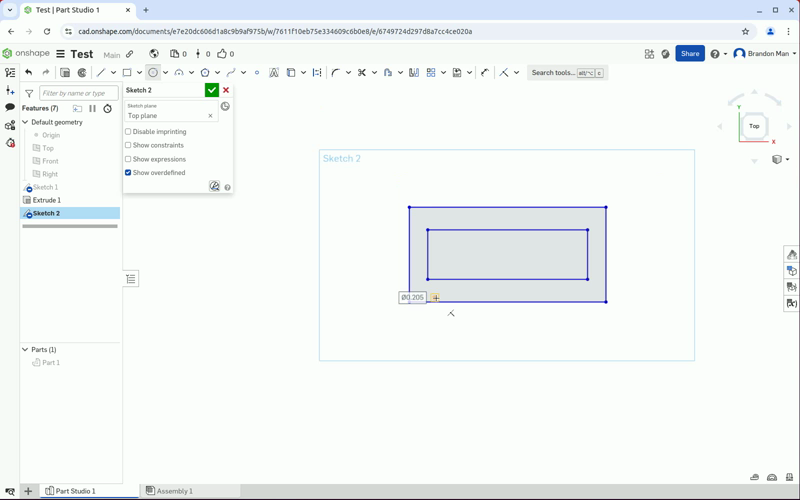
scroll(-6)
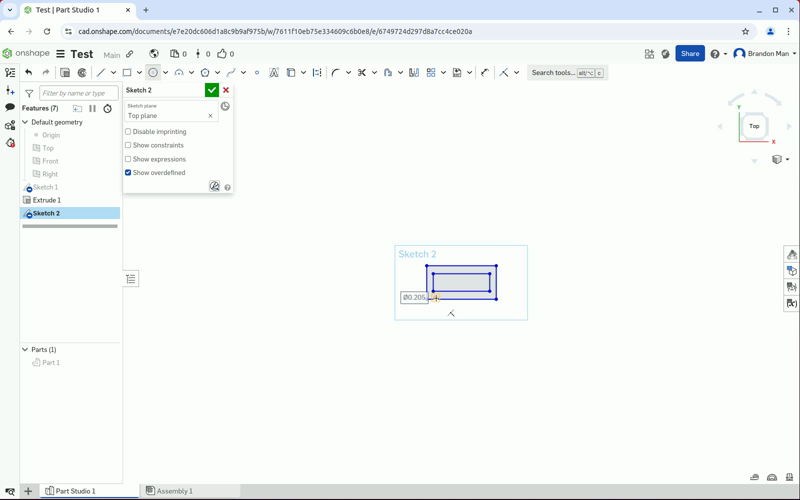
key(esc)
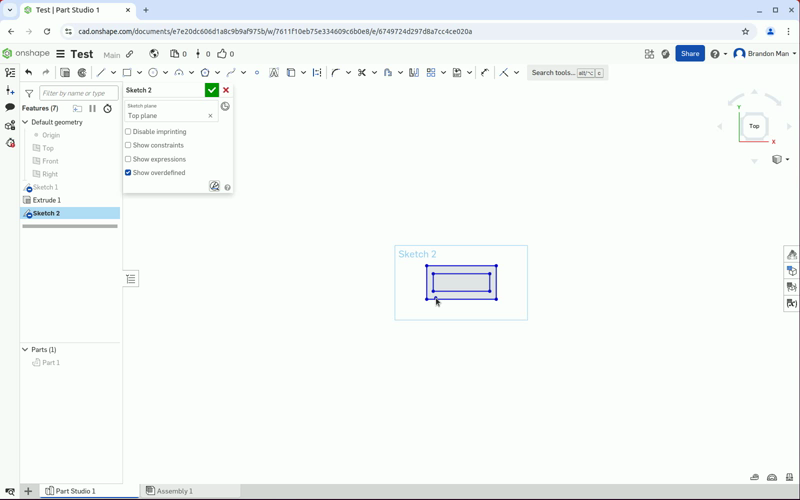
key(c)
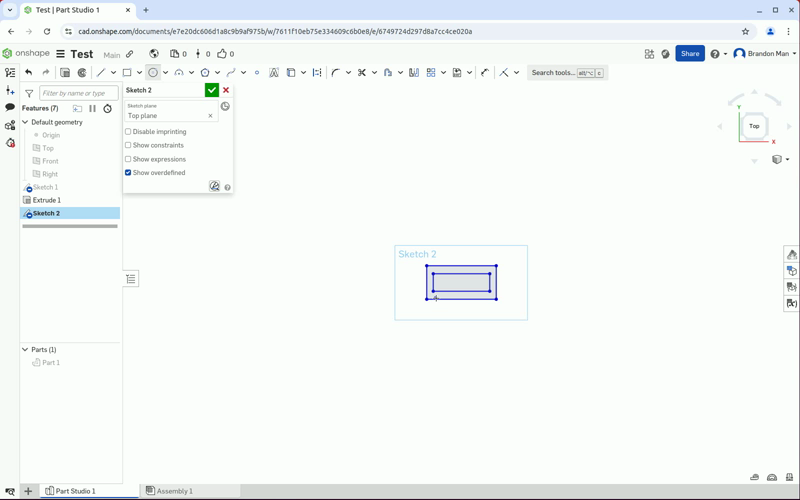
key_down(shift)
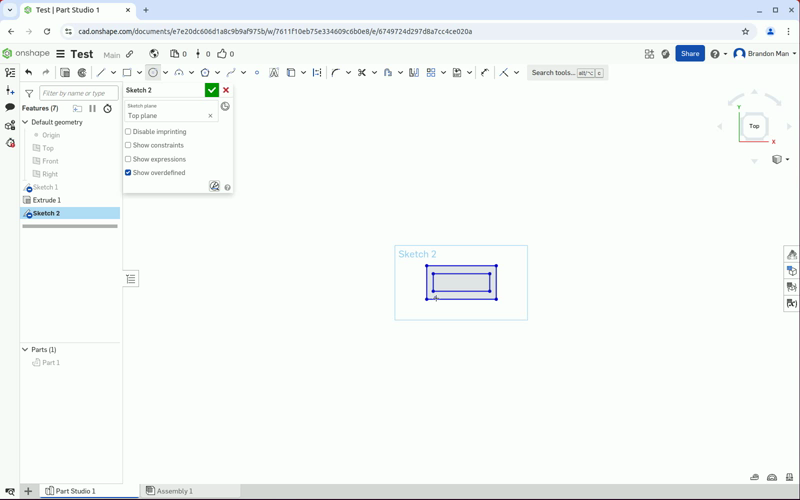
mouse_move(436, 267)
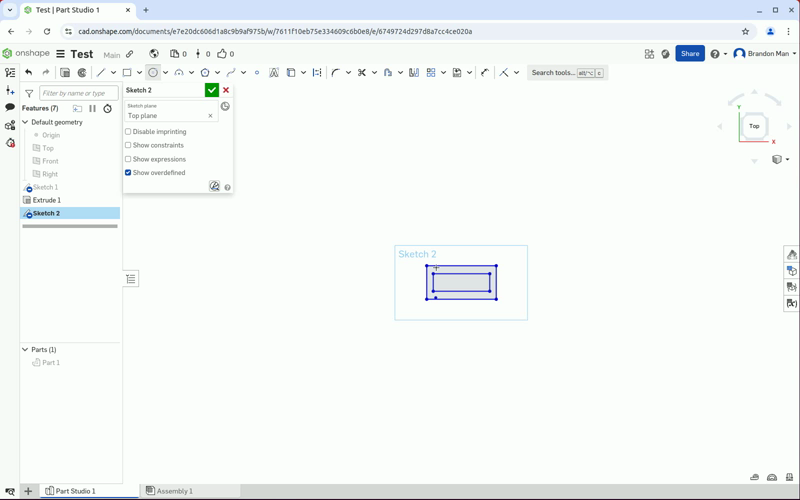
click(436, 267)
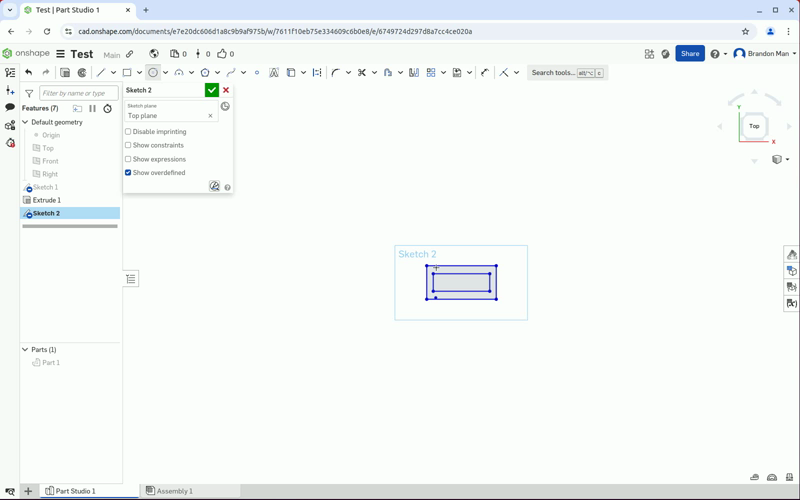
key_up(shift)
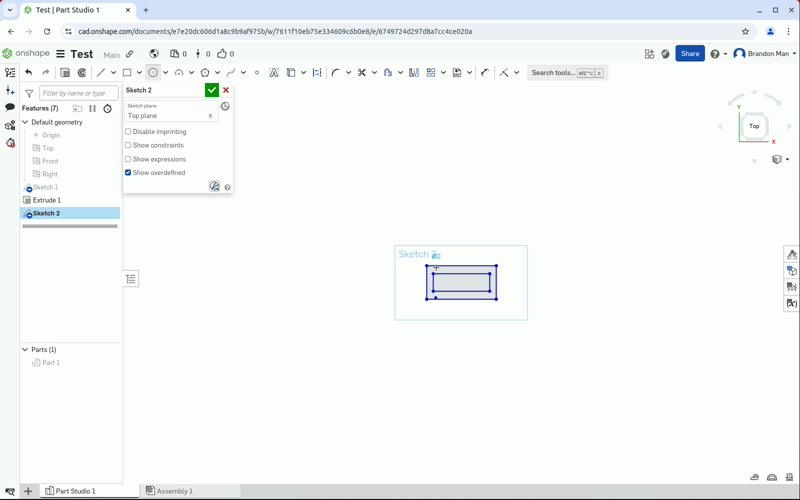
mouse_move(436, 267)
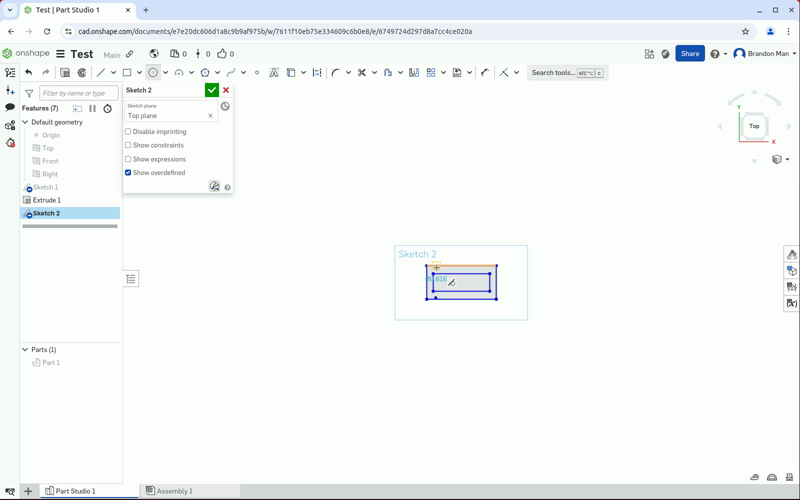
scroll(6)
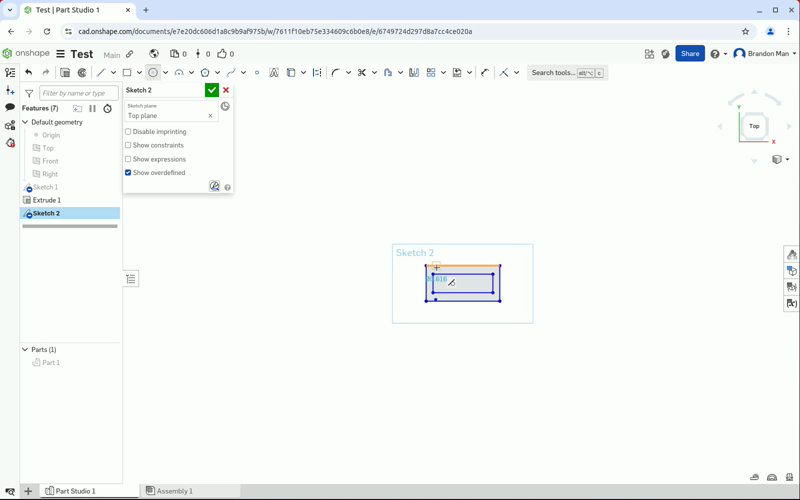
scroll(6)
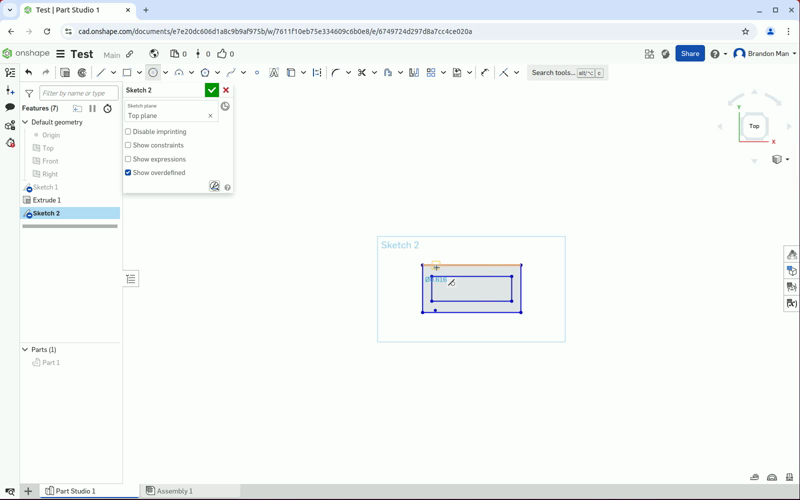
scroll(6)
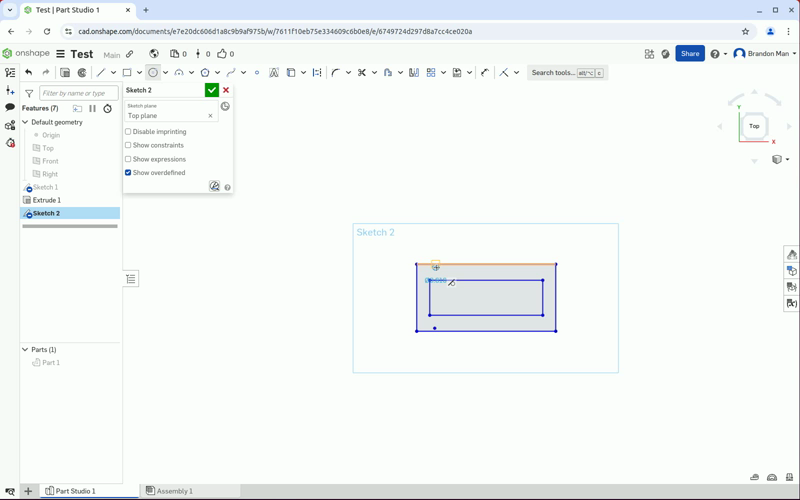
scroll(6)
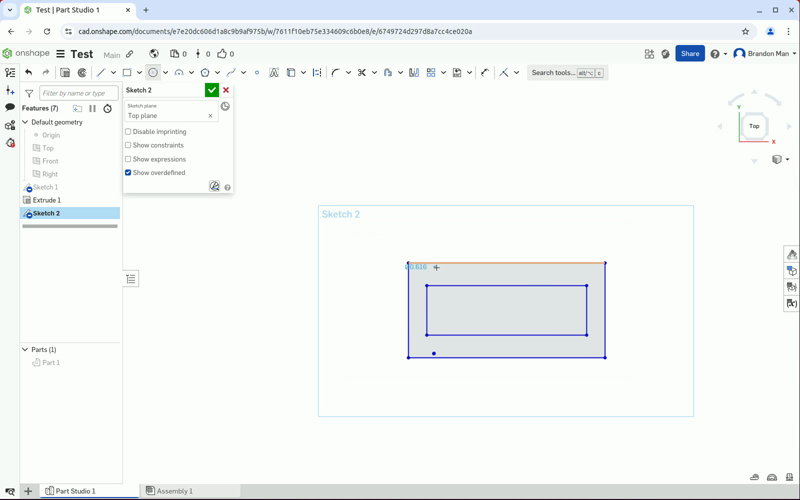
scroll(6)
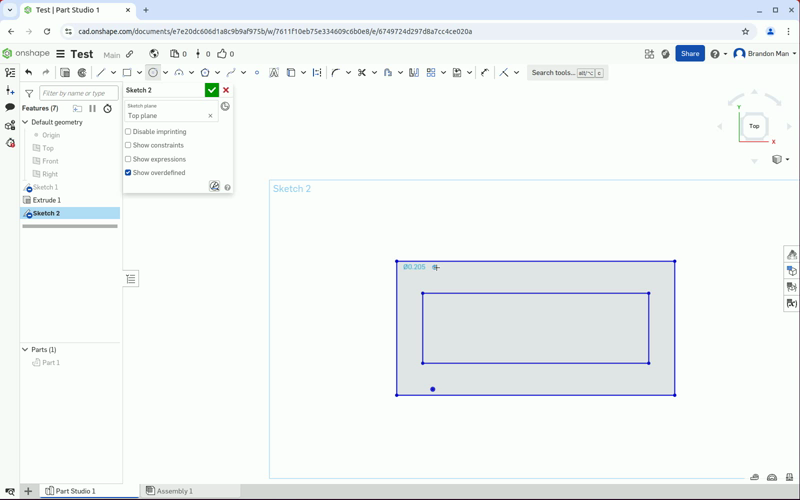
scroll(6)
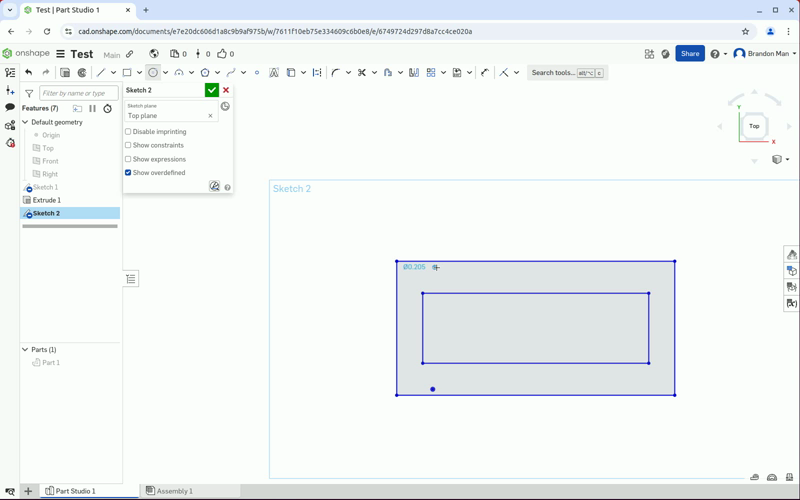
scroll(6)
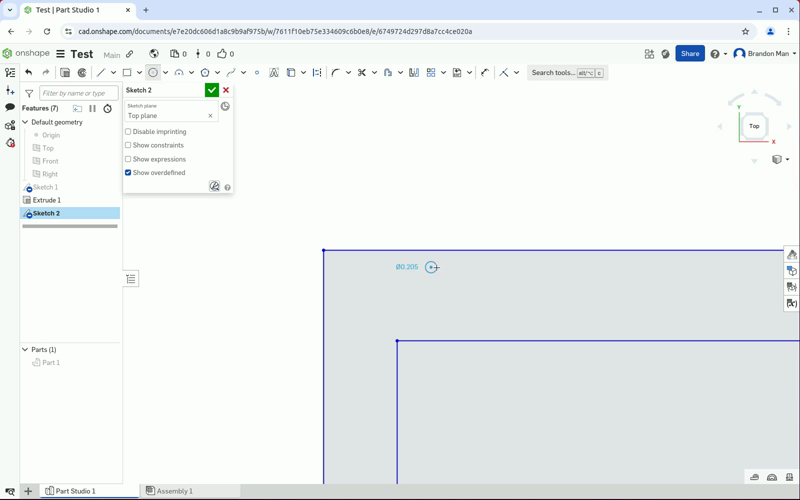
click(436, 267)
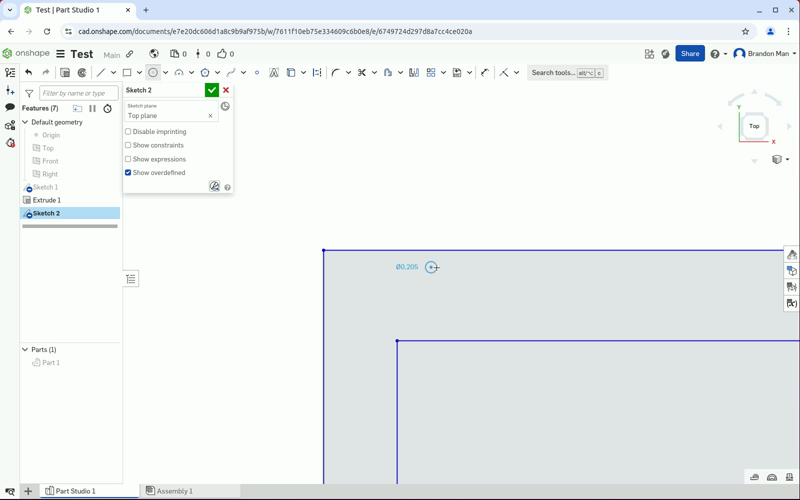
scroll(-6)
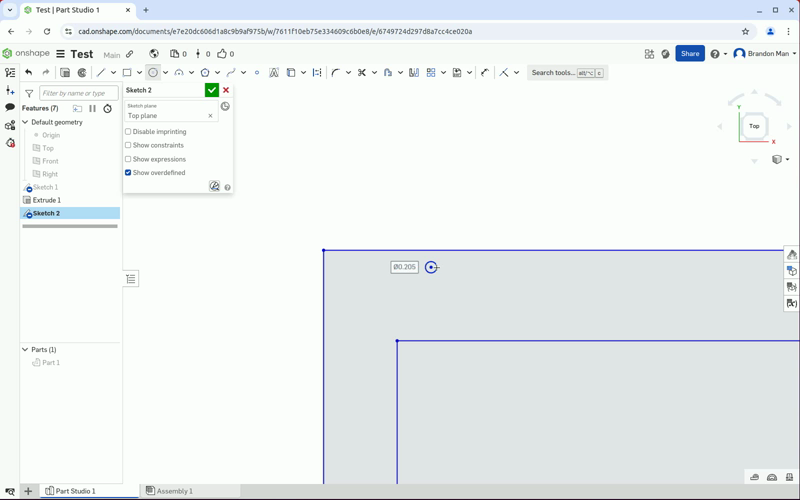
scroll(-6)
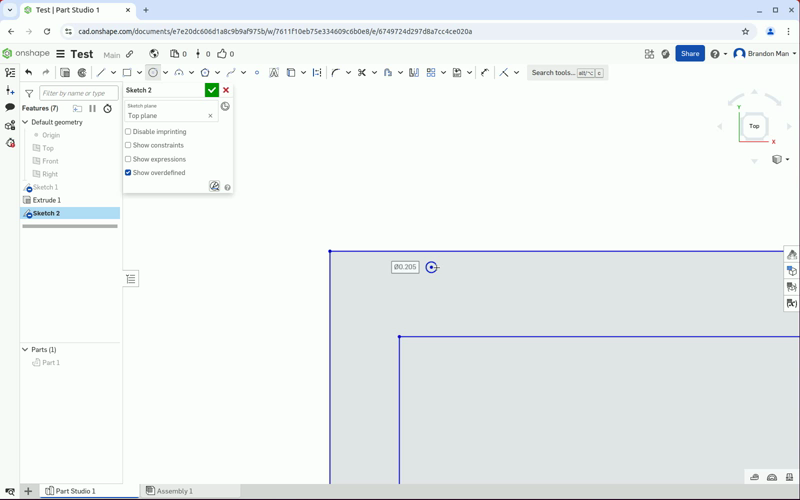
scroll(-6)
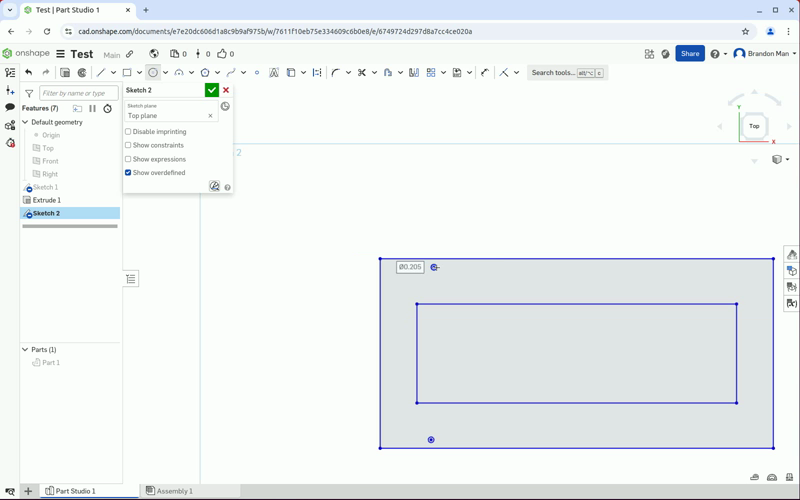
scroll(-6)
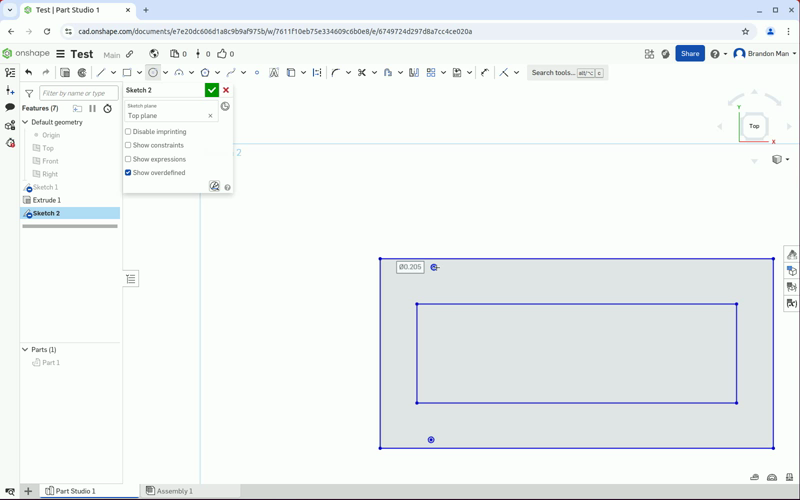
scroll(-6)
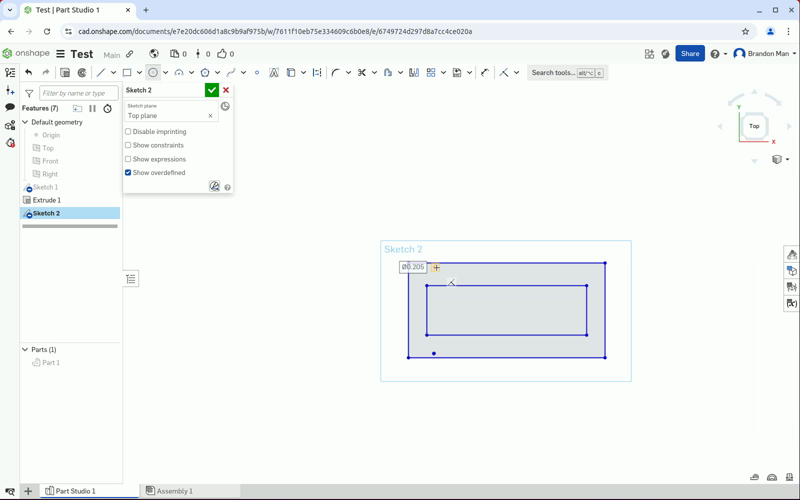
scroll(-6)
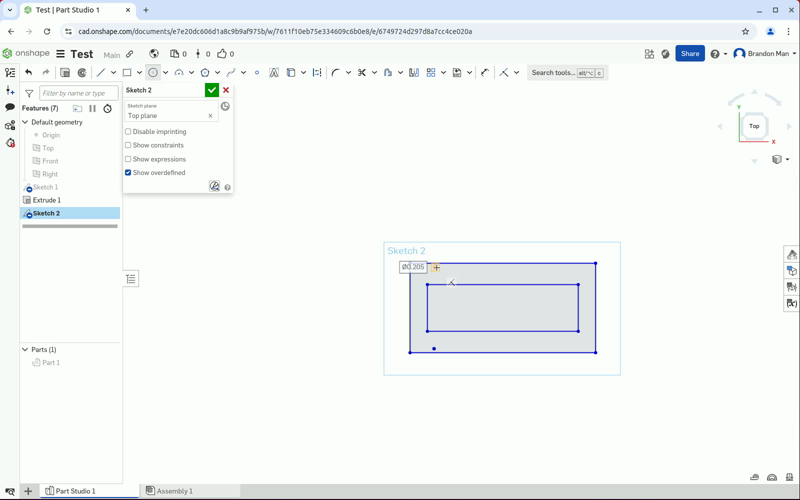
scroll(-6)
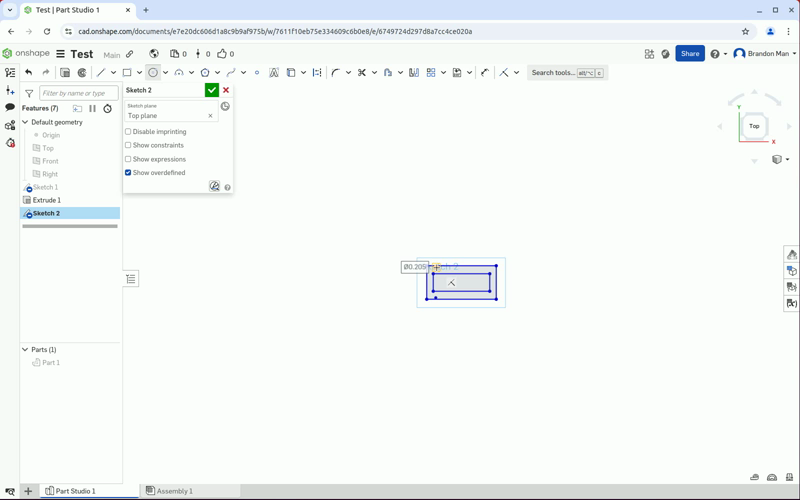
key(esc)
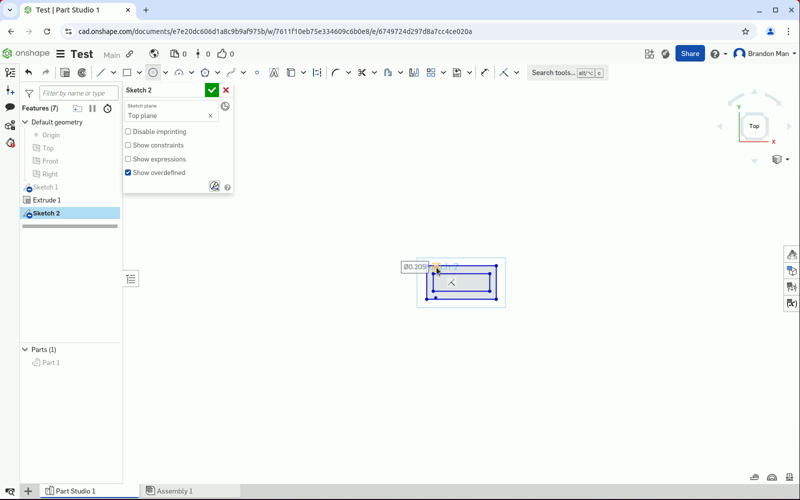
key(c)
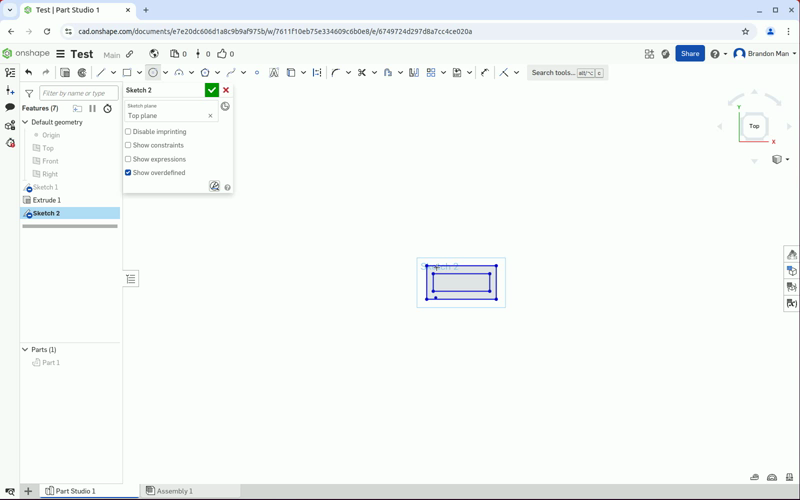
key_down(shift)
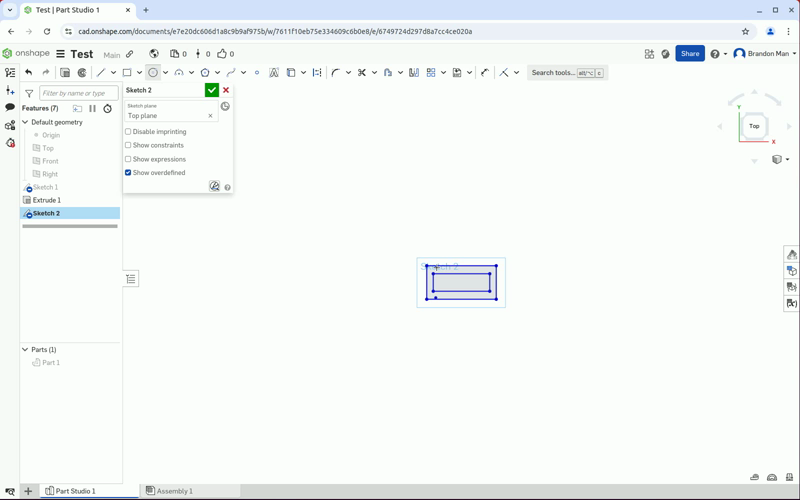
mouse_move(483, 267)
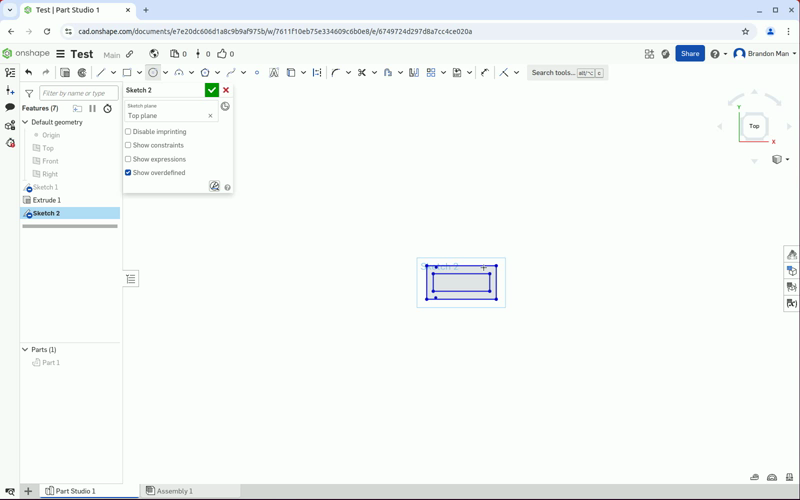
click(483, 267)
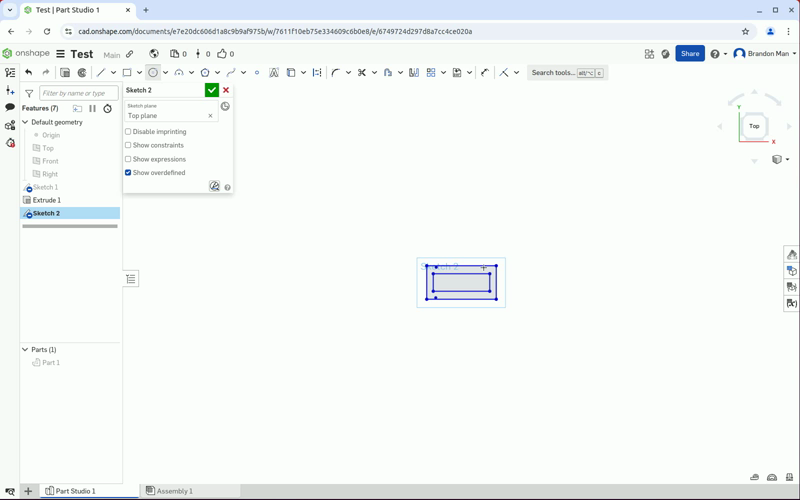
key_up(shift)
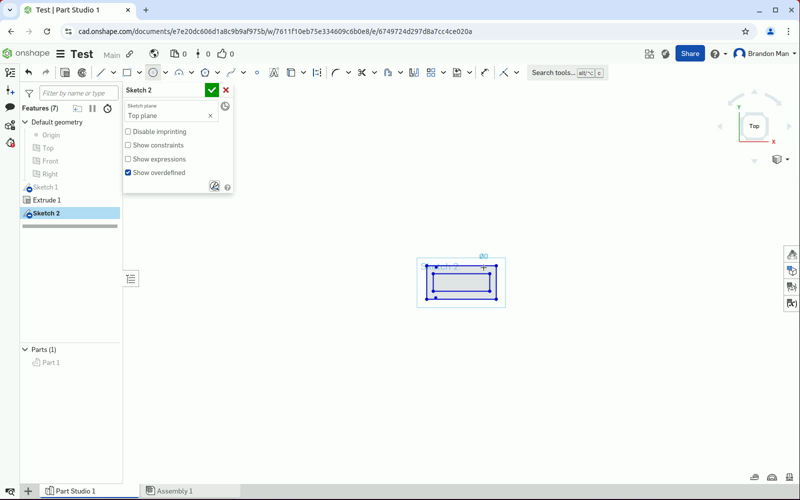
mouse_move(484, 267)
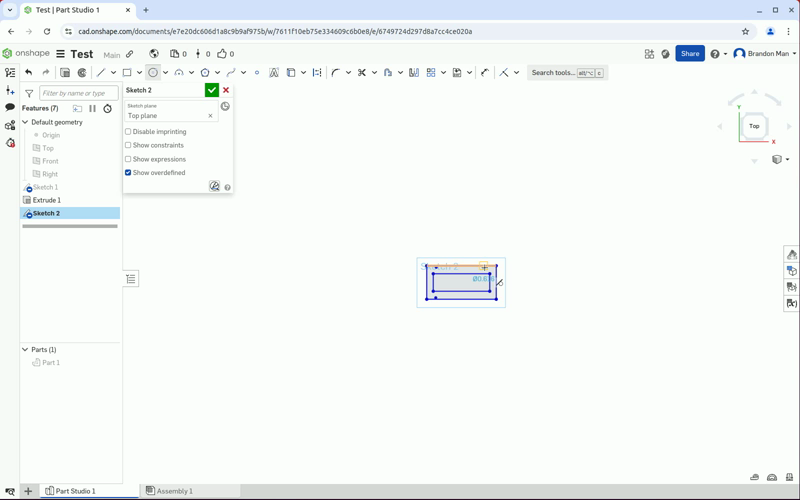
scroll(6)
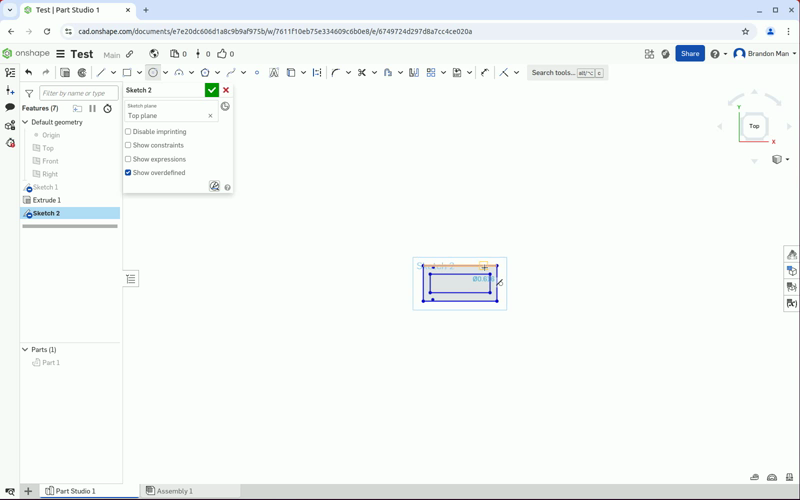
scroll(6)
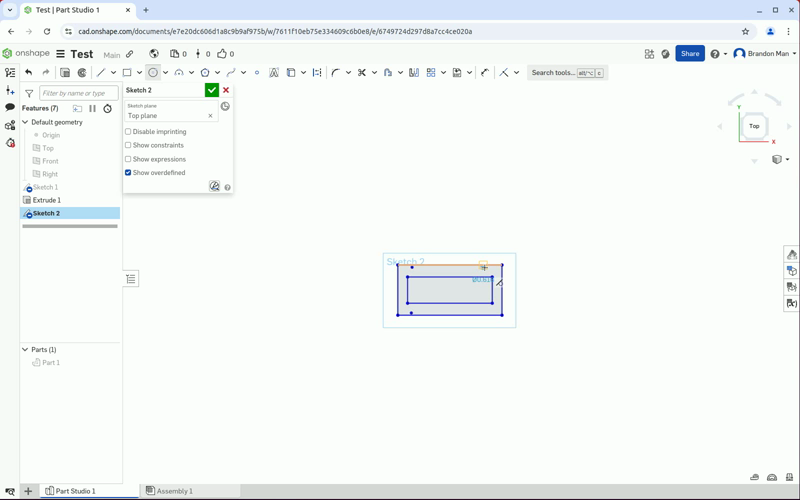
scroll(6)
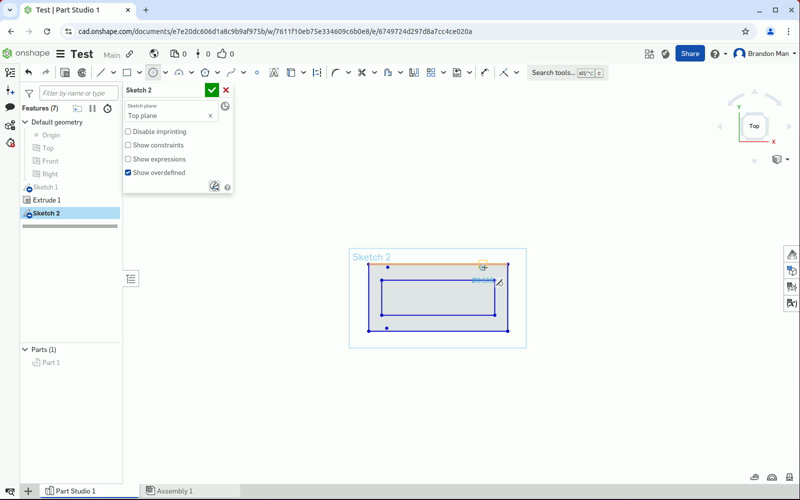
scroll(6)
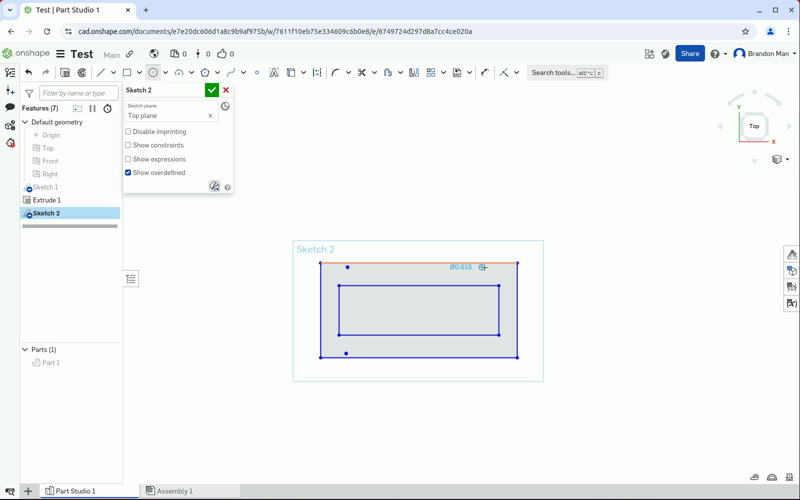
scroll(6)
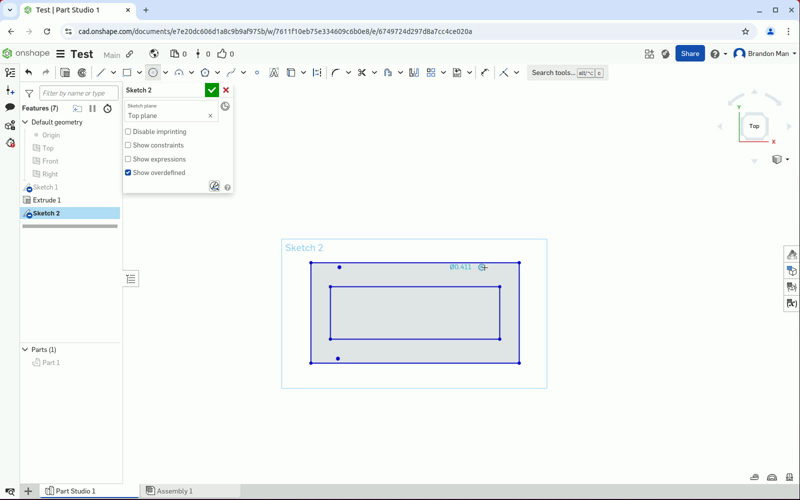
scroll(6)
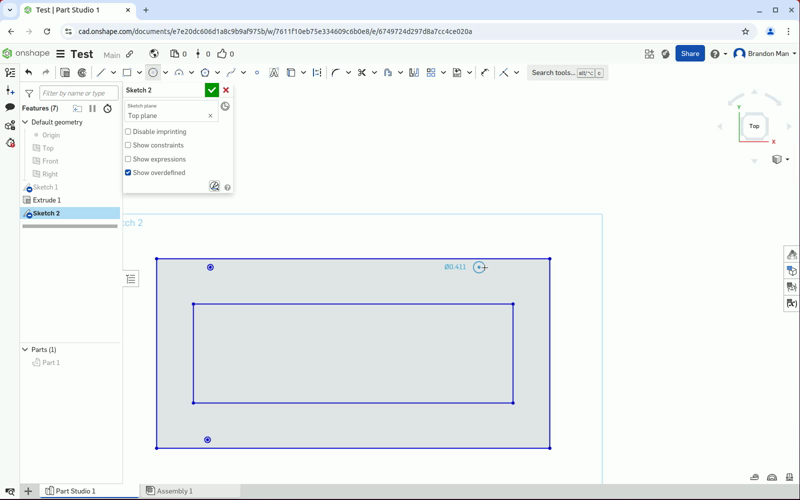
scroll(6)
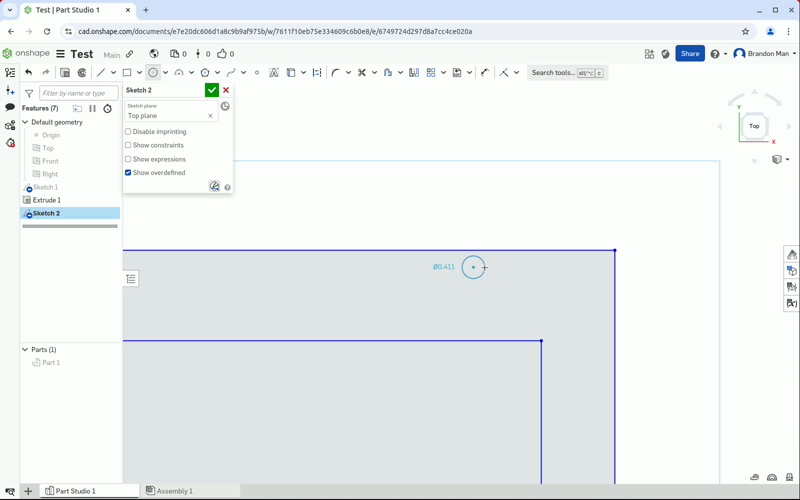
click(484, 267)
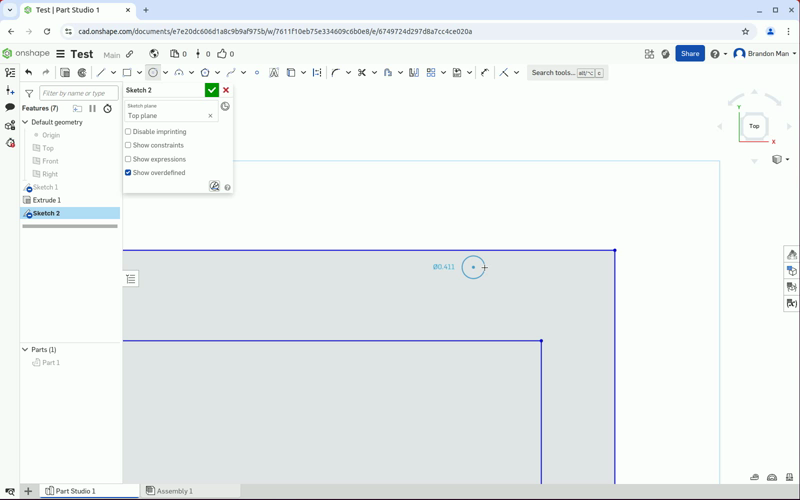
scroll(-6)
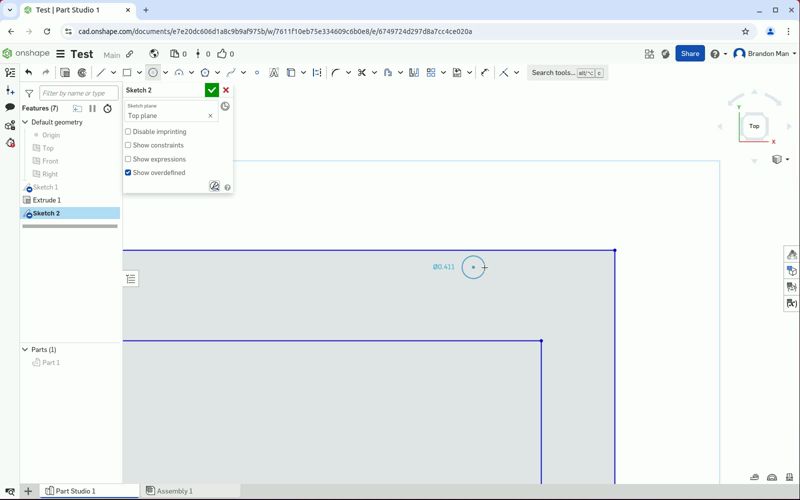
scroll(-6)
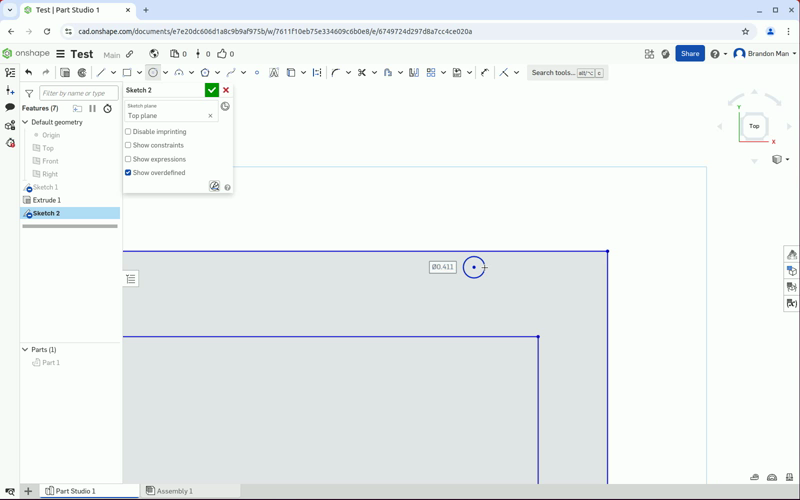
scroll(-6)
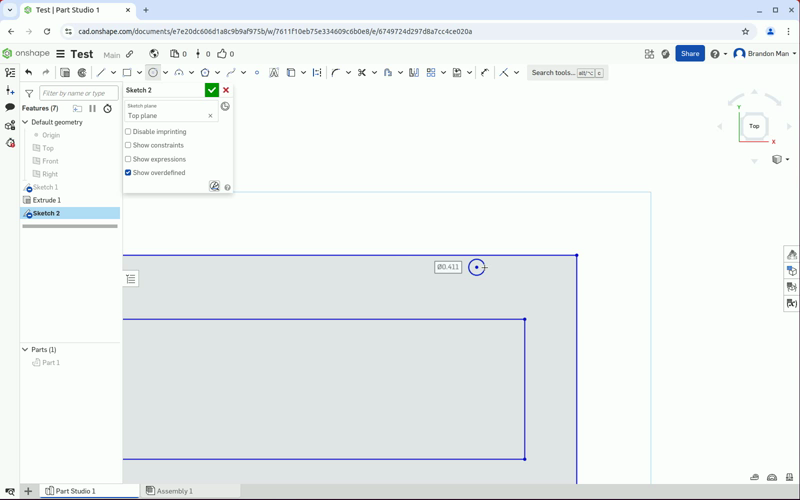
scroll(-6)
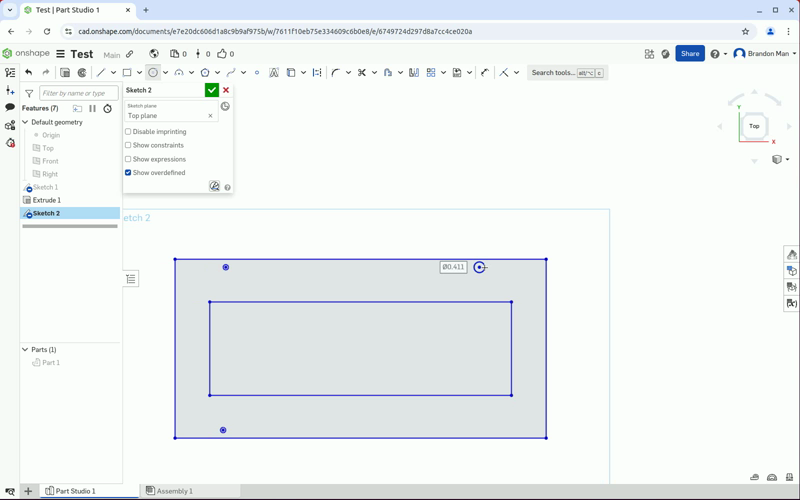
scroll(-6)
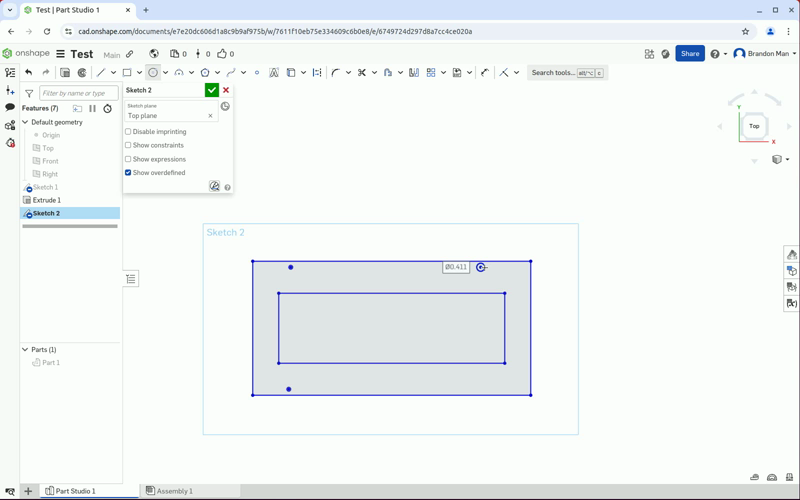
scroll(-6)
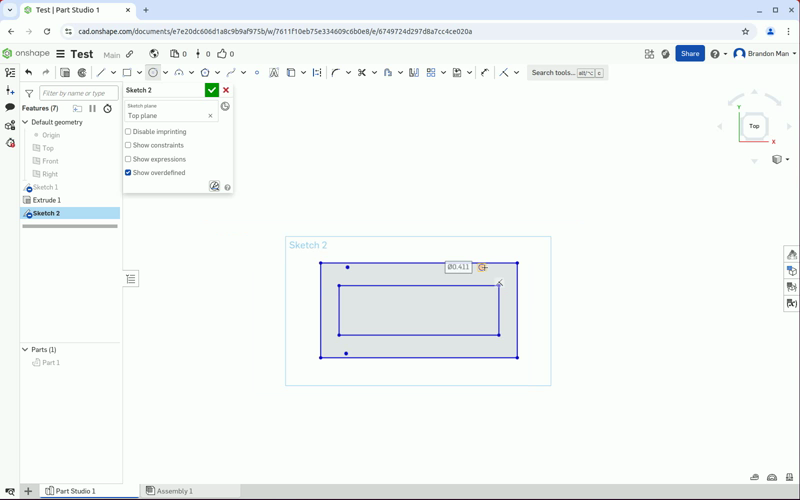
scroll(-6)
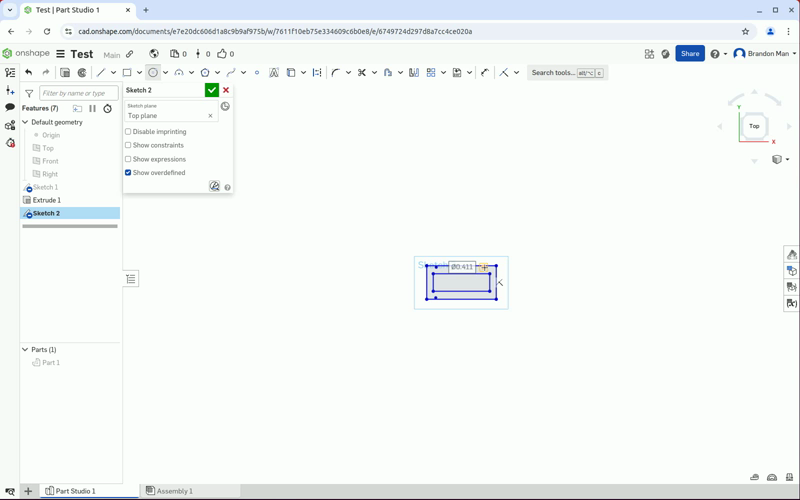
key(esc)
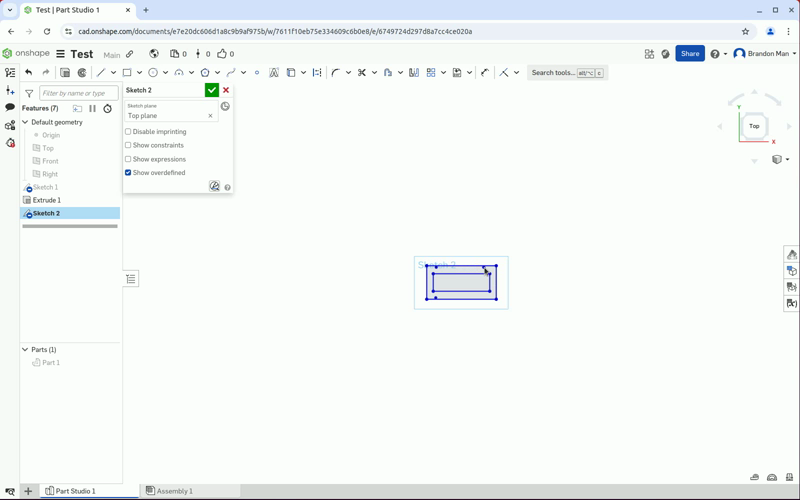
key(c)
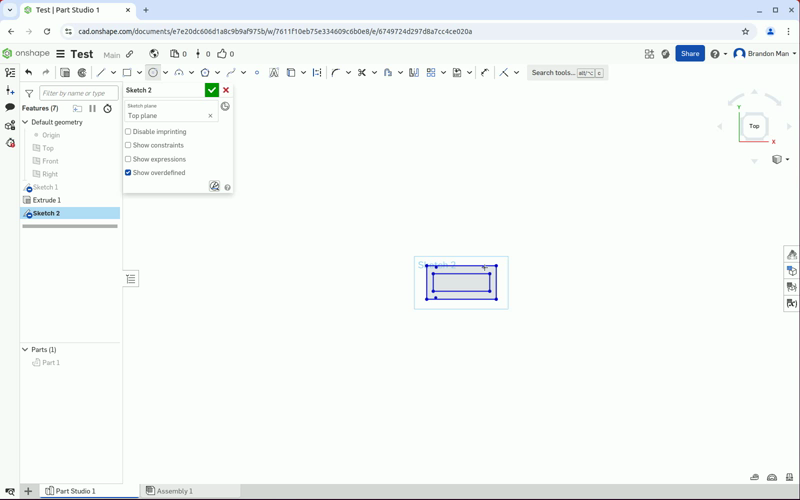
key_down(shift)
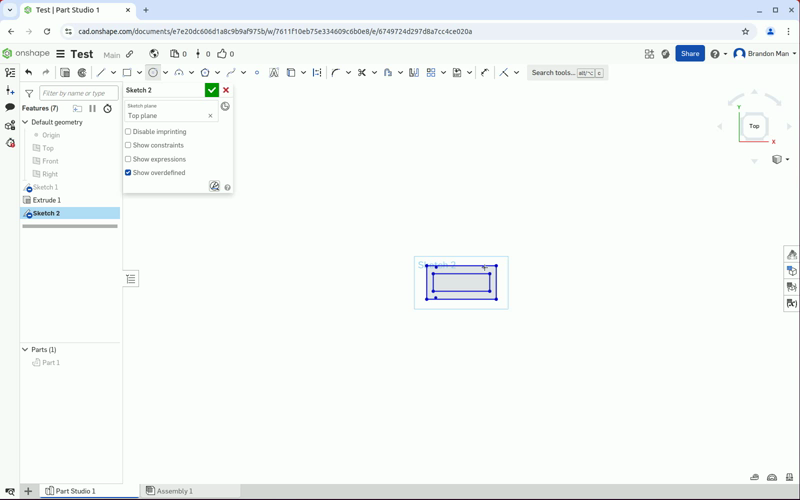
mouse_move(487, 297)
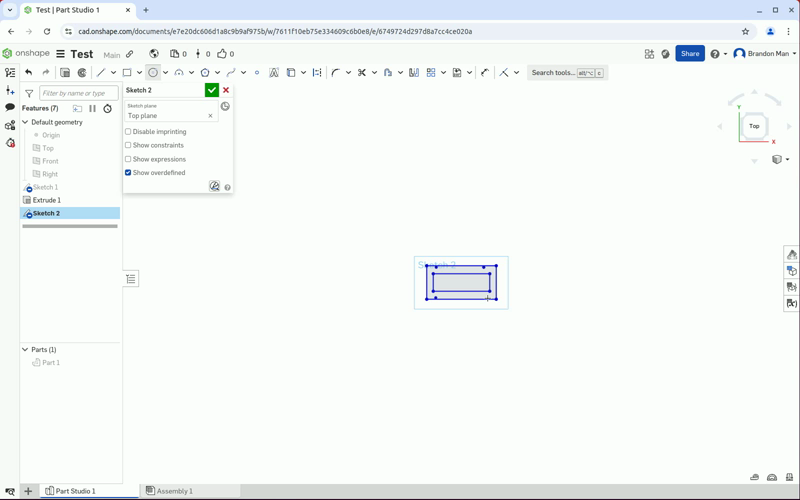
click(487, 297)
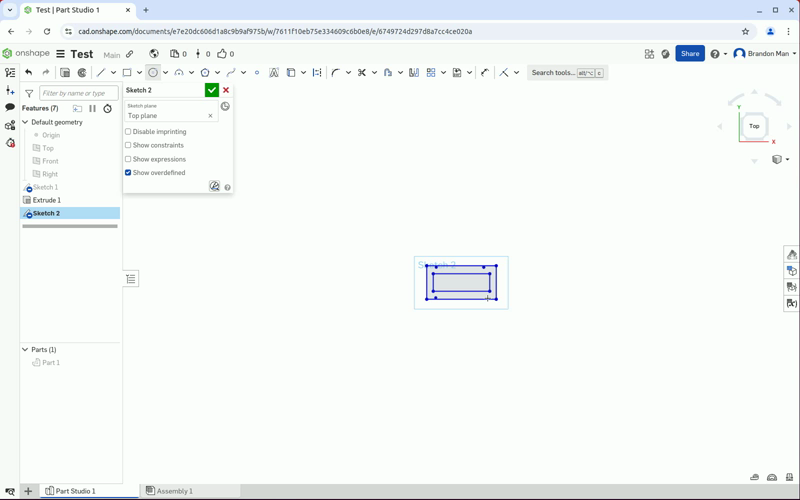
key_up(shift)
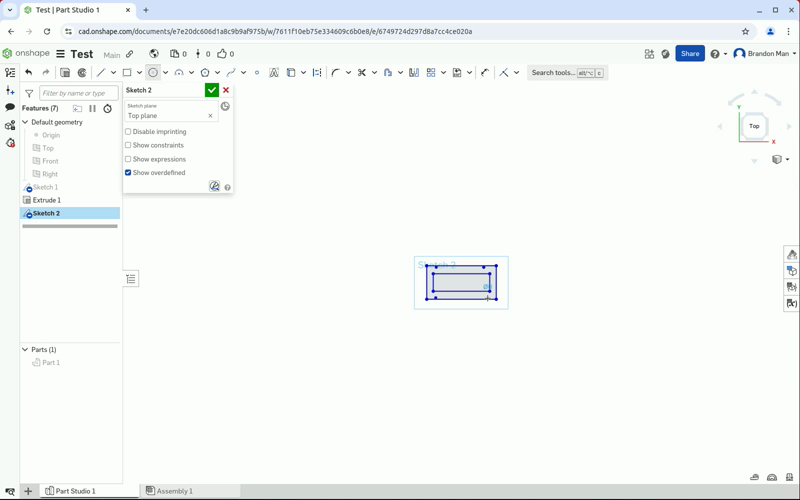
mouse_move(488, 297)
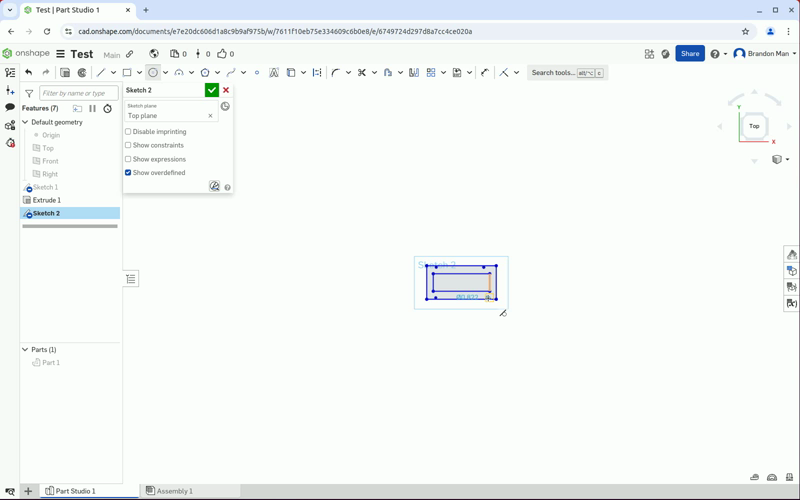
scroll(6)
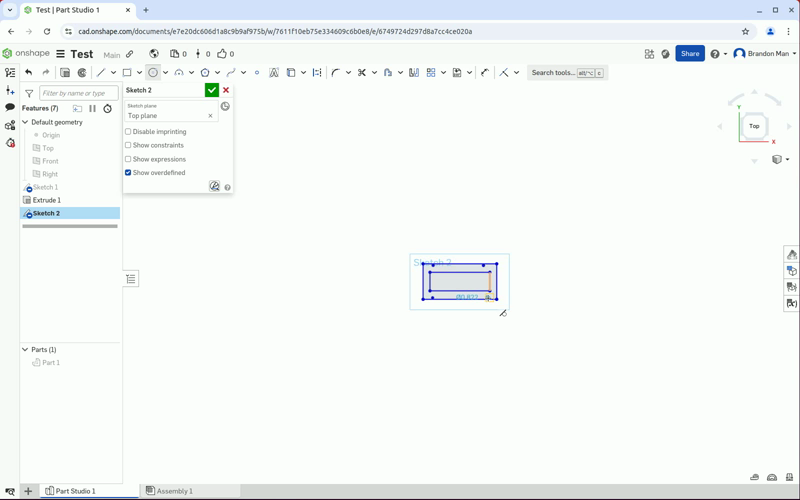
scroll(6)
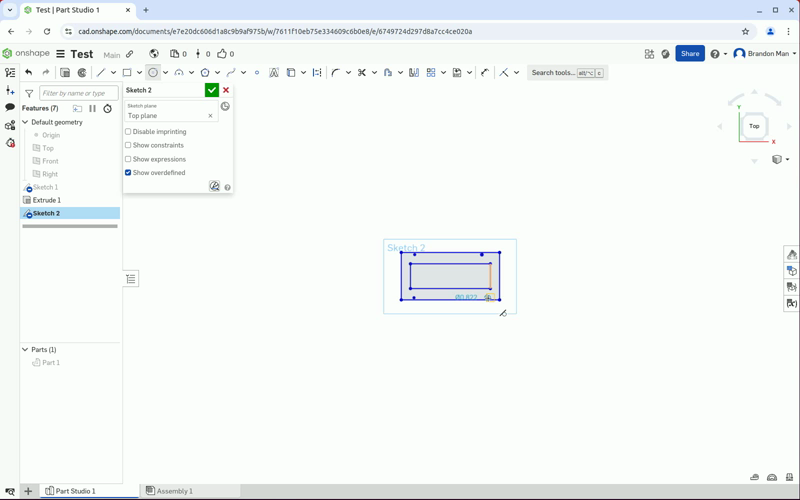
scroll(6)
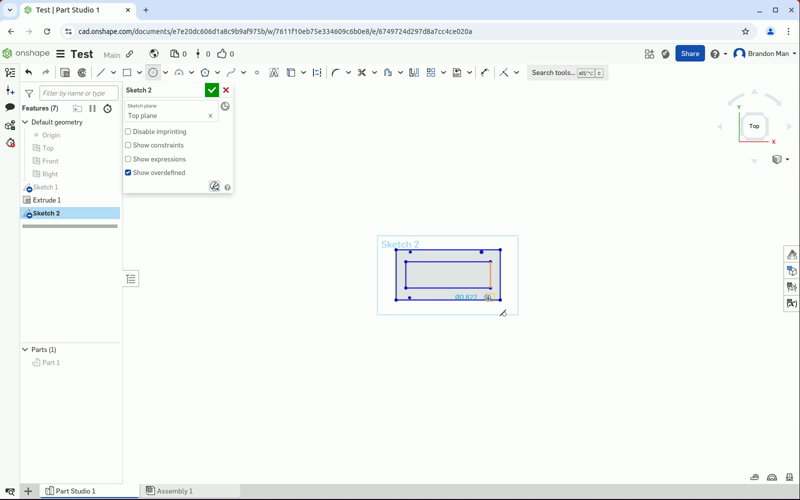
scroll(6)
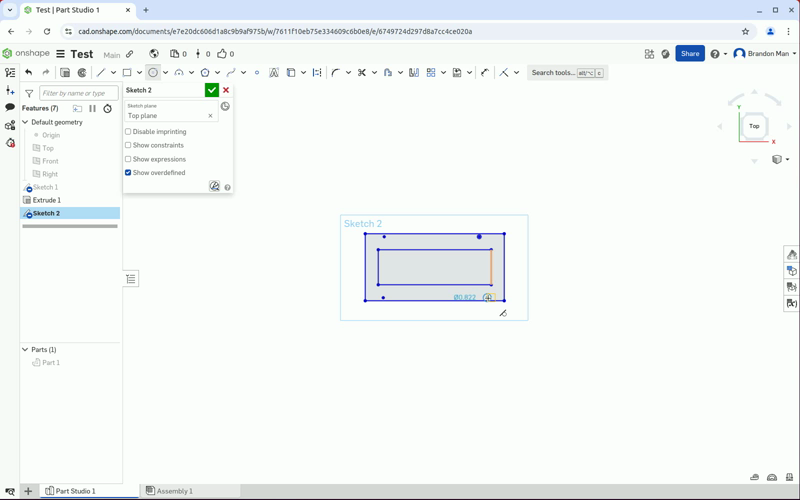
scroll(6)
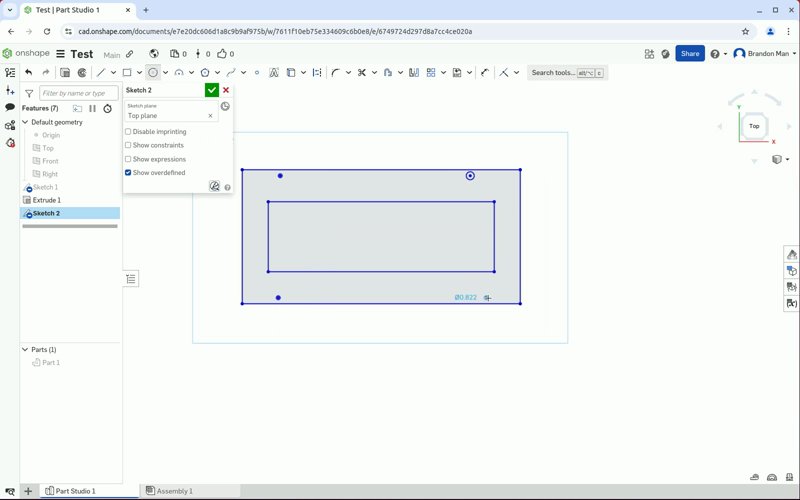
scroll(6)
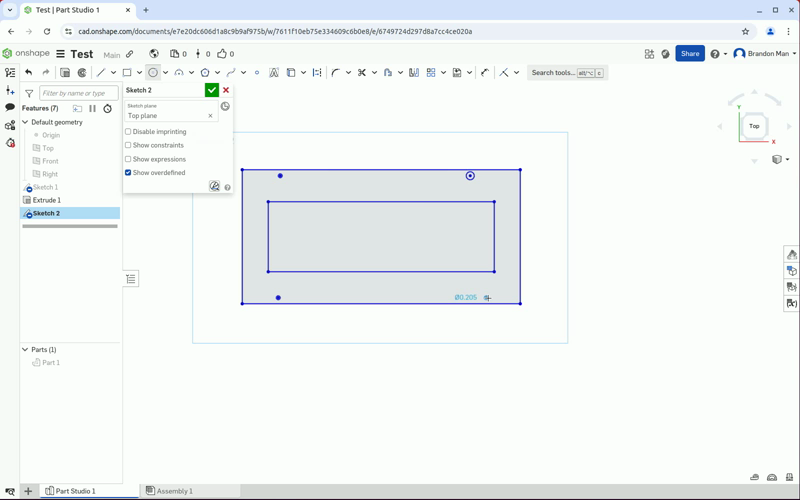
scroll(6)
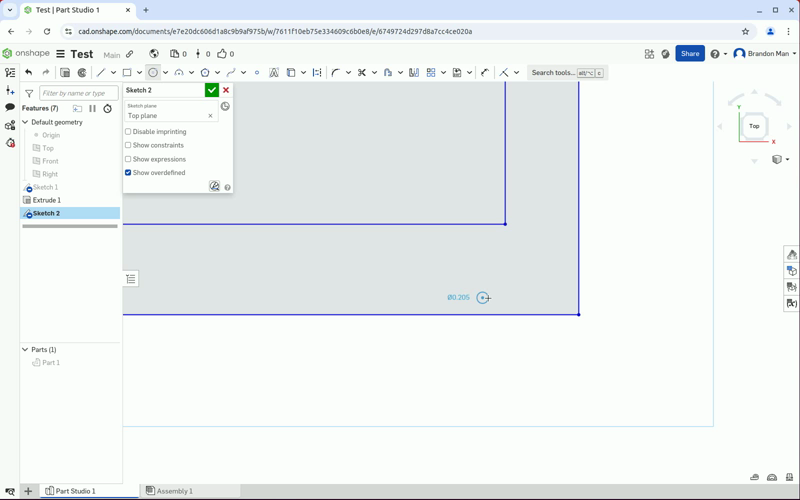
click(488, 297)
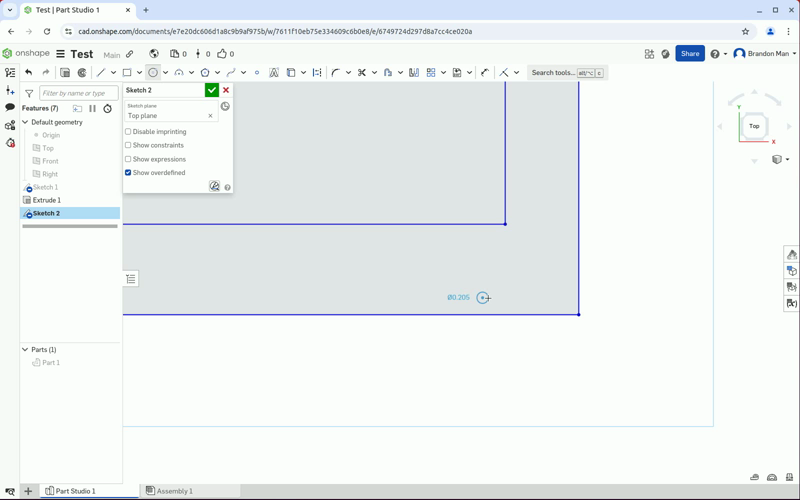
scroll(-6)
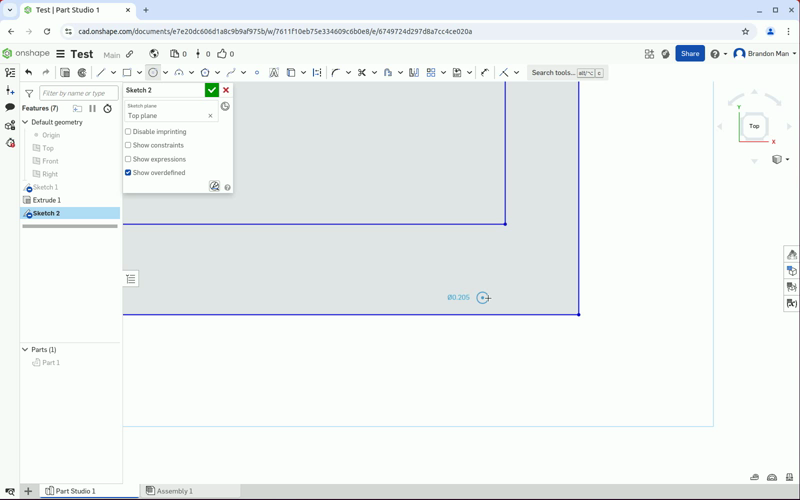
scroll(-6)
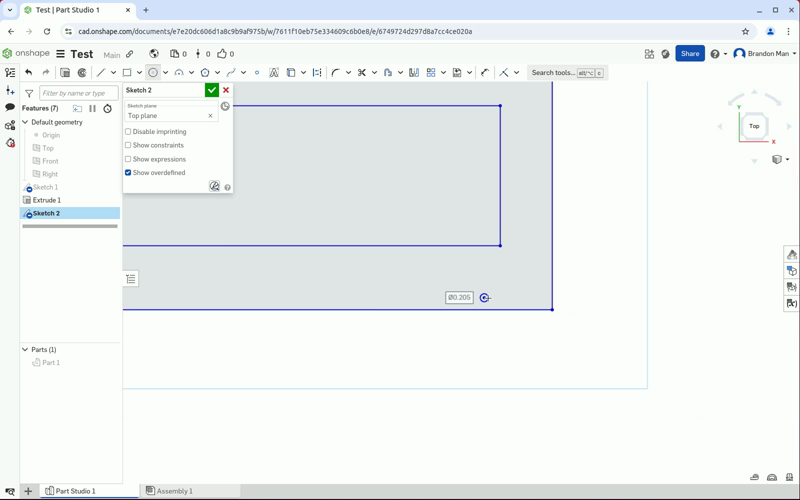
scroll(-6)
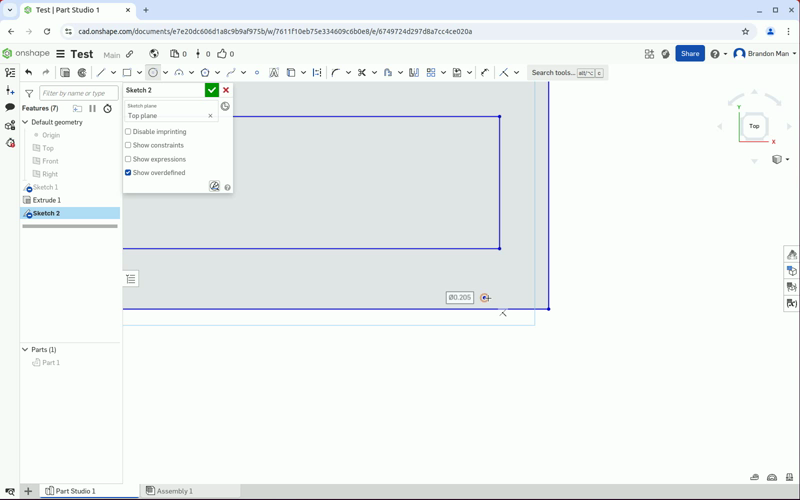
scroll(-6)
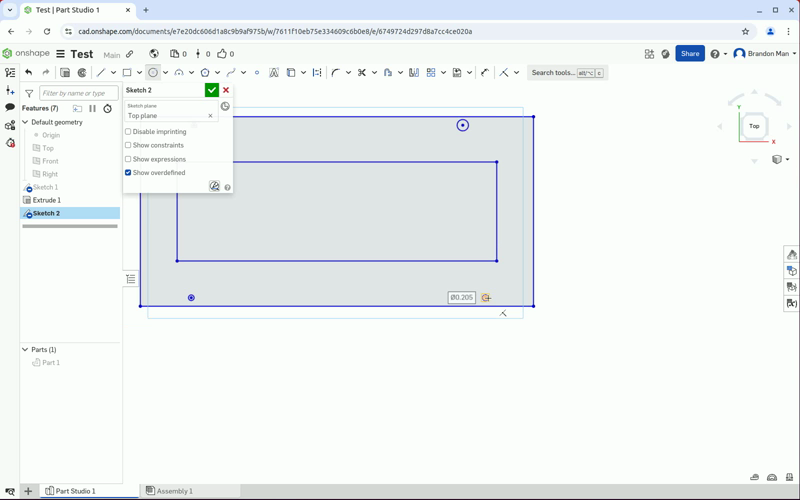
scroll(-6)
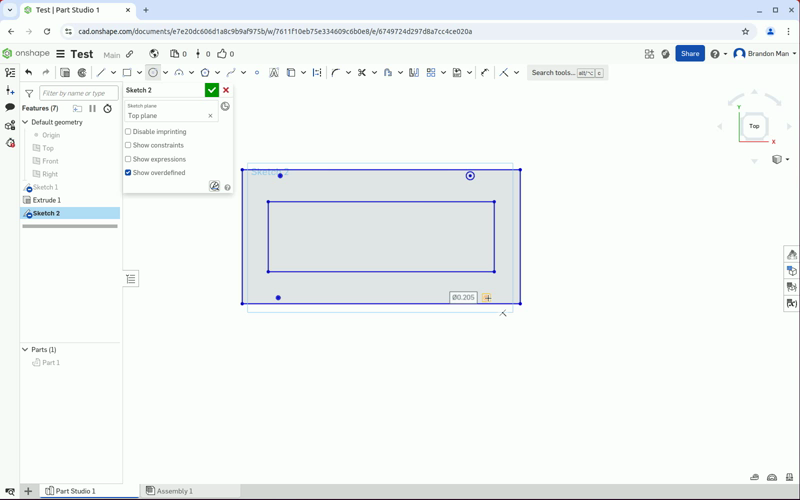
scroll(-6)
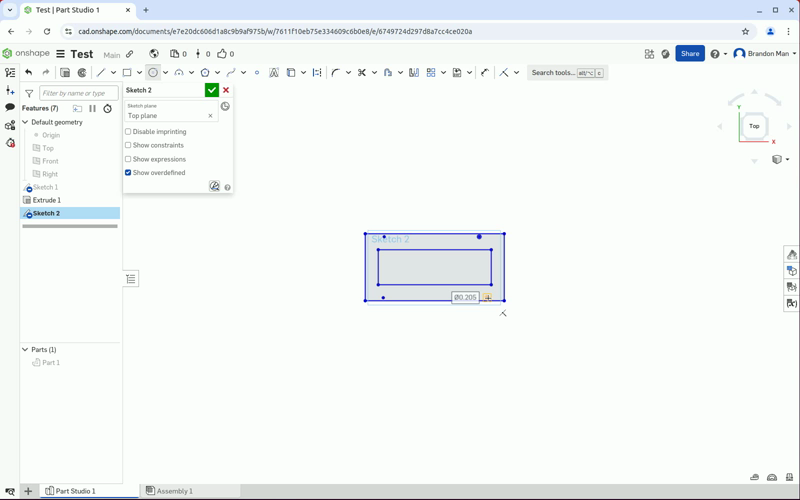
scroll(-6)
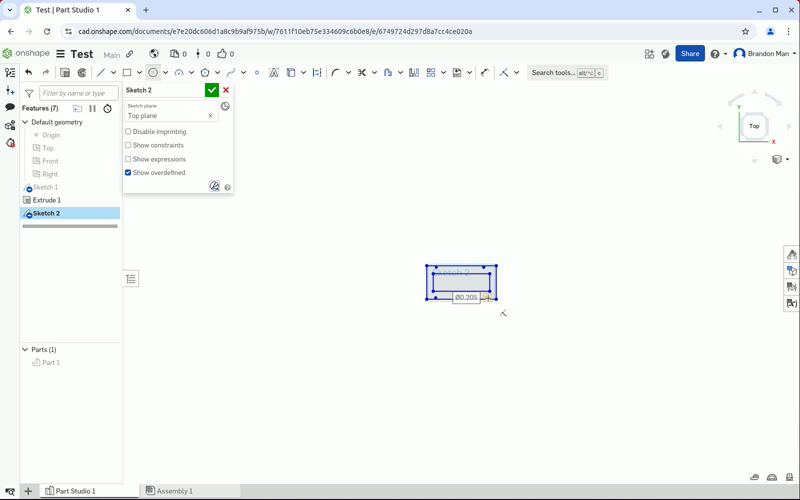
key(esc)
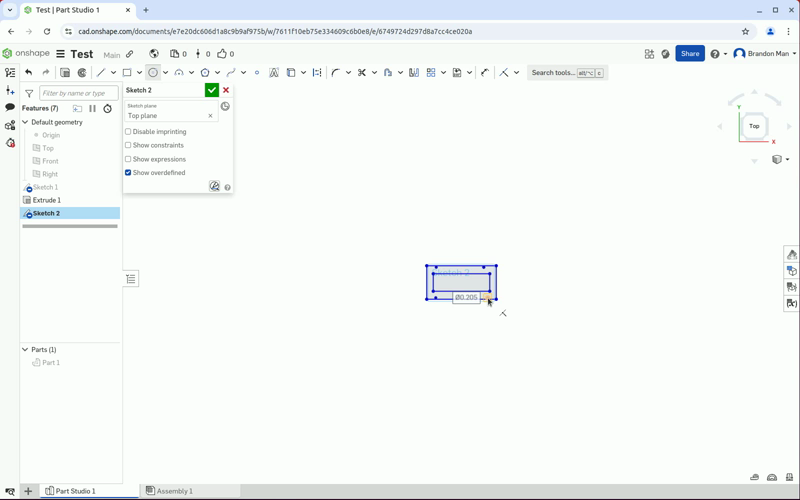
mouse_move(431, 270)
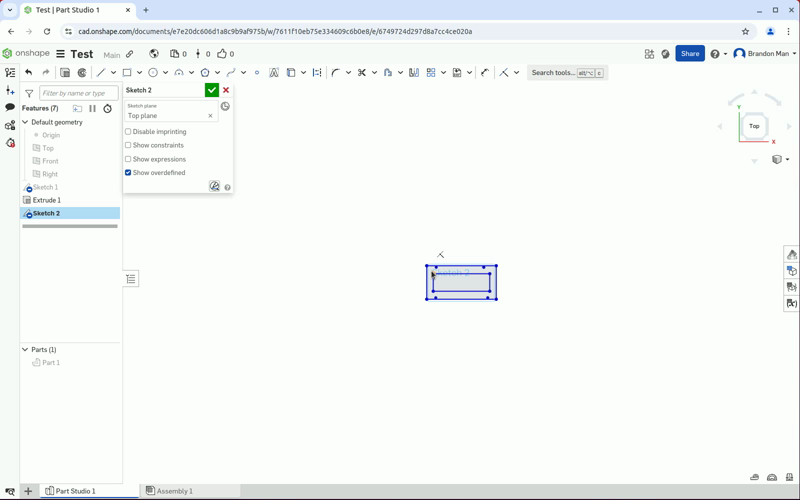
scroll(6)
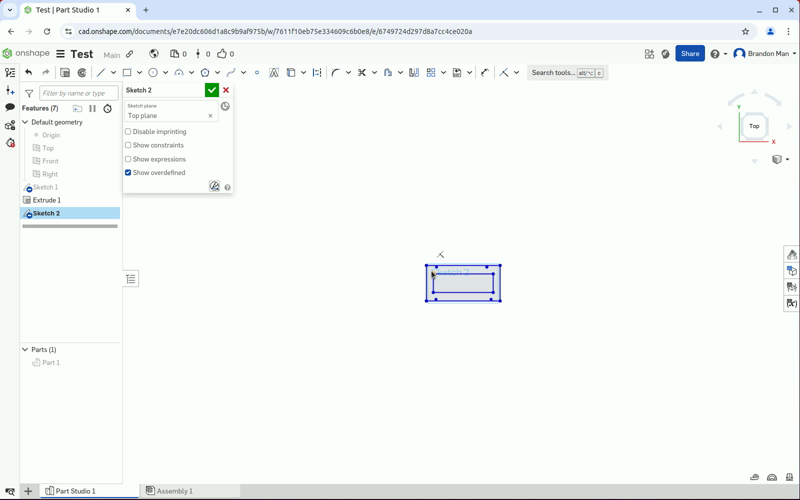
scroll(6)
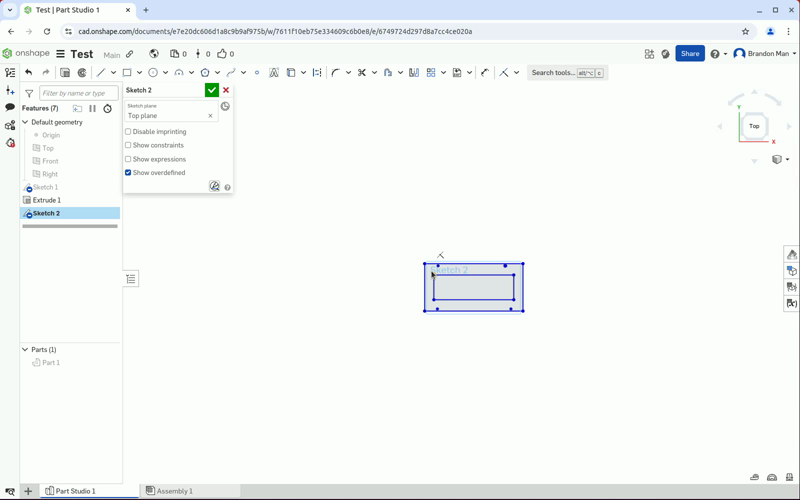
scroll(6)
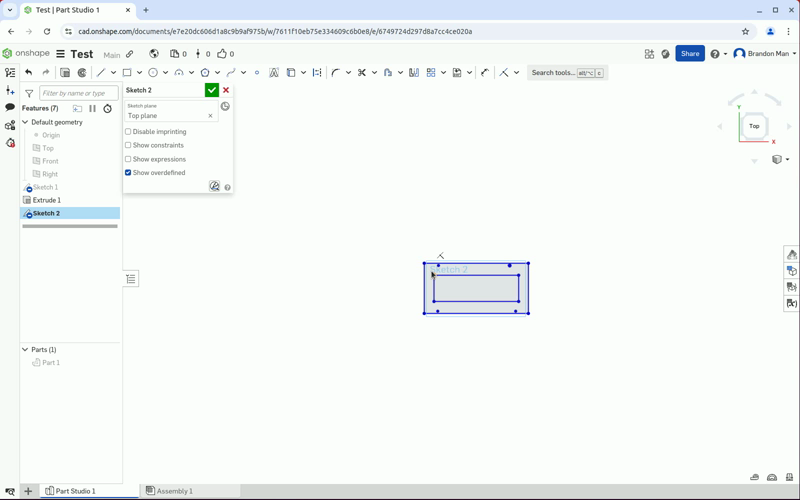
scroll(6)
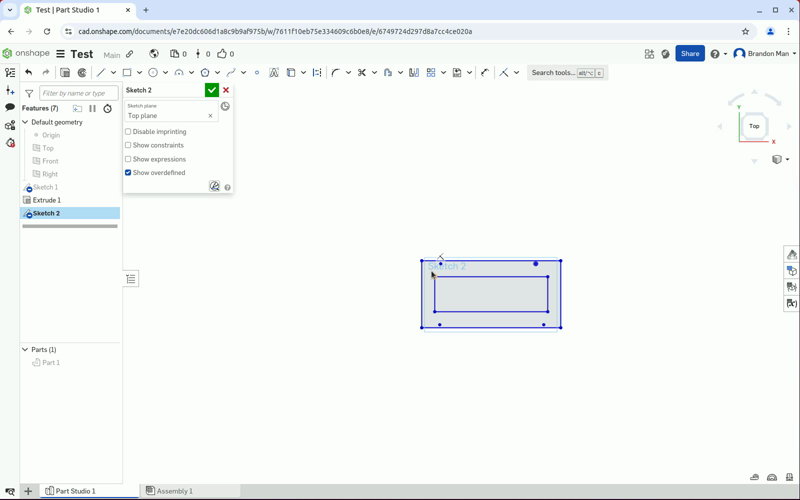
scroll(6)
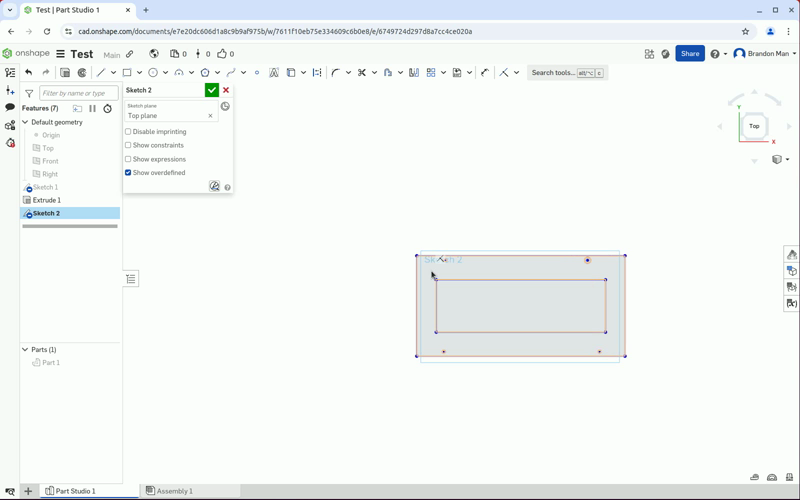
scroll(6)
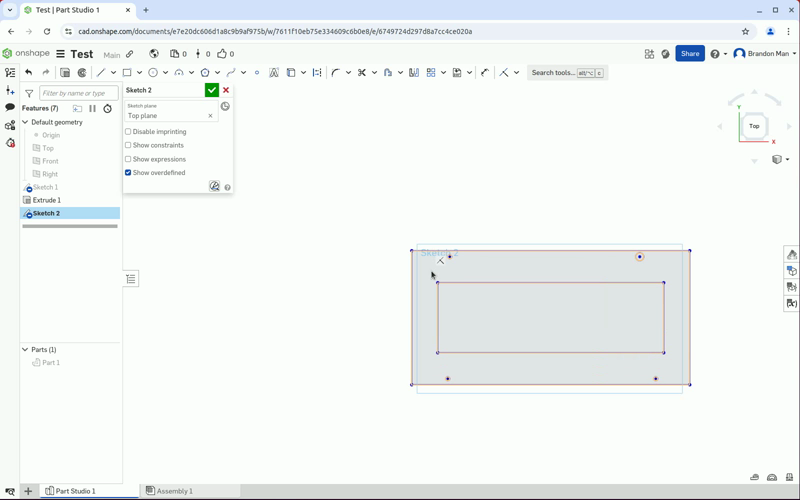
scroll(6)
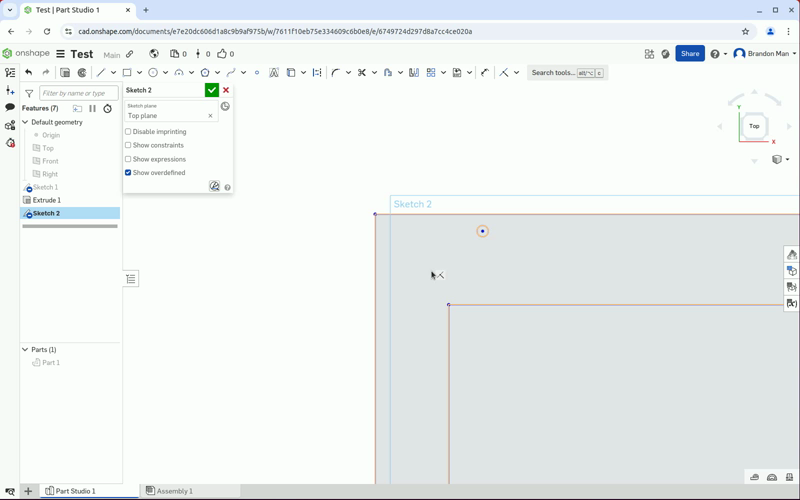
click(431, 270)
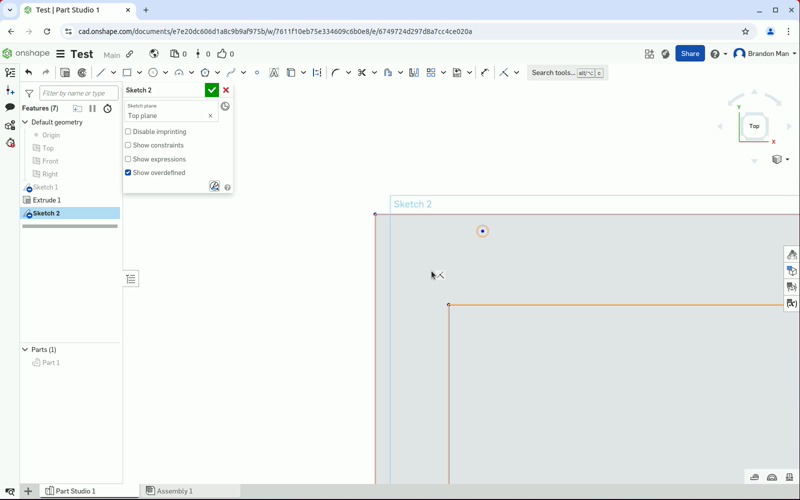
scroll(-6)
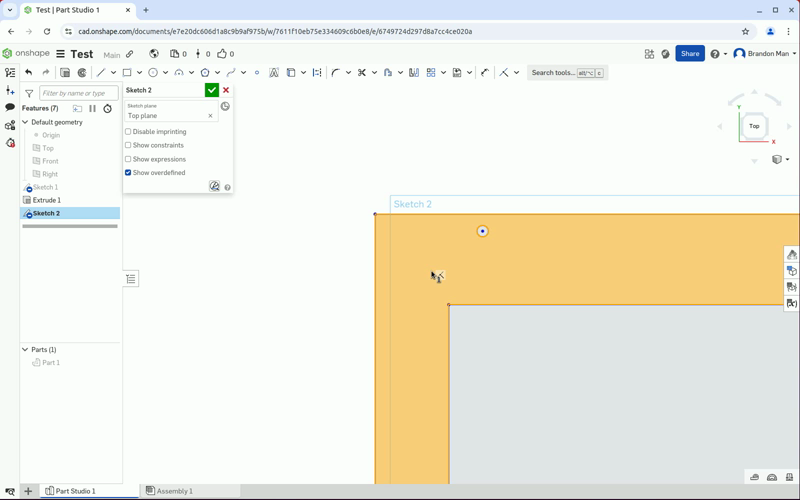
scroll(-6)
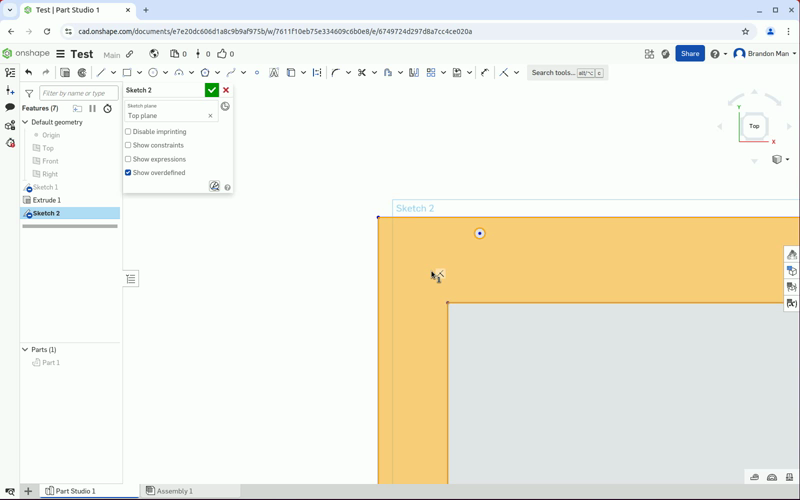
scroll(-6)
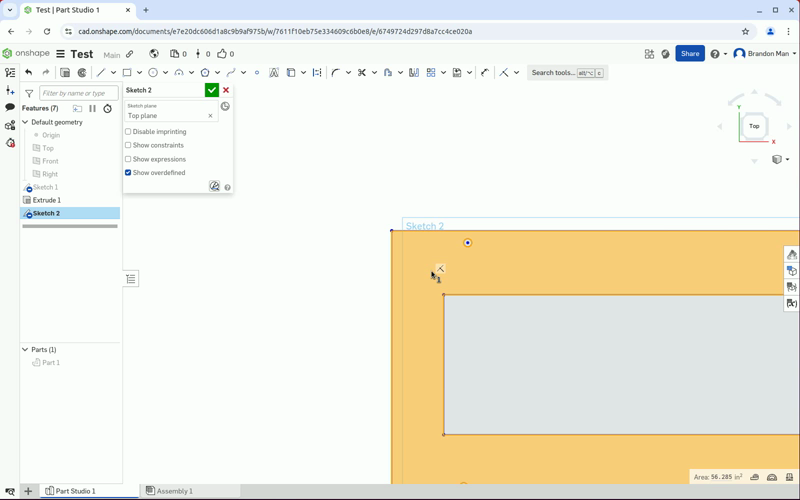
scroll(-6)
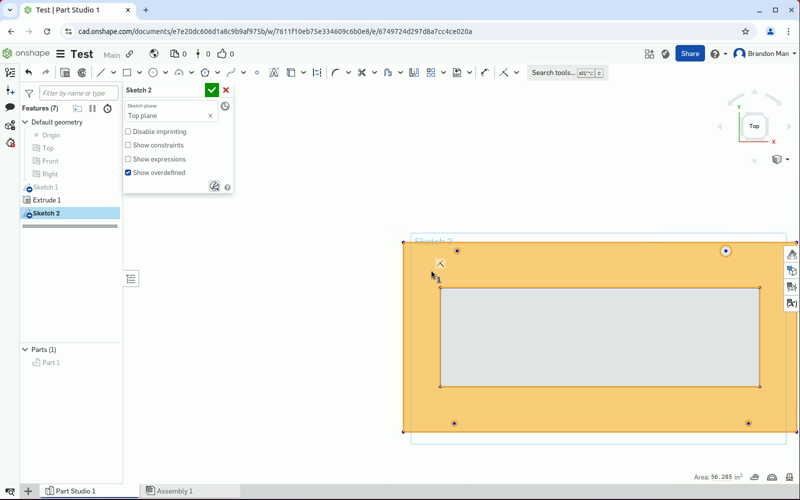
scroll(-6)
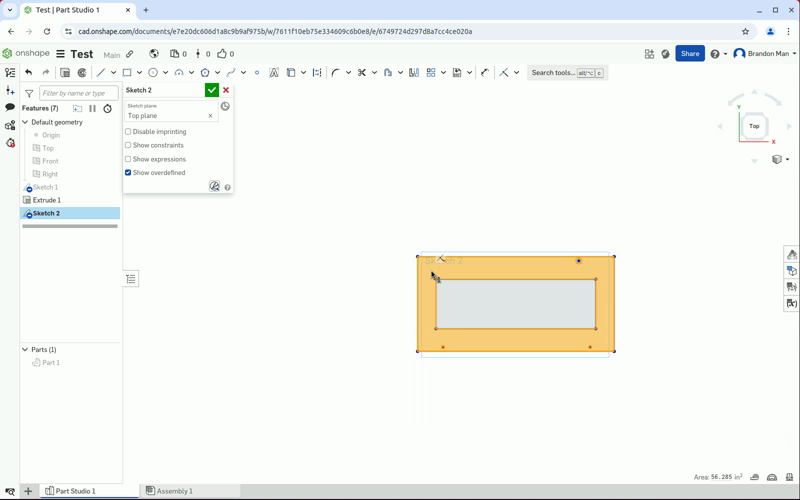
scroll(-6)
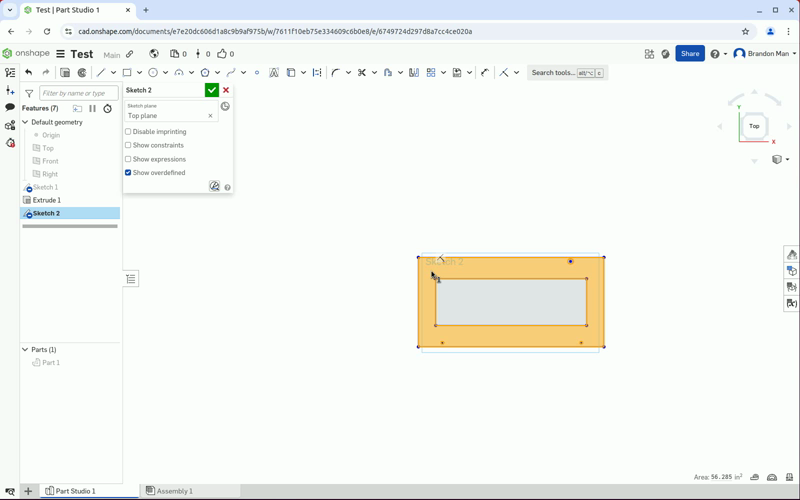
scroll(-6)
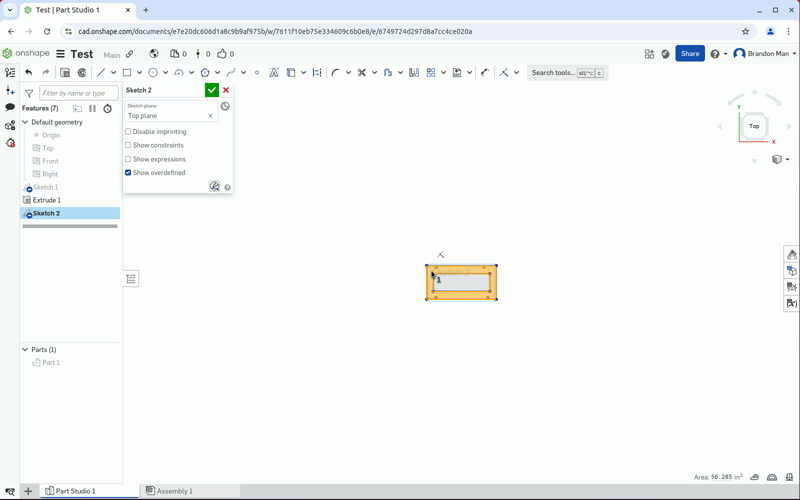
mouse_move(73, 352)
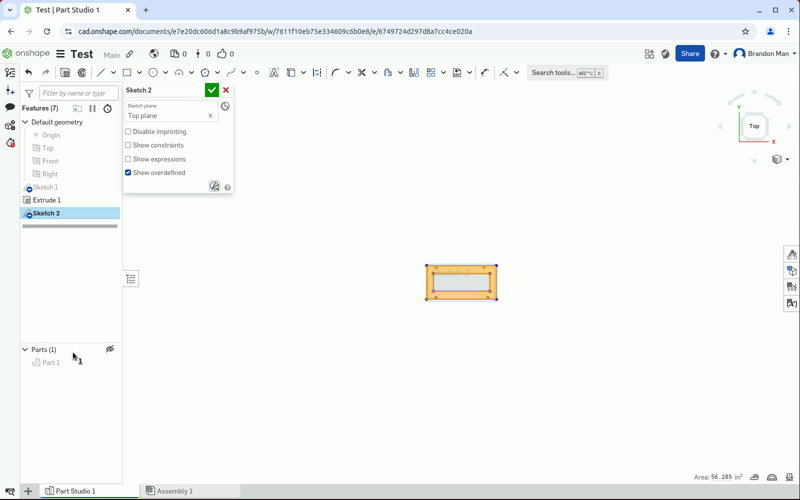
key(shift+y)
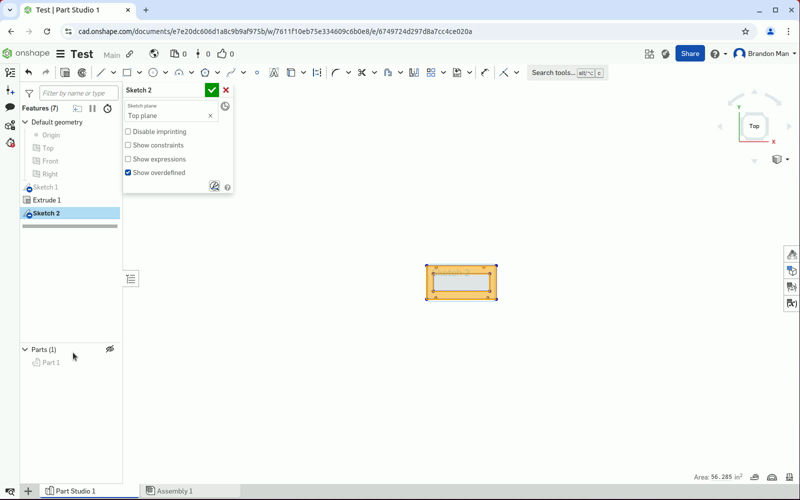
key(shift+e)
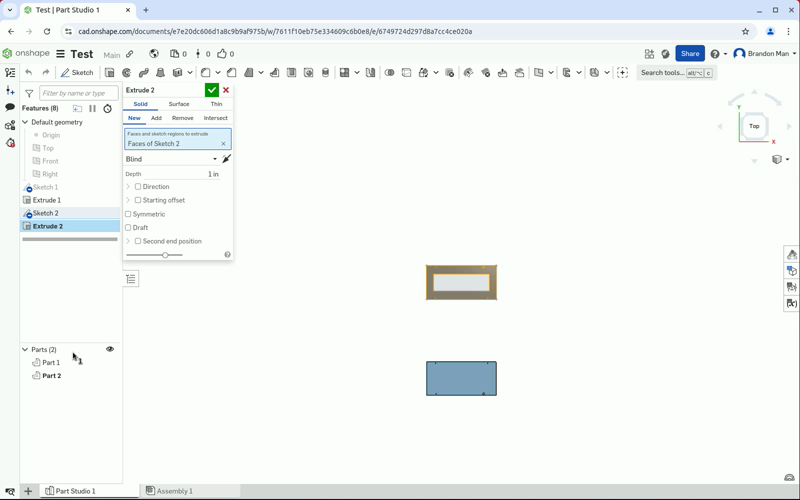
mouse_move(143, 106)
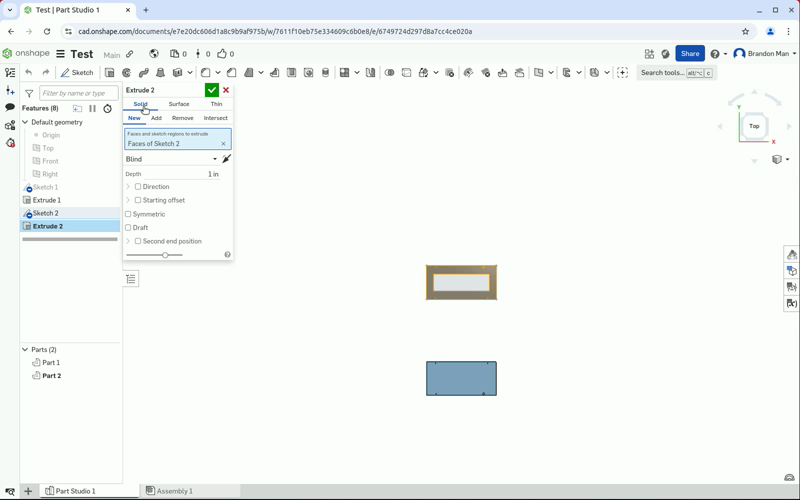
click(143, 106)
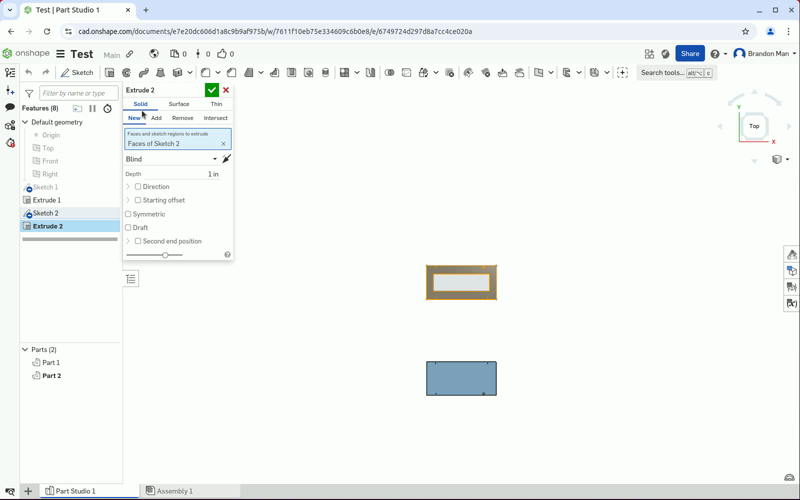
mouse_move(137, 120)
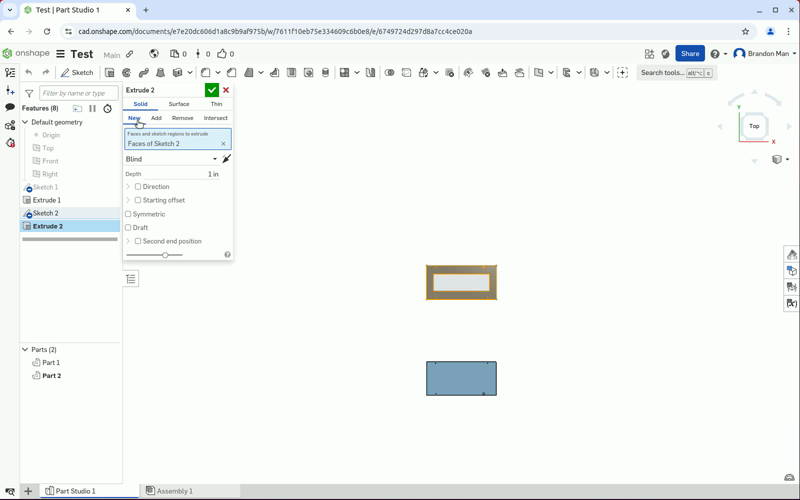
click(137, 120)
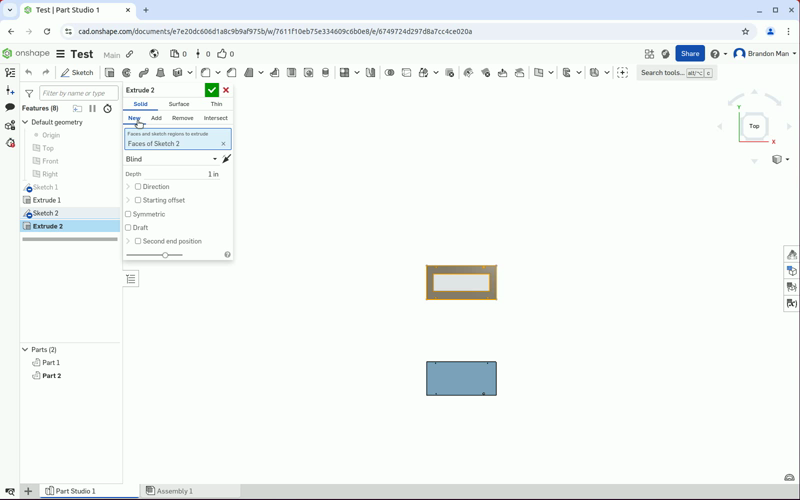
key(tab, 4)
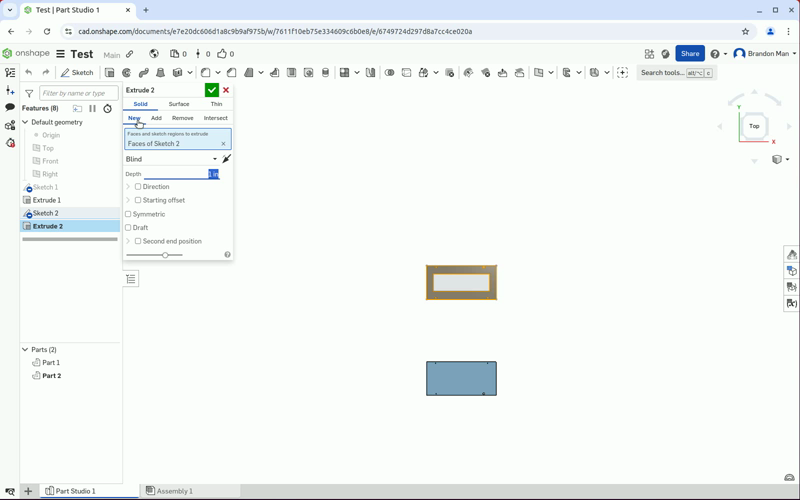
text(0.481)
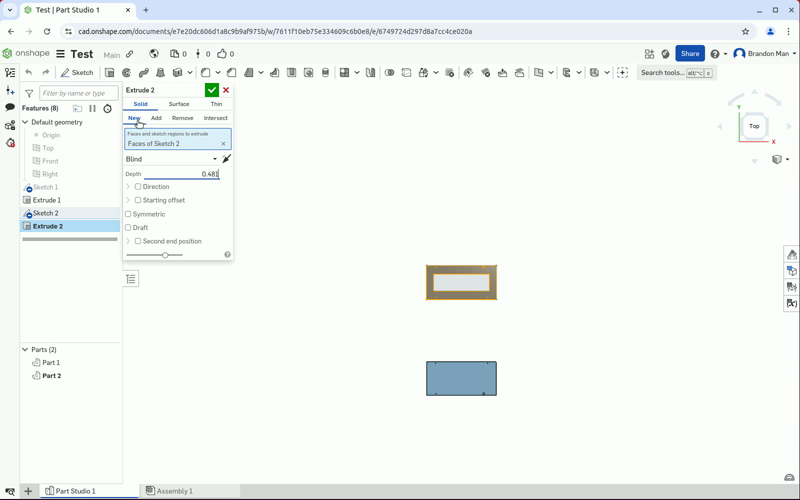
key(enter)
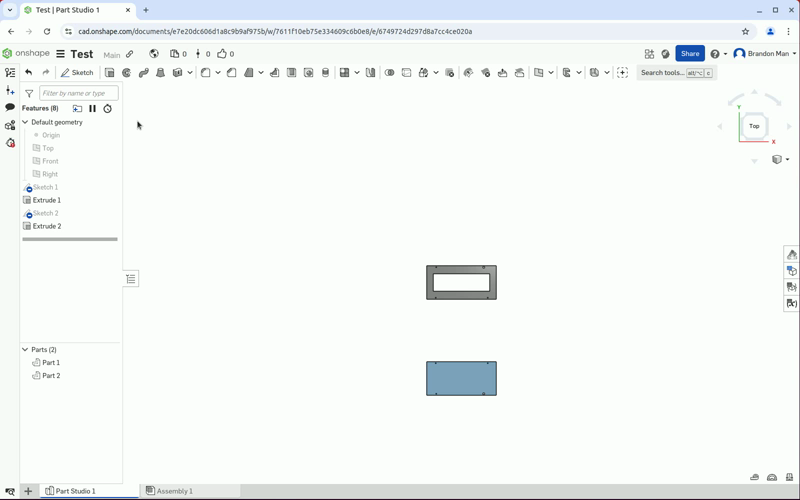
key(shift+h)
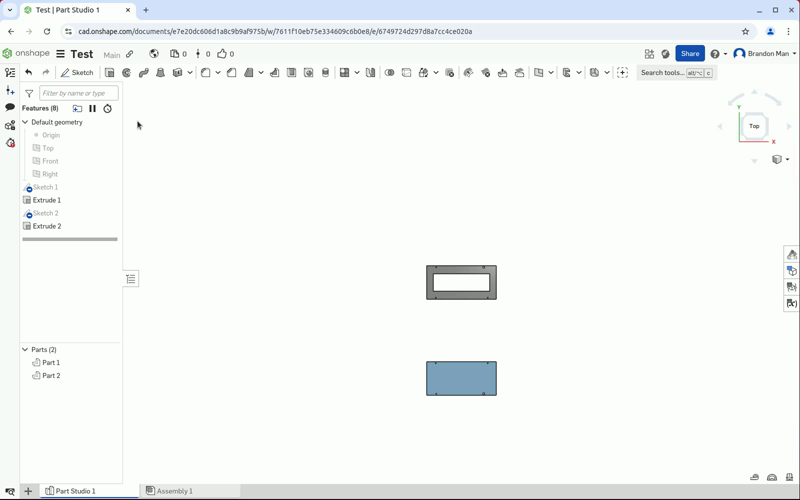
key(shift+h)
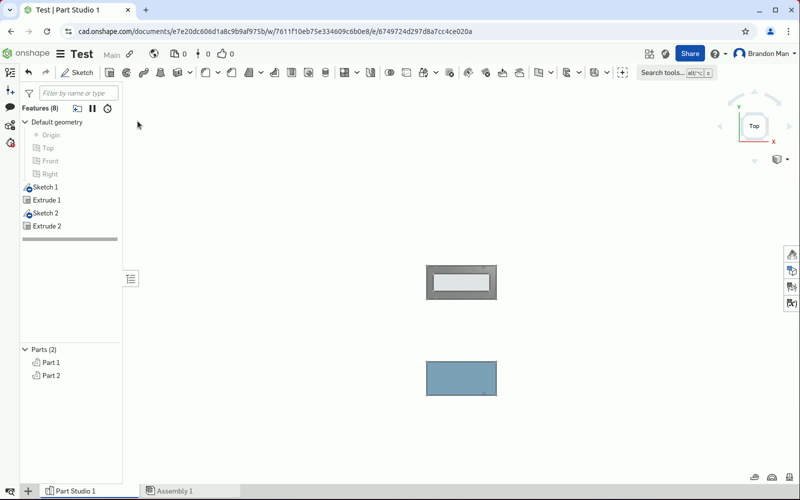
key(shift+7)
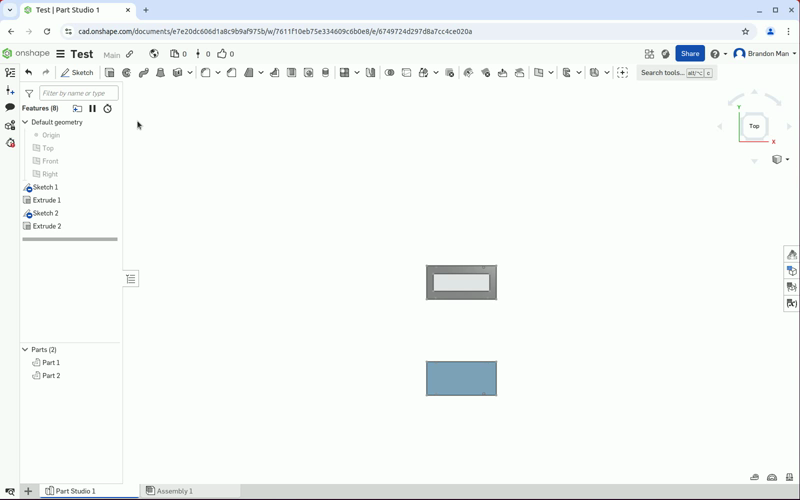
key(up, 3)
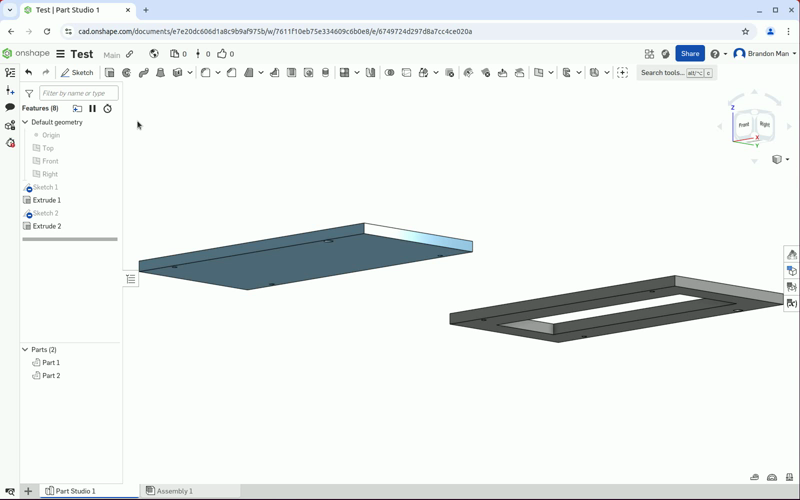
key(left, 3)
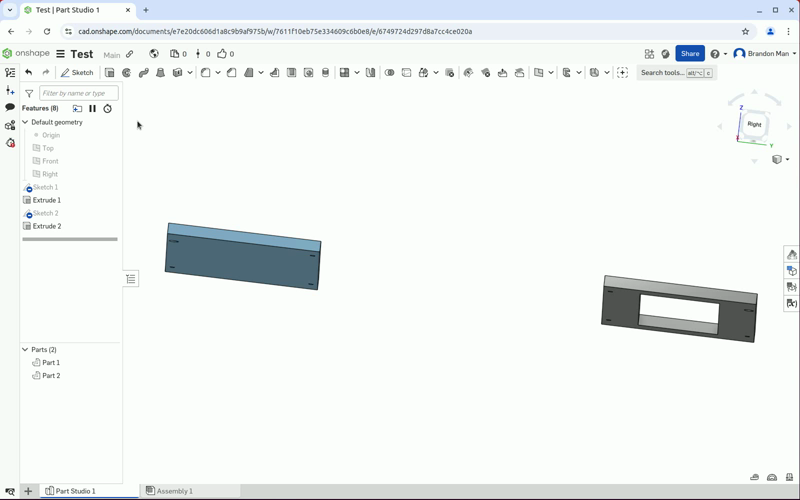
key(right, 3)
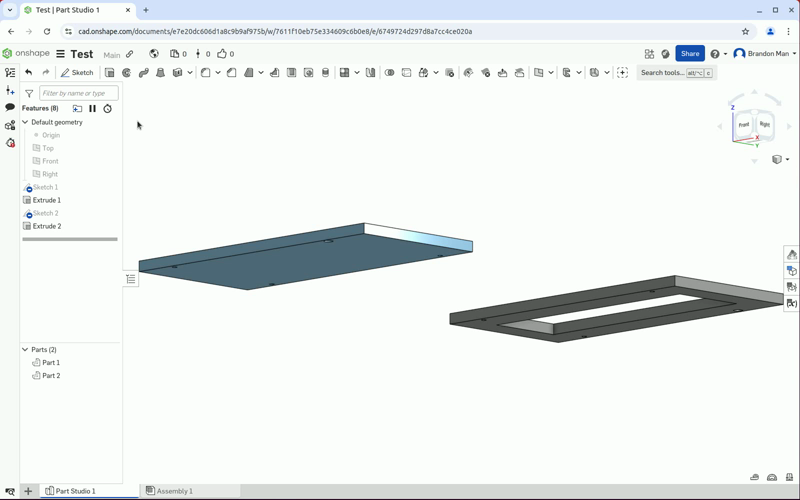
key(down, 3)
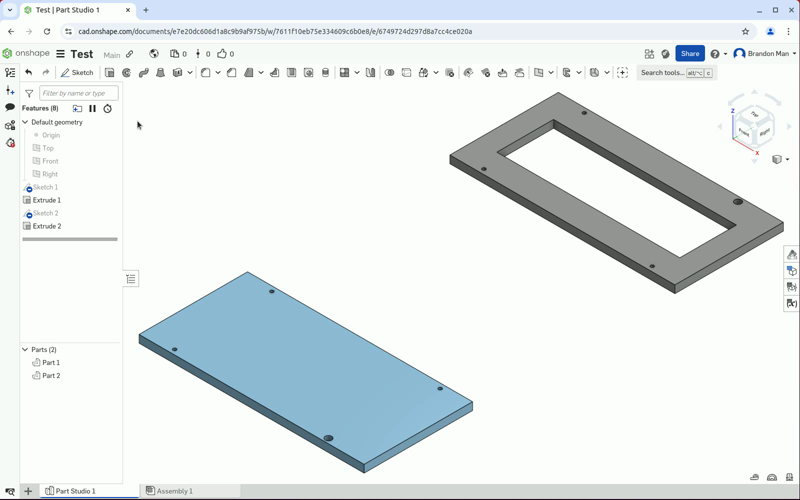
mouse_move(73, 189)
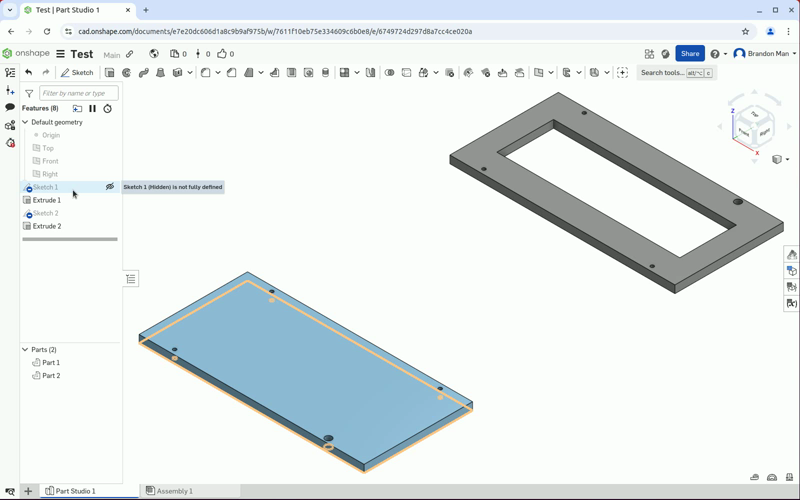
click(73, 189)